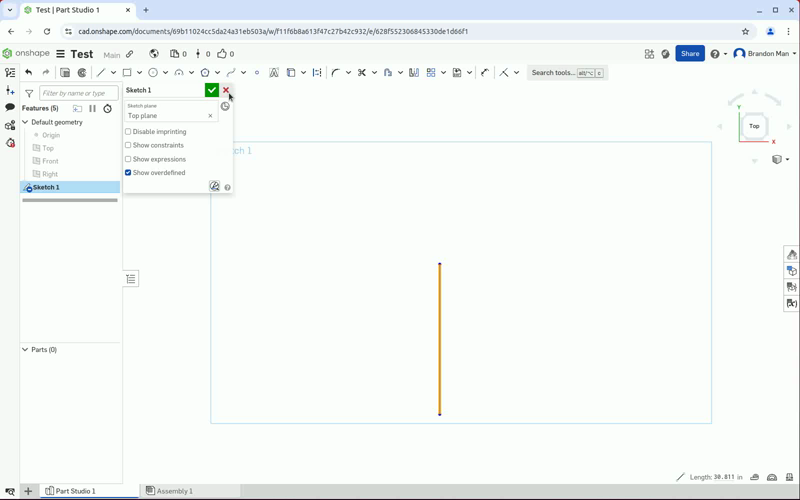
key(shift+h)
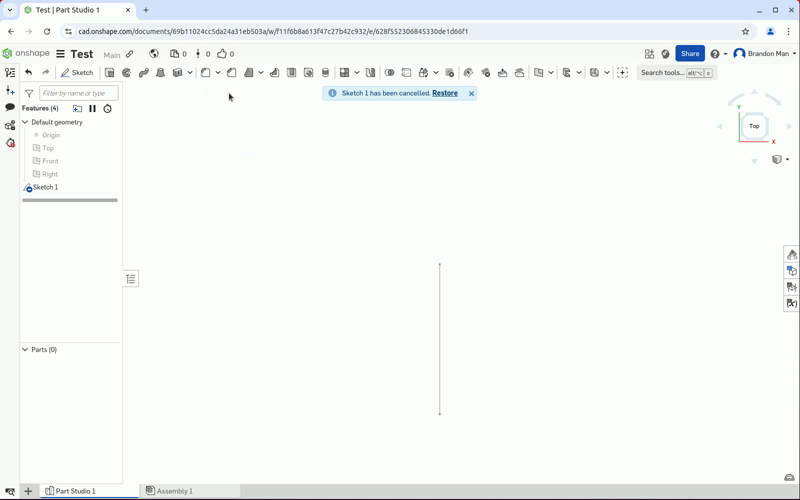
mouse_move(73, 352)
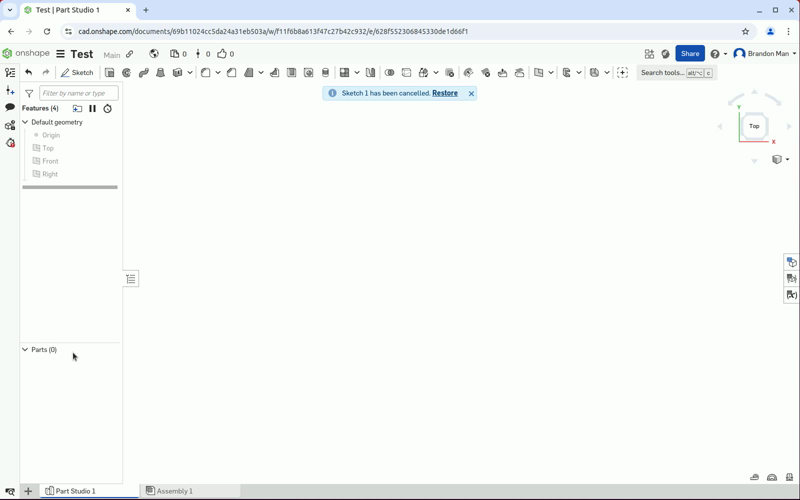
key(y)
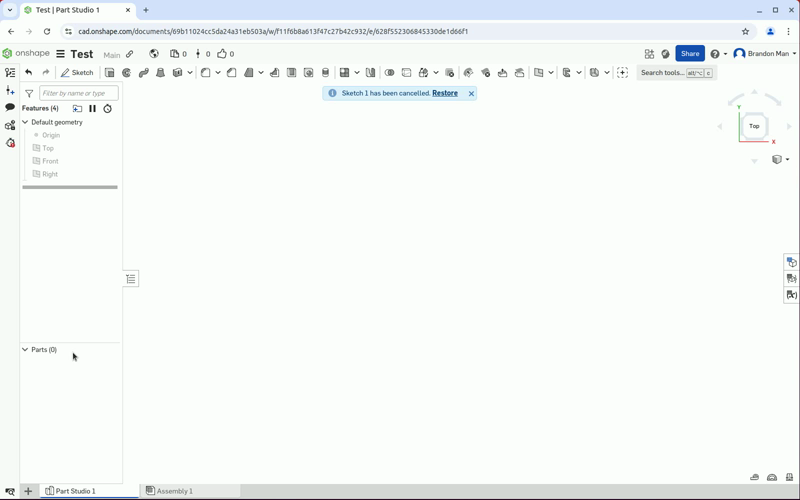
key(shift+p)
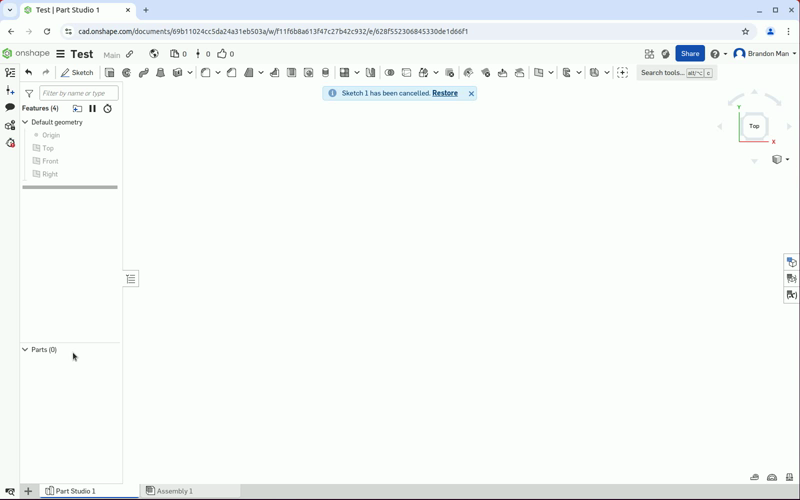
key(space)
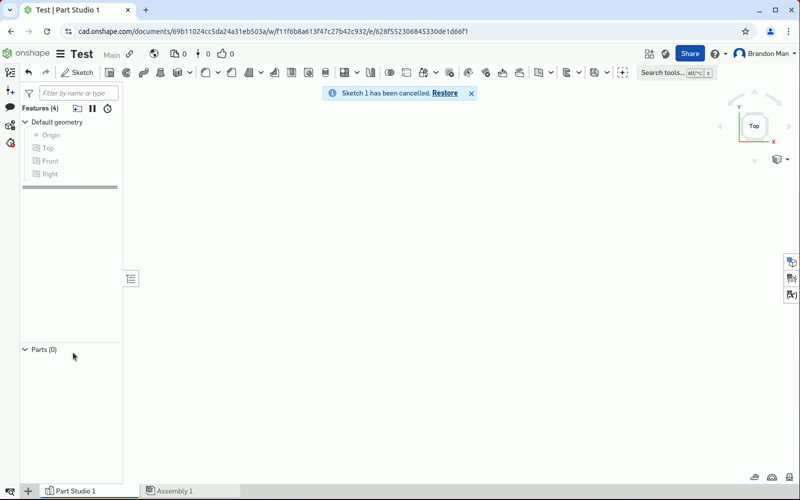
key_down(shift)
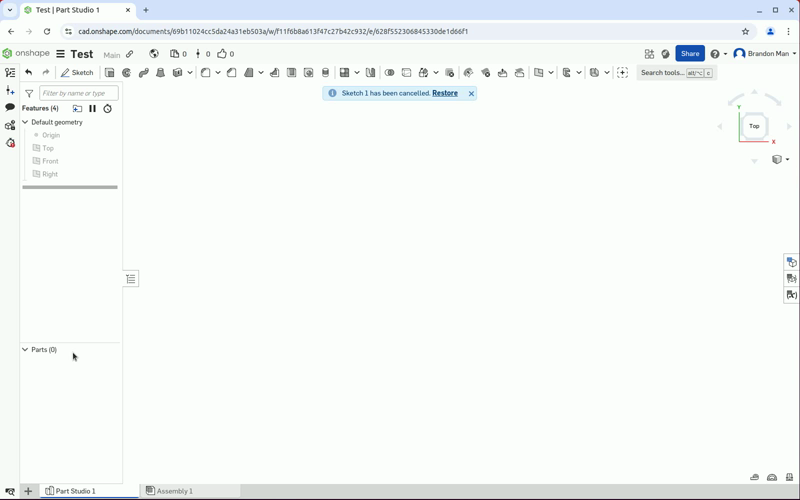
key(up)
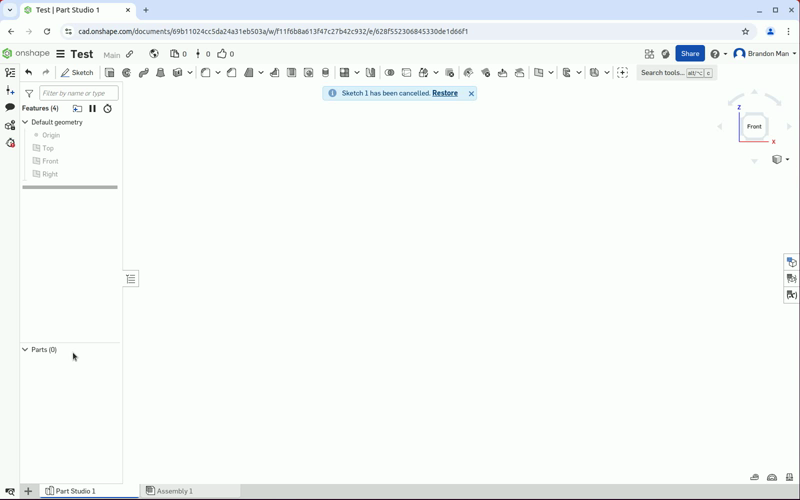
key_up(shift)
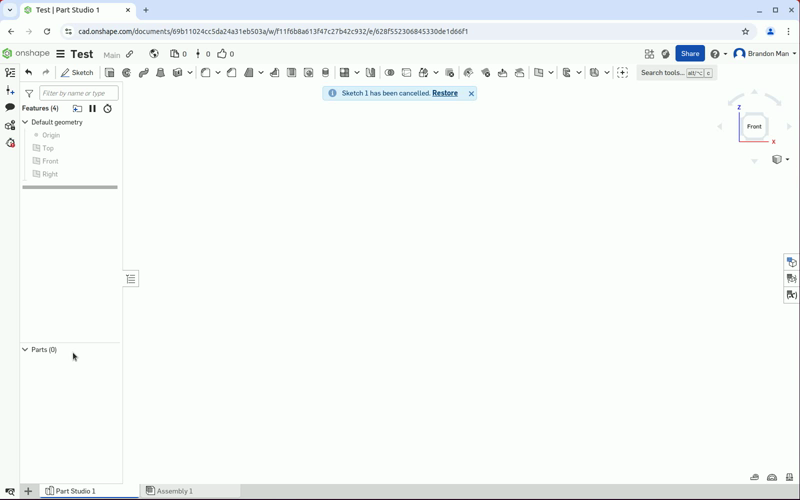
key(space)
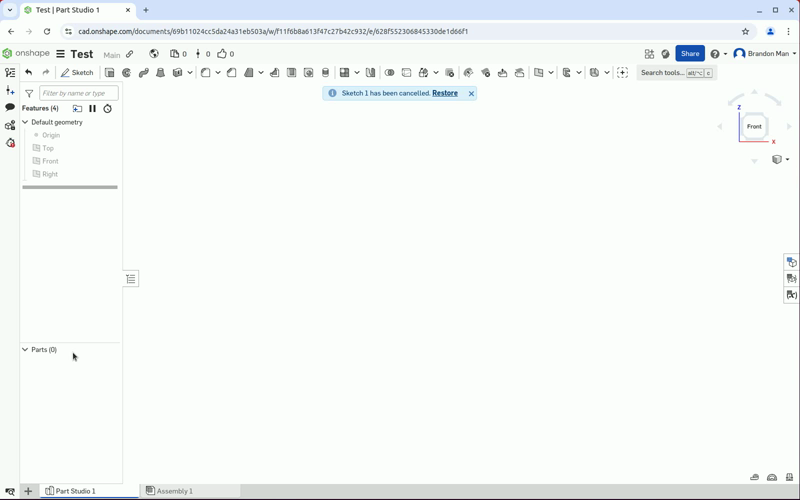
key_down(shift)
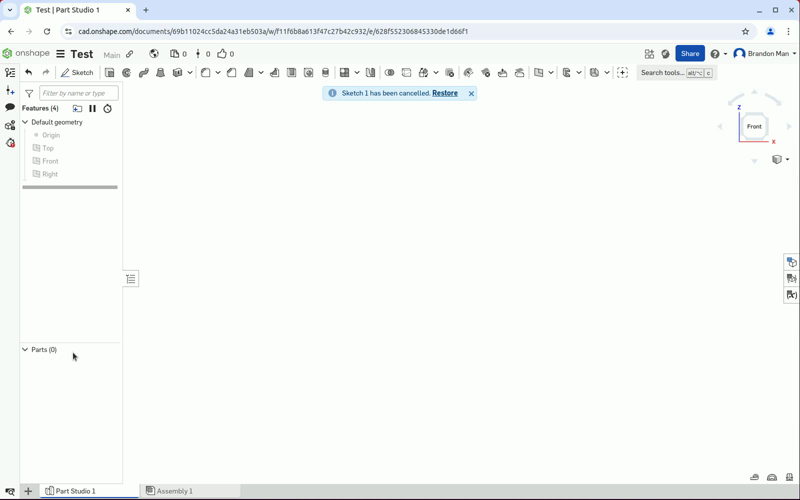
key(left)
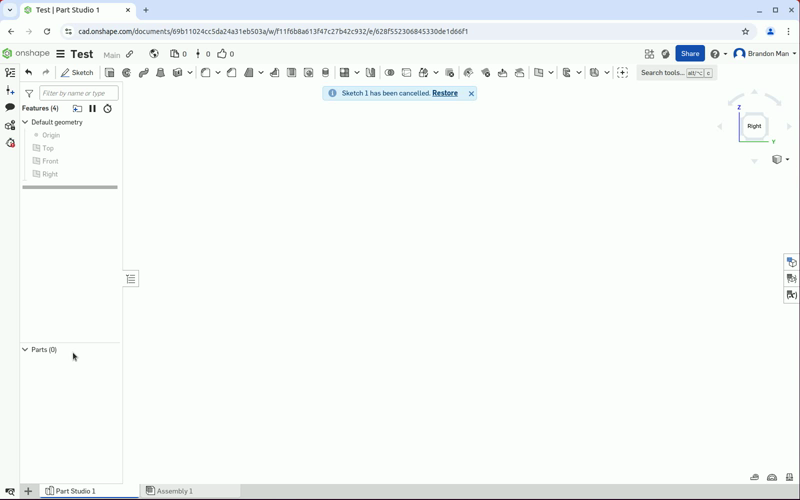
key_up(shift)
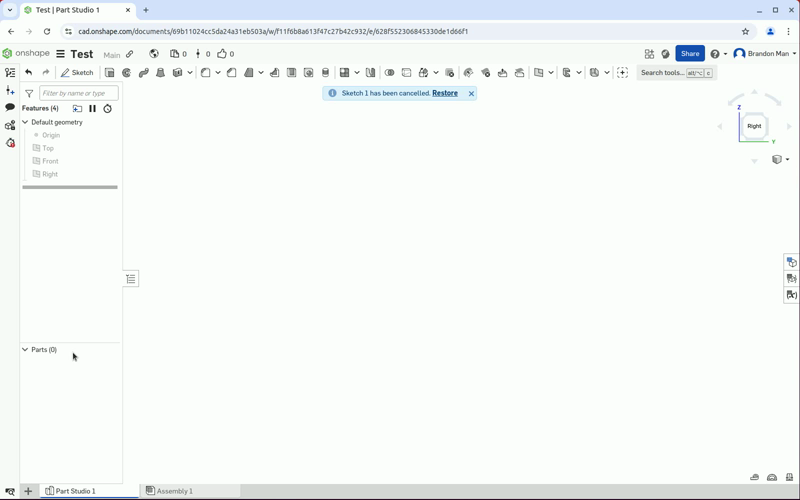
mouse_move(73, 352)
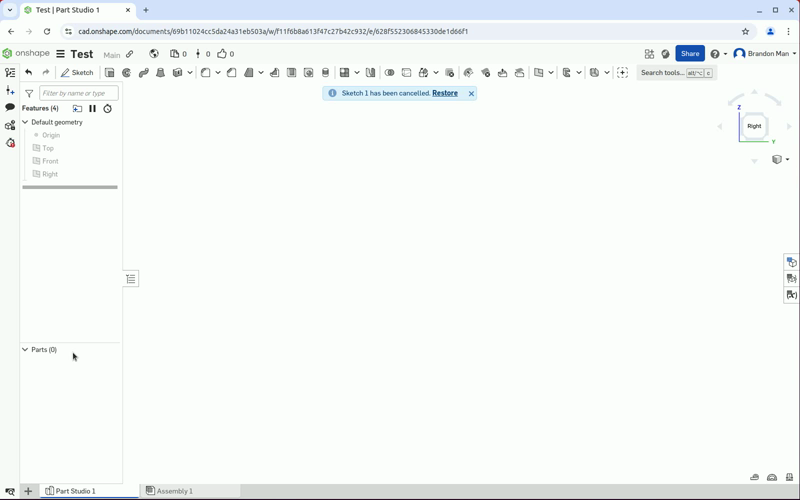
key(shift+y)
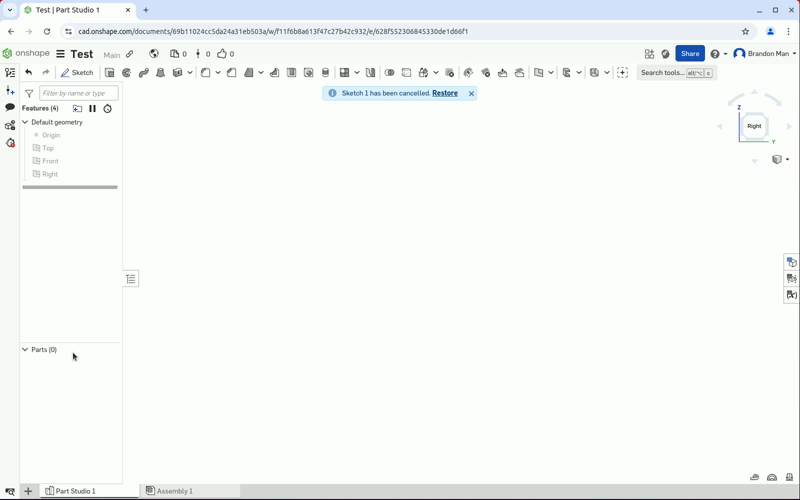
key(shift+s)
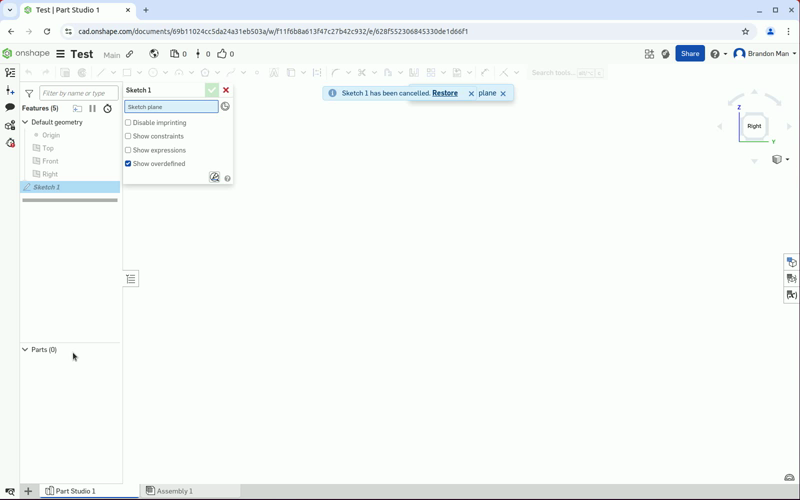
mouse_move(73, 176)
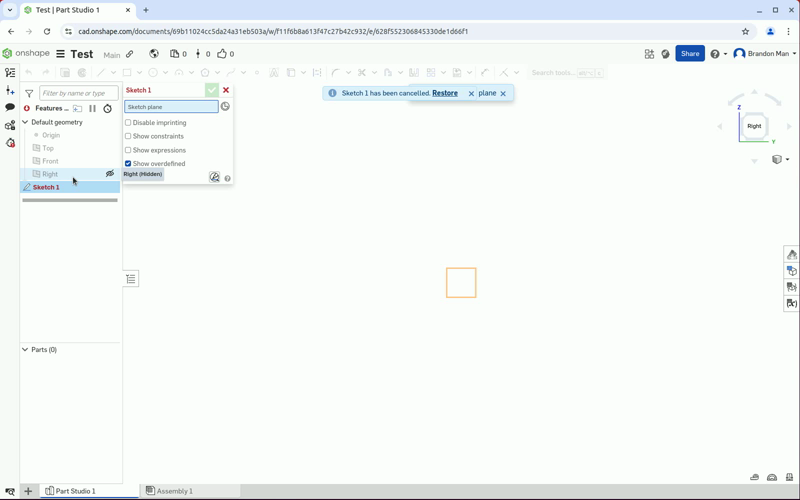
click(73, 176)
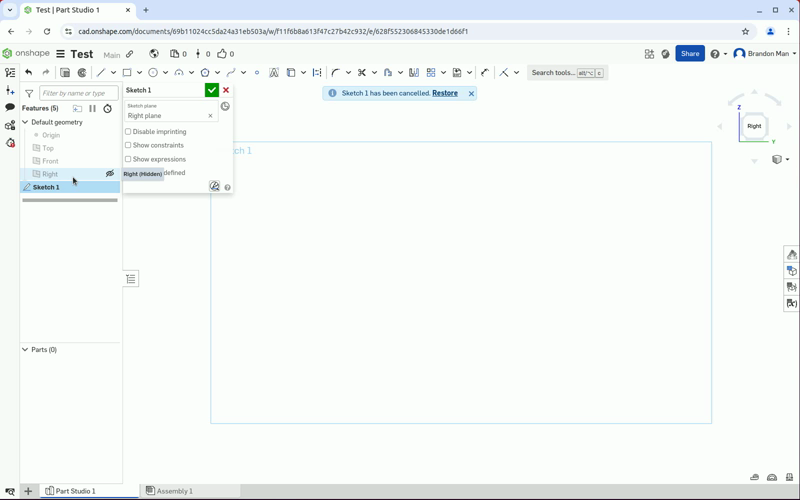
mouse_move(73, 352)
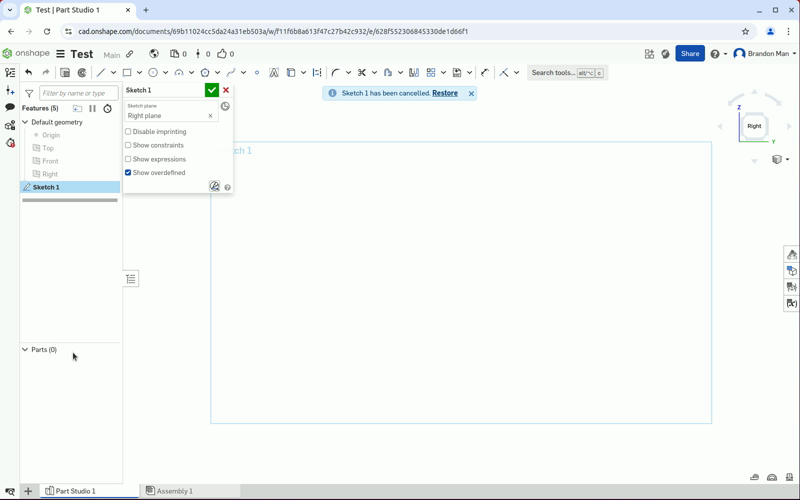
key(y)
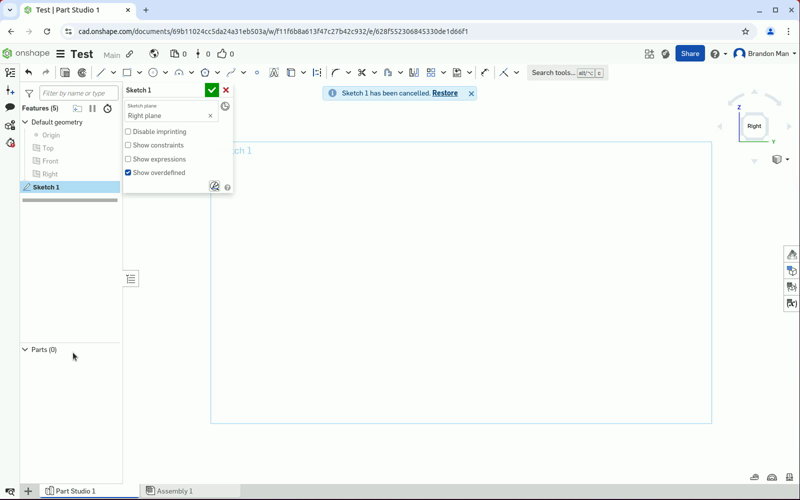
key(l)
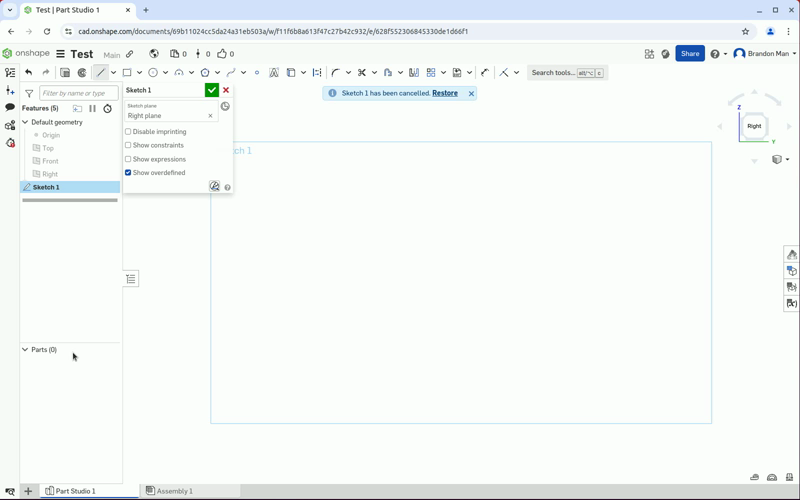
key_down(shift)
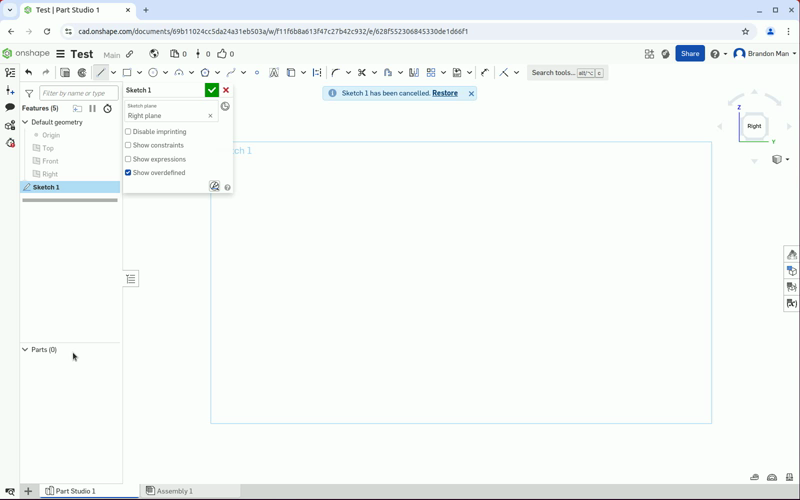
mouse_move(560, 309)
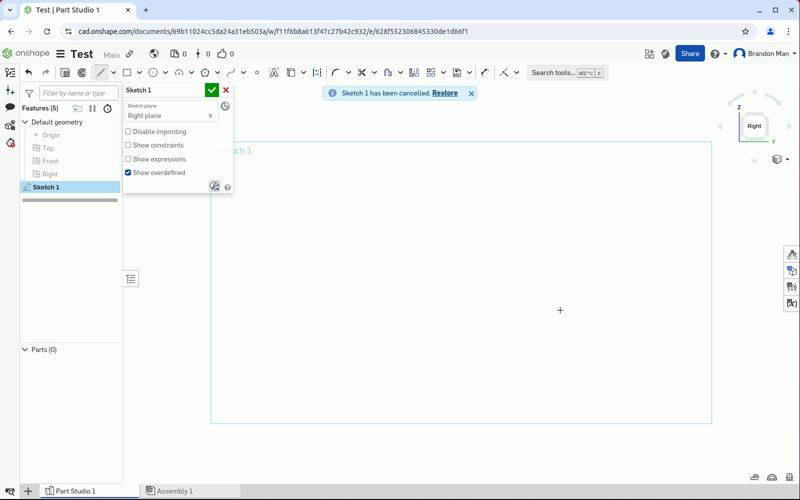
click(560, 309)
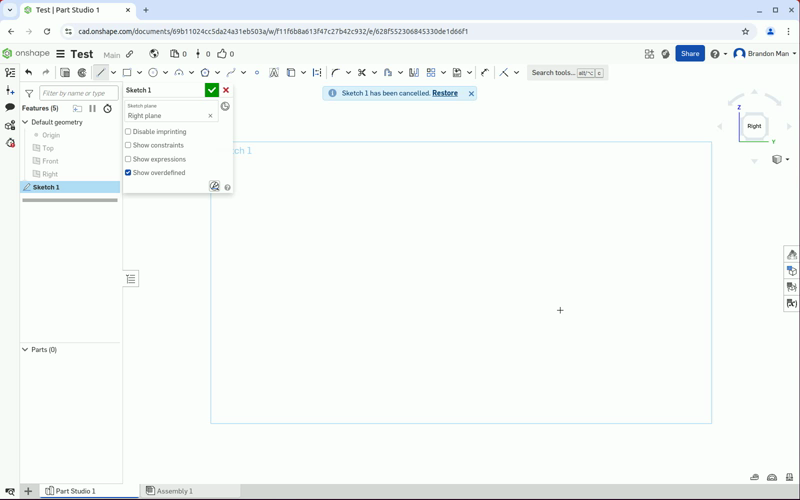
key_up(shift)
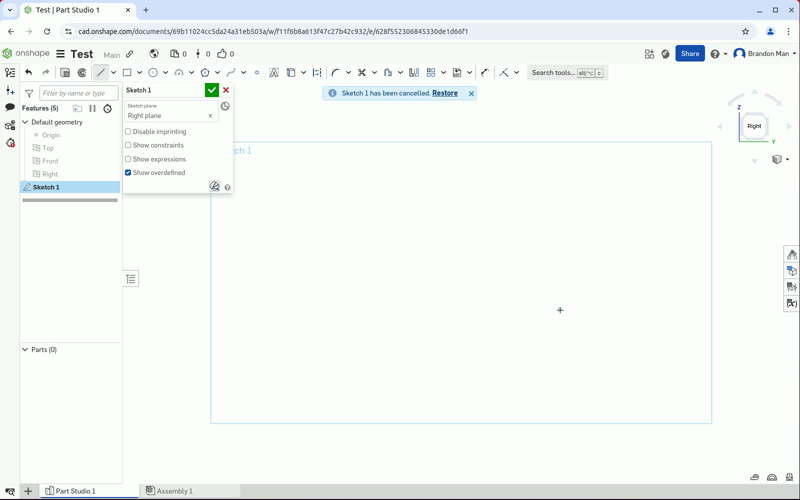
key_down(shift)
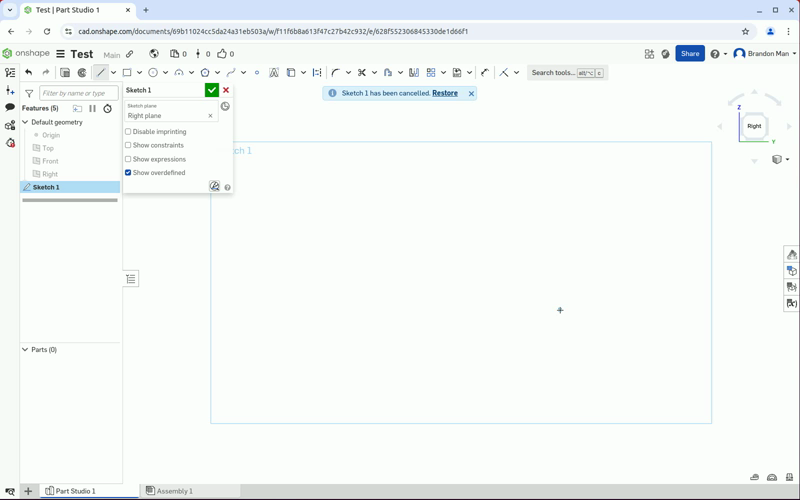
mouse_move(589, 309)
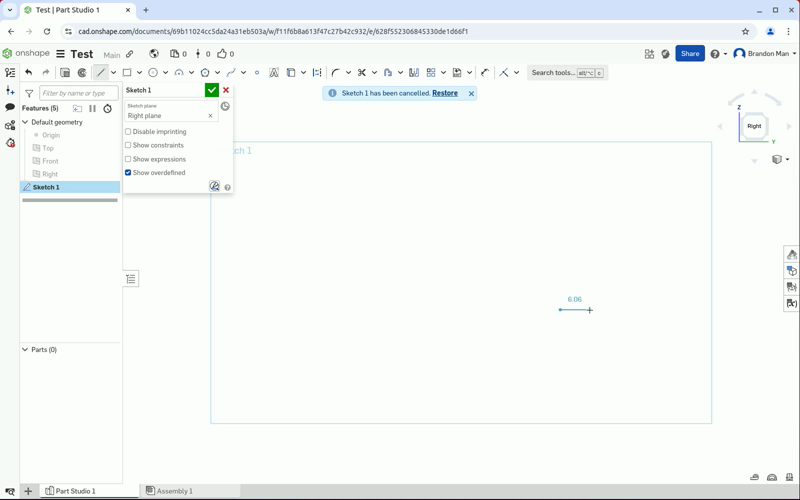
mouse_move(569, 318)
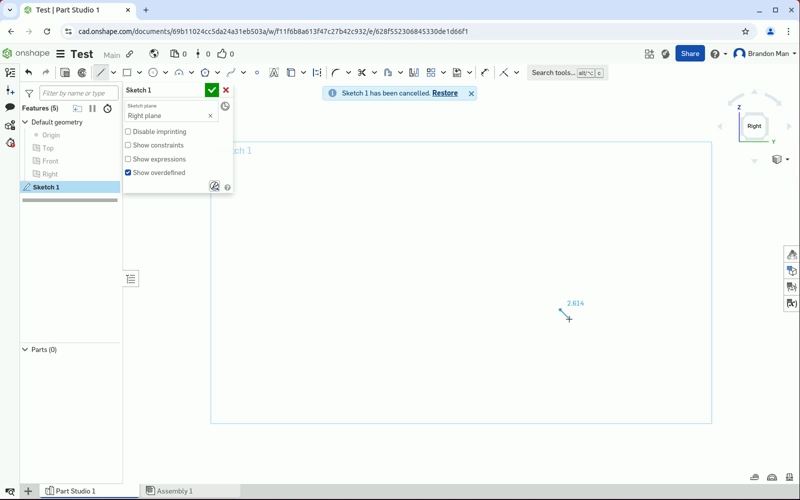
click(569, 318)
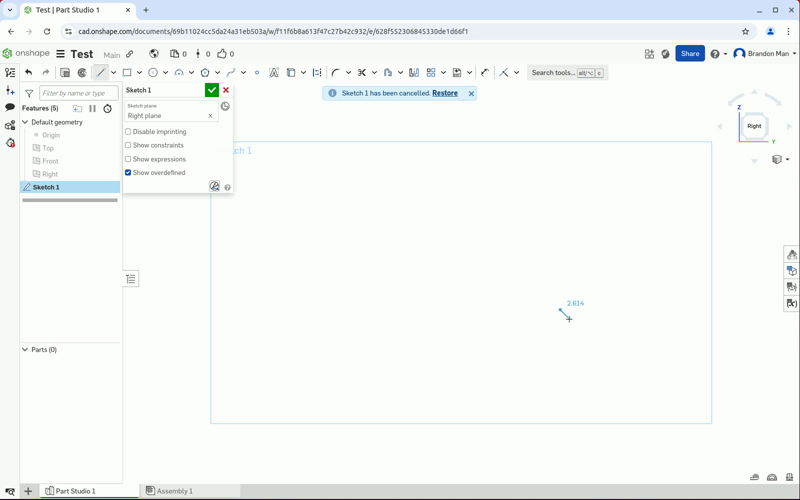
key_up(shift)
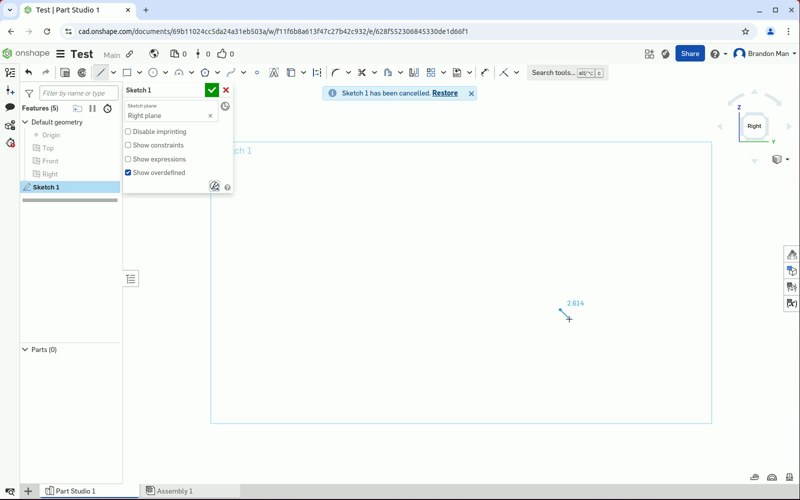
key_down(shift)
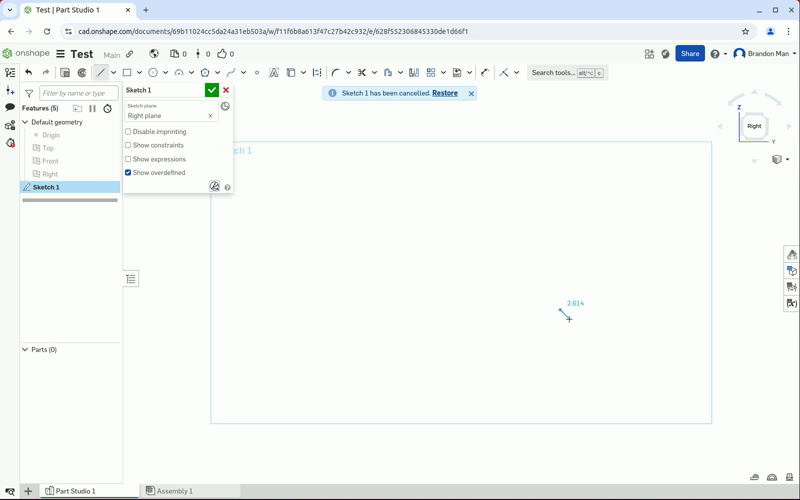
mouse_move(569, 170)
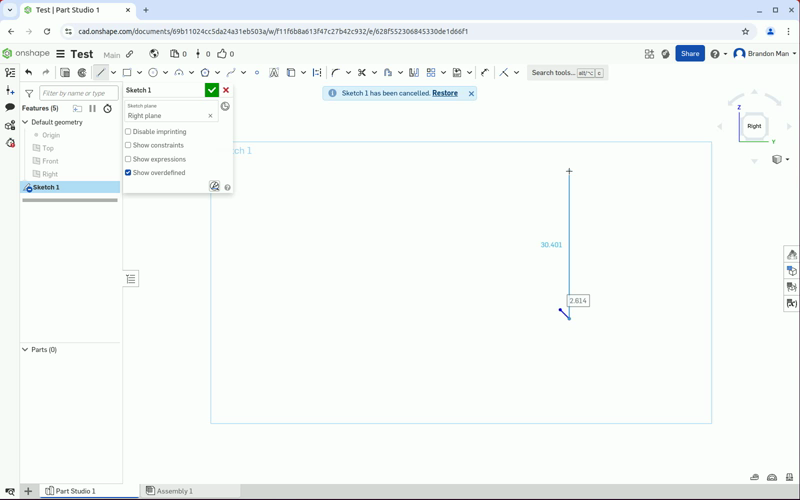
click(569, 170)
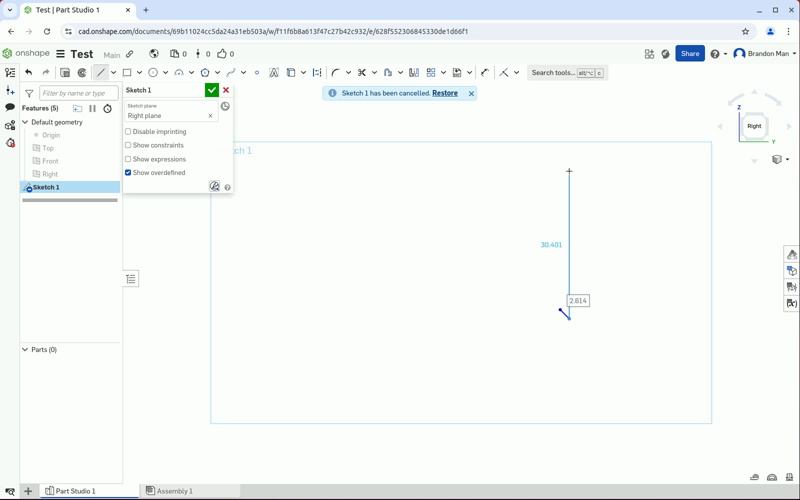
key_up(shift)
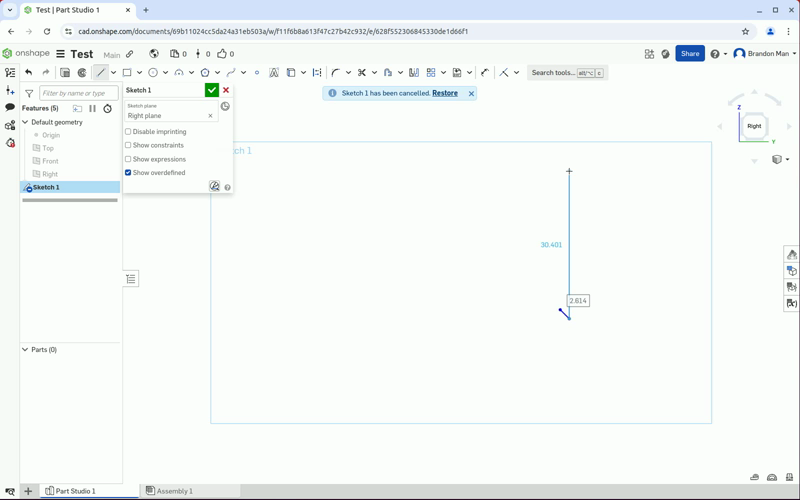
key_down(shift)
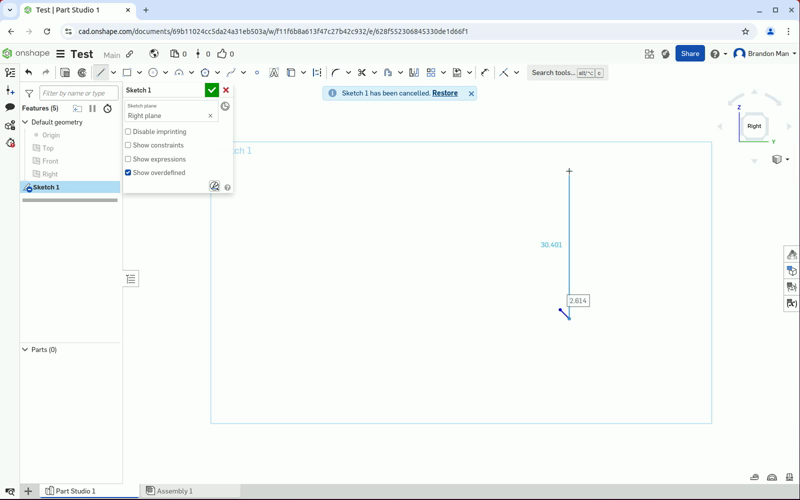
mouse_move(589, 170)
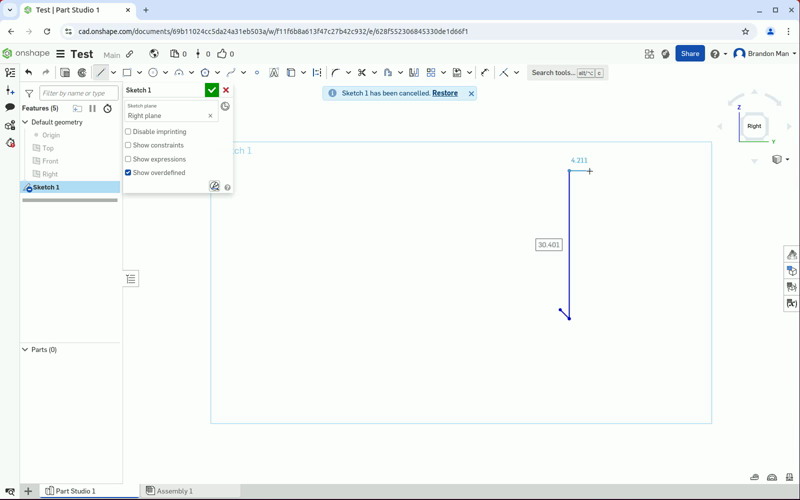
mouse_move(560, 170)
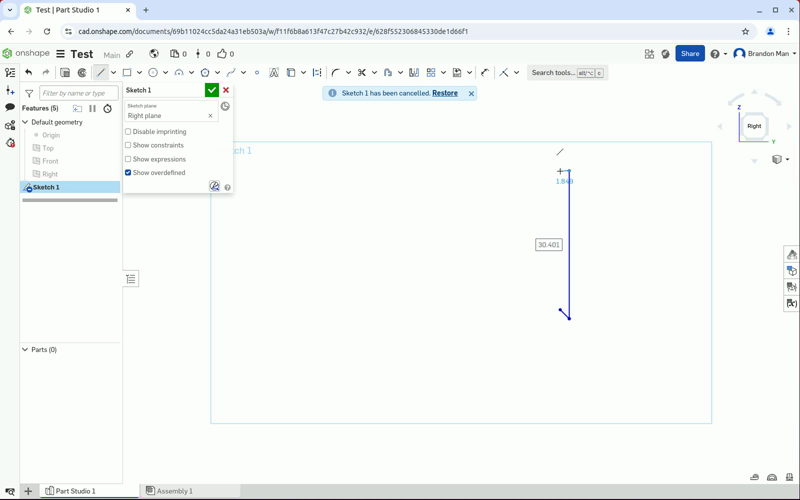
click(560, 170)
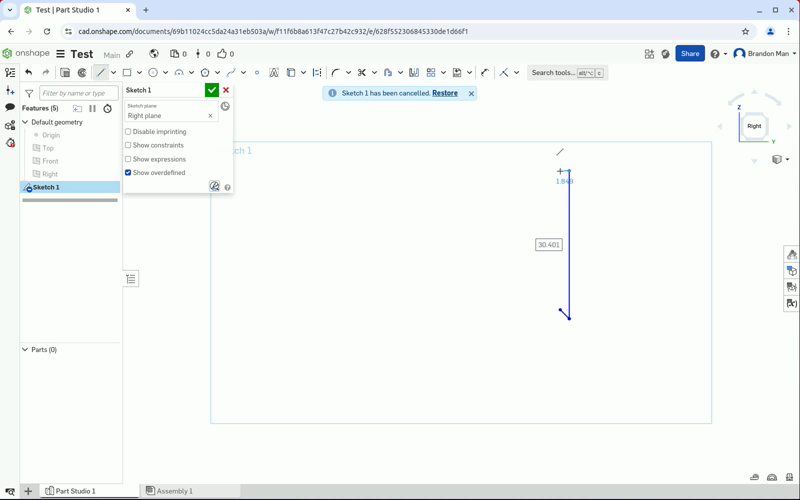
key_up(shift)
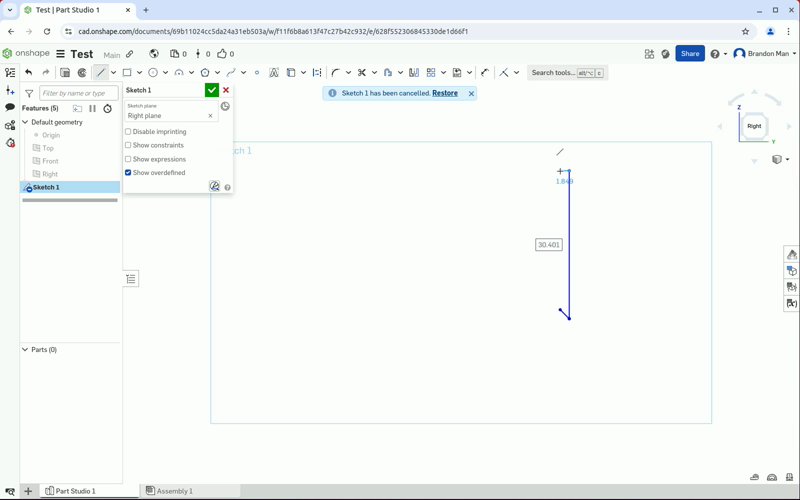
key_down(shift)
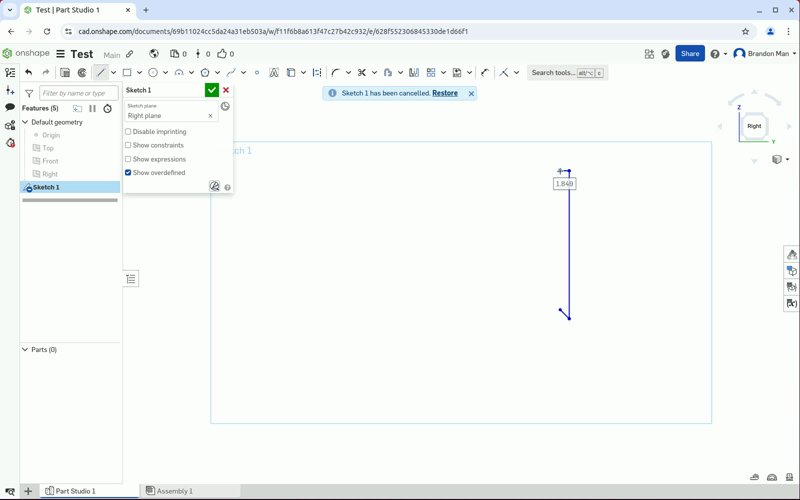
mouse_move(589, 170)
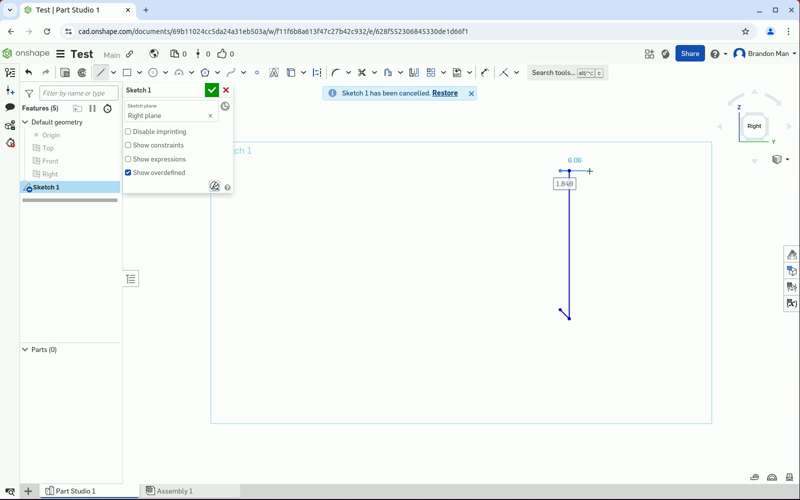
mouse_move(560, 213)
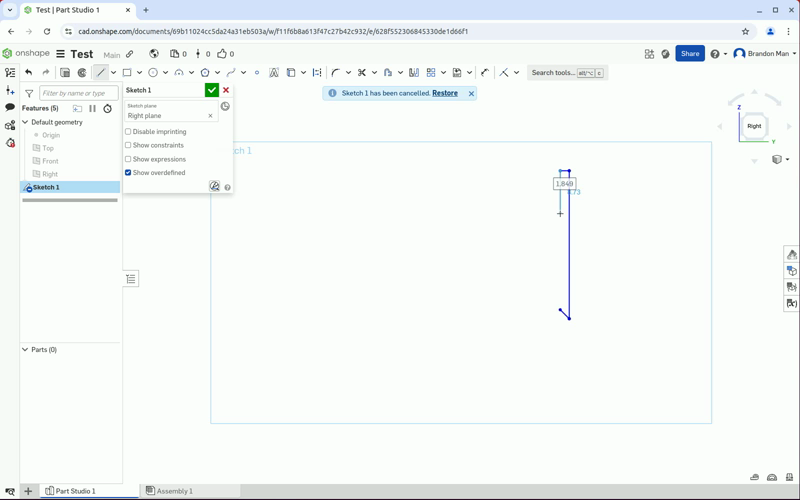
click(560, 213)
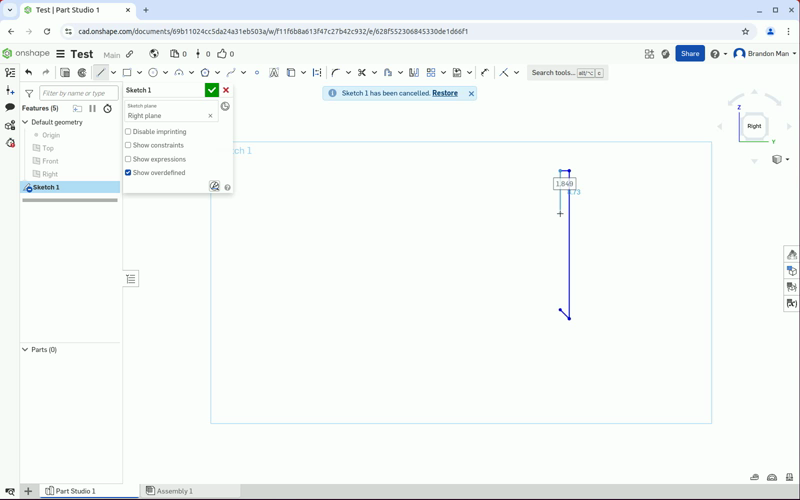
key_up(shift)
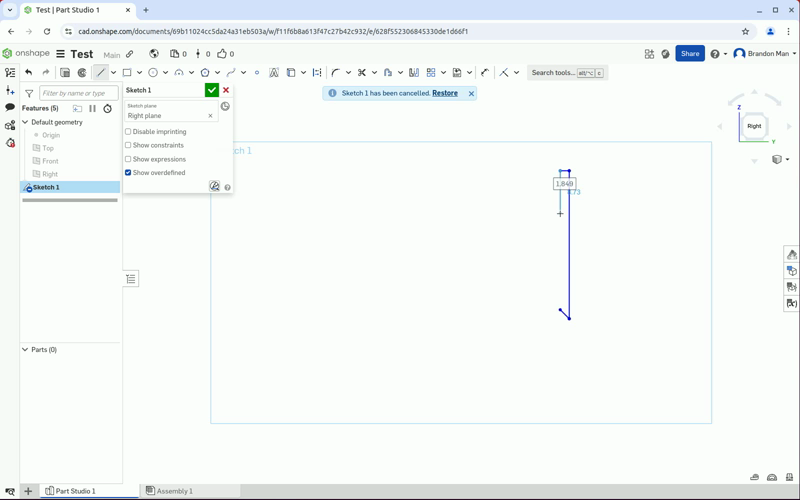
key_down(shift)
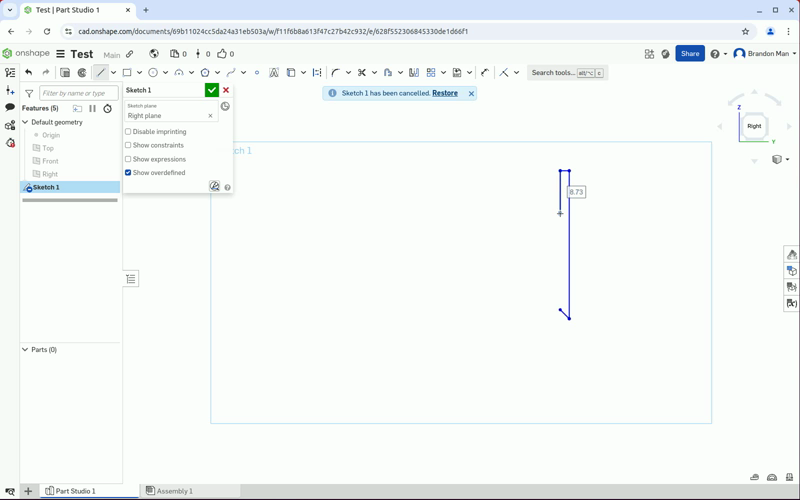
mouse_move(589, 213)
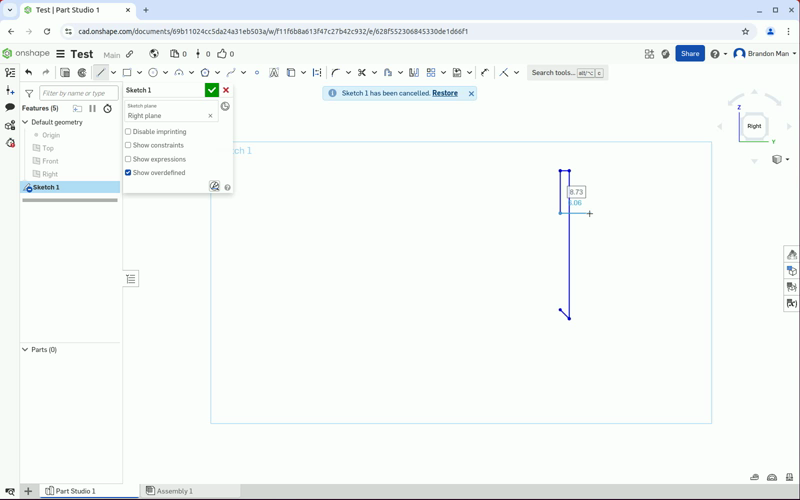
mouse_move(560, 226)
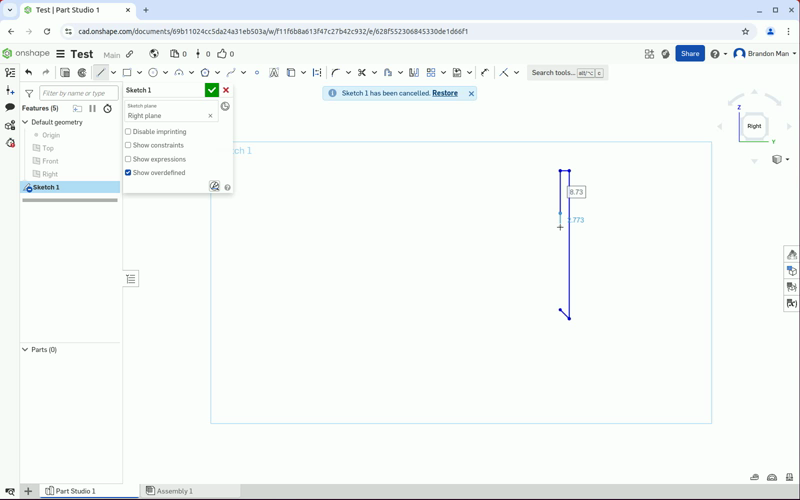
click(560, 226)
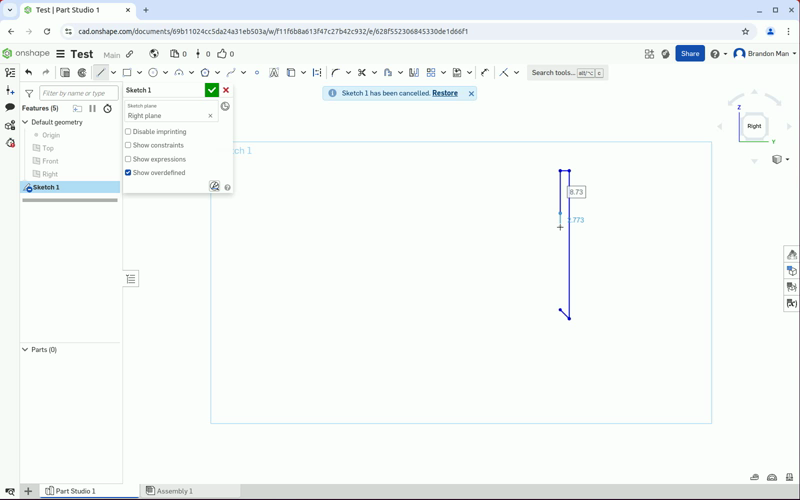
key_up(shift)
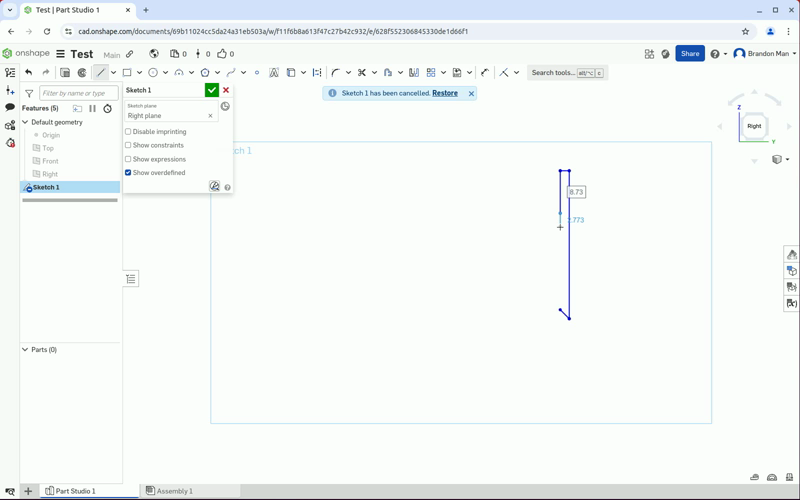
key_down(shift)
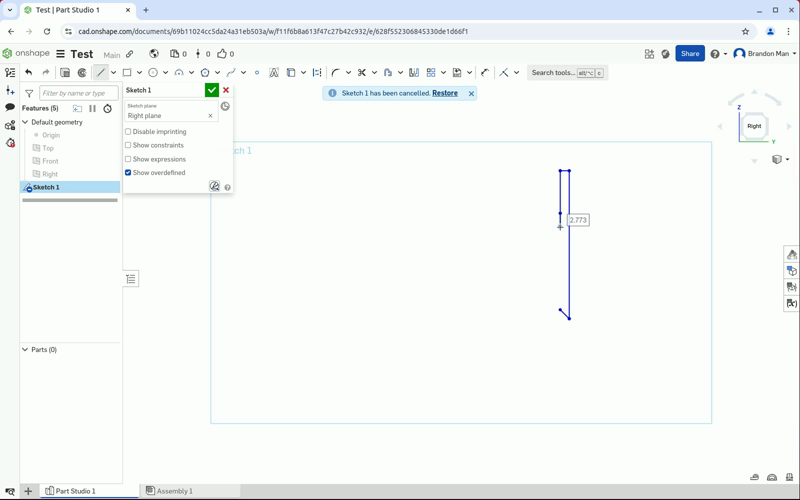
mouse_move(589, 226)
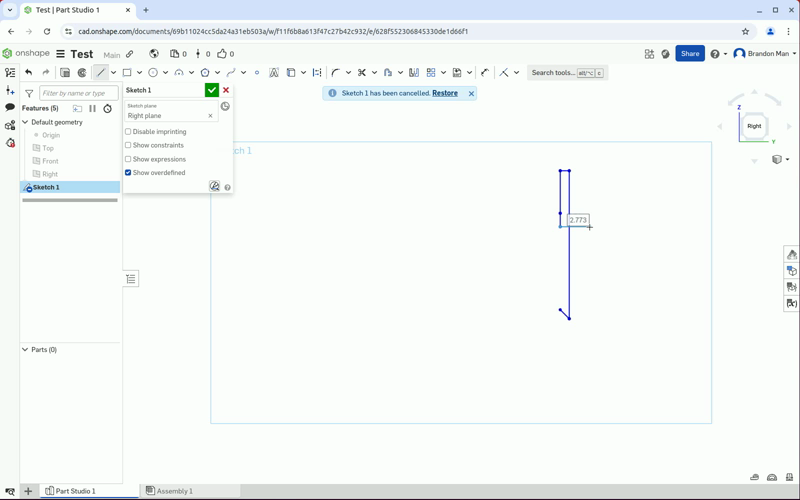
mouse_move(560, 243)
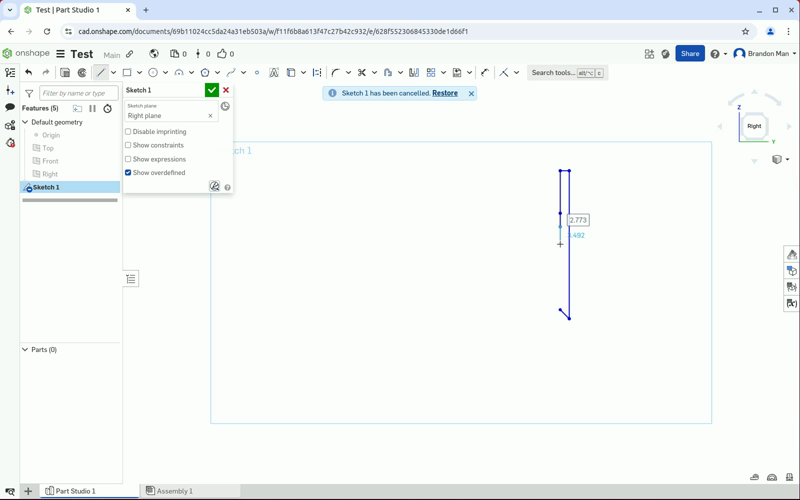
click(560, 243)
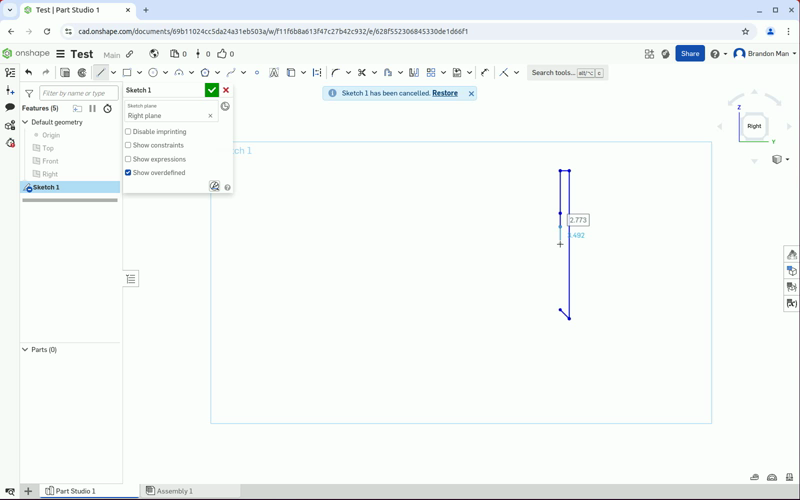
key_up(shift)
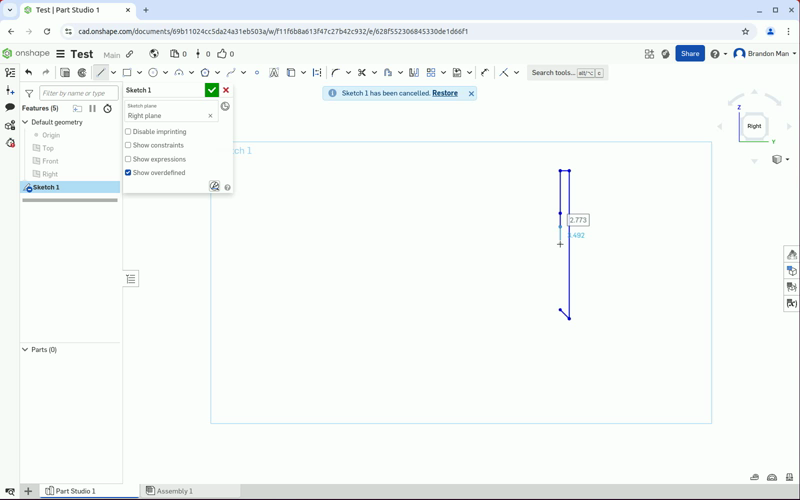
key_down(shift)
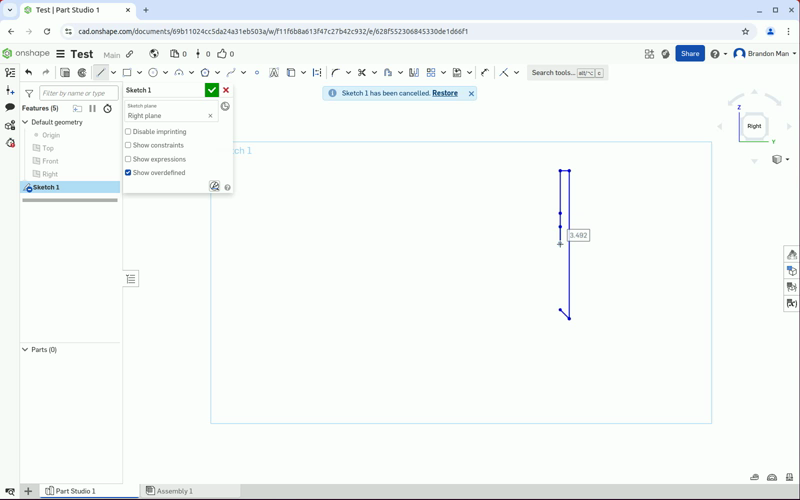
mouse_move(589, 243)
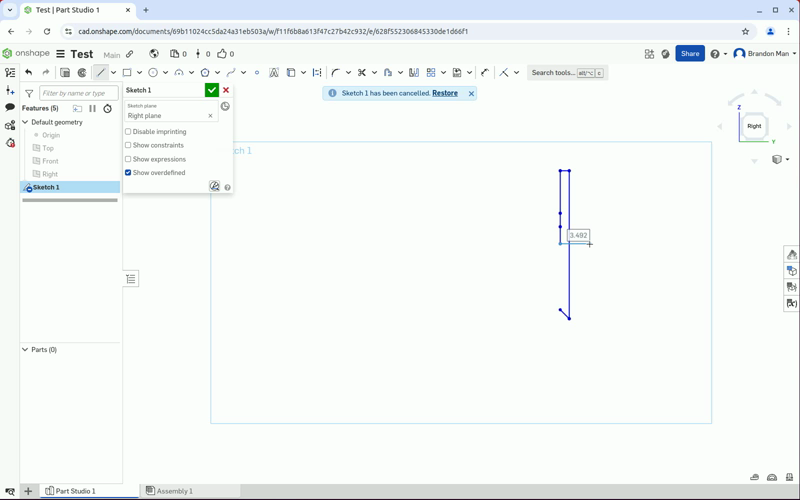
mouse_move(560, 252)
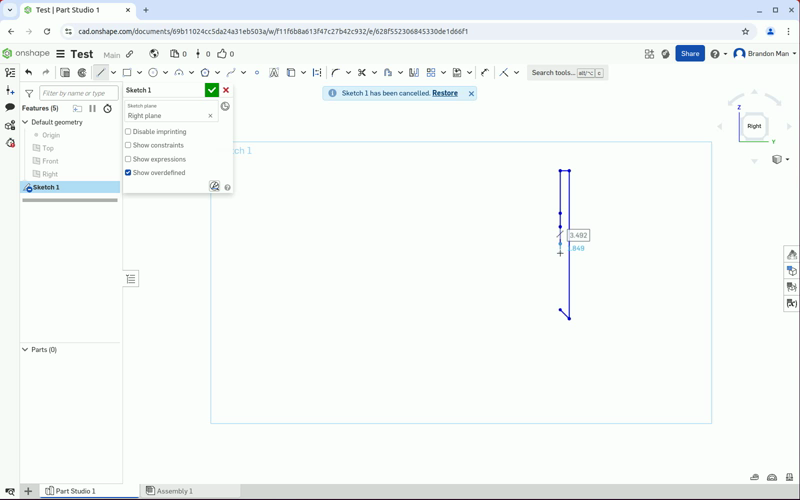
click(560, 252)
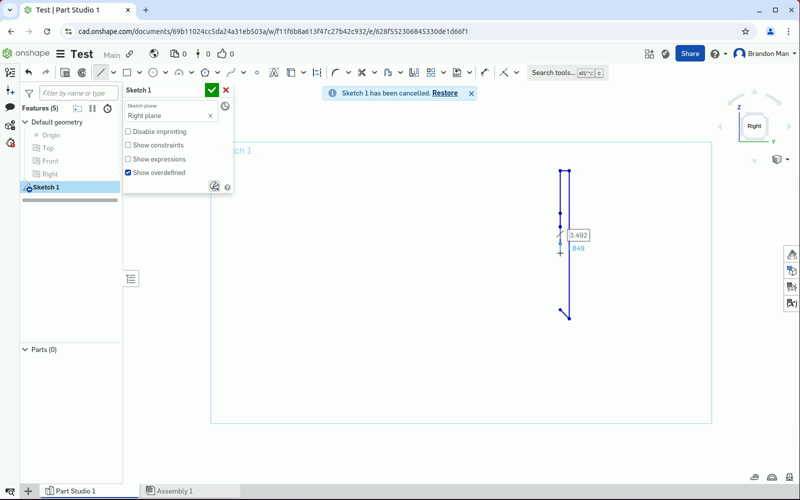
key_up(shift)
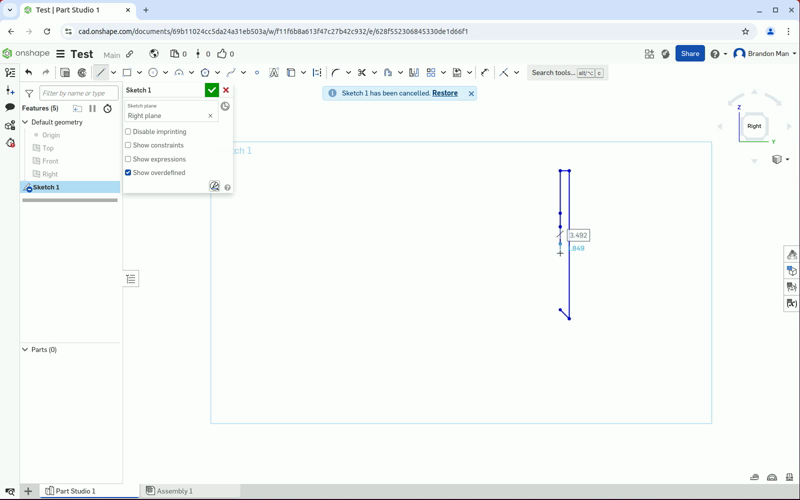
key_down(shift)
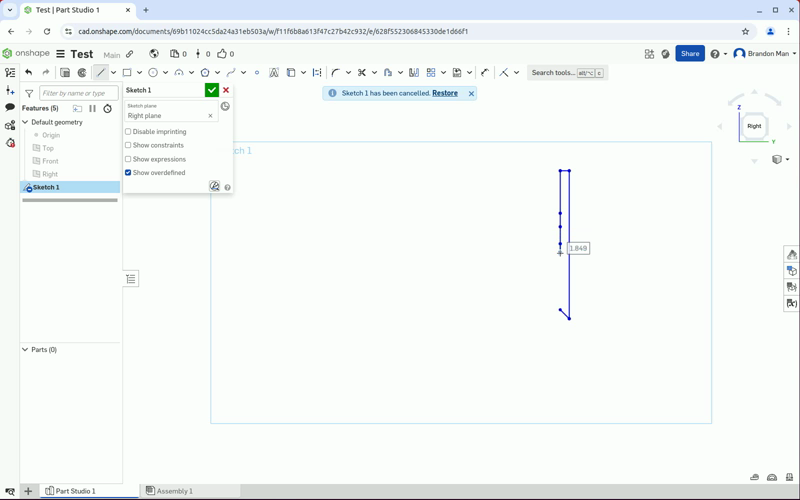
mouse_move(589, 252)
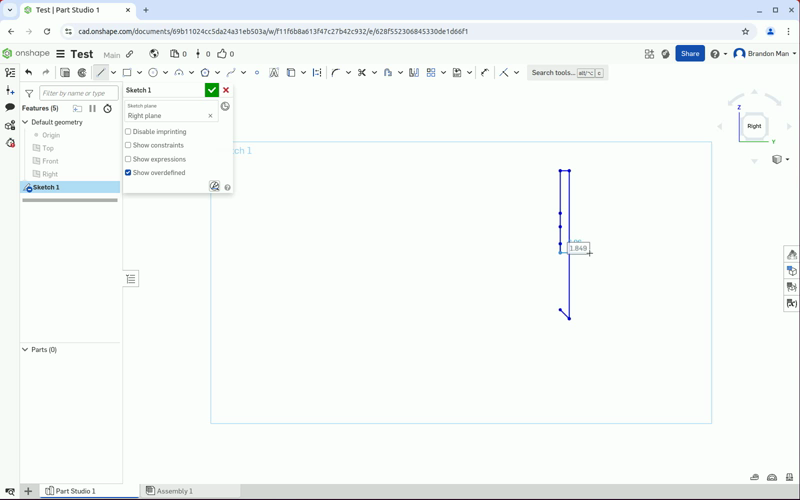
mouse_move(560, 279)
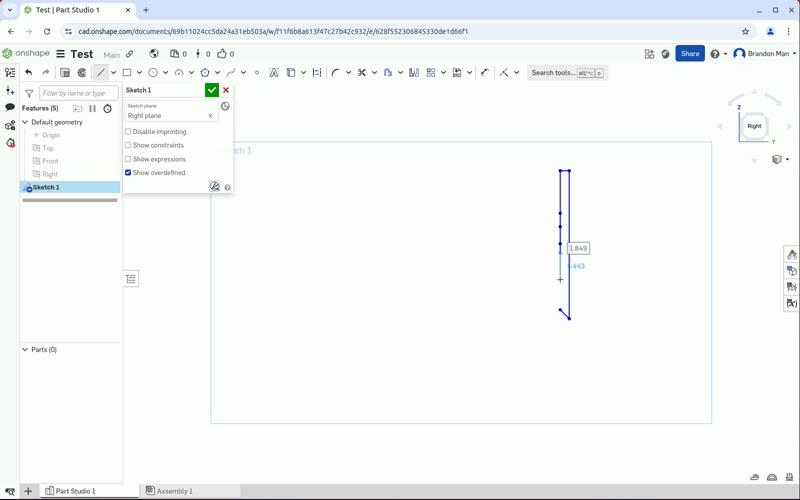
click(560, 279)
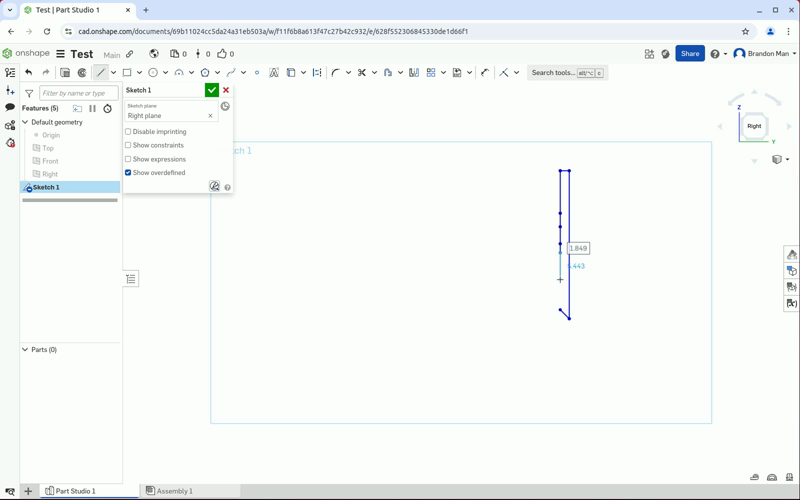
key_up(shift)
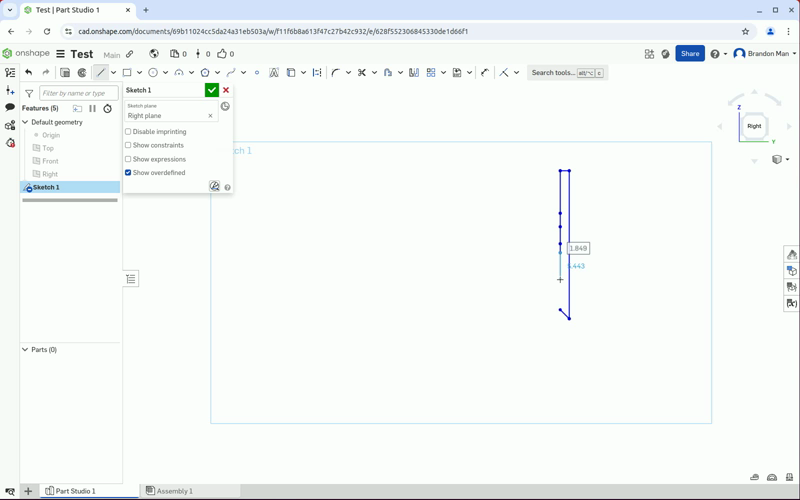
key_down(shift)
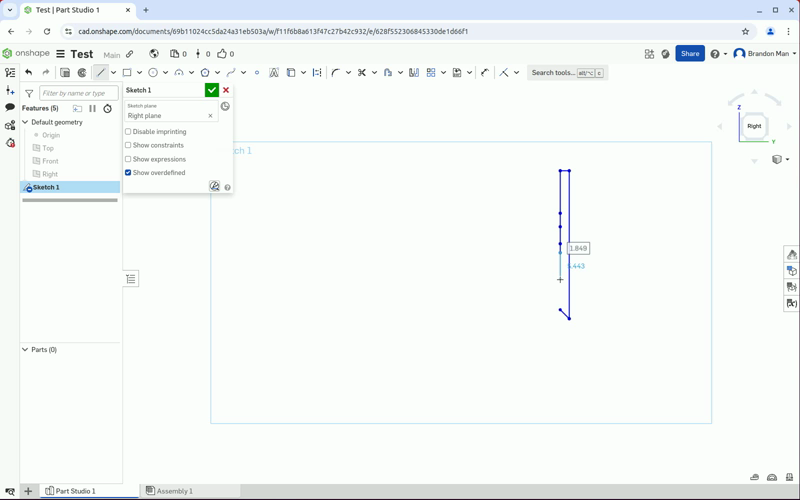
mouse_move(589, 279)
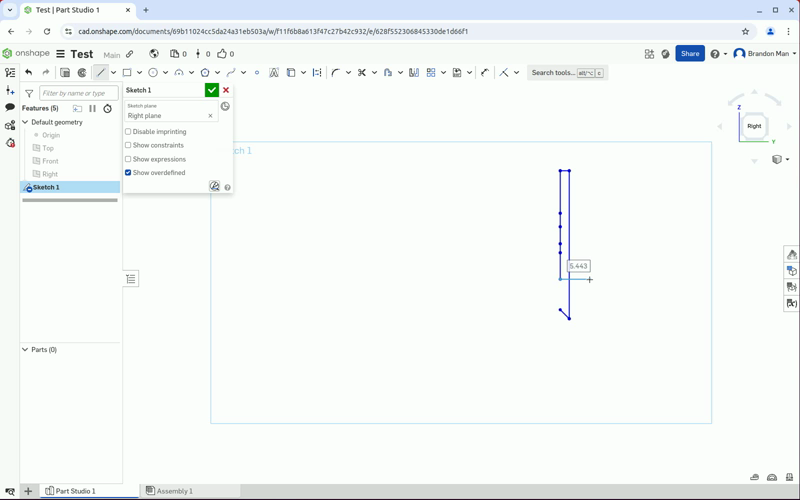
mouse_move(560, 291)
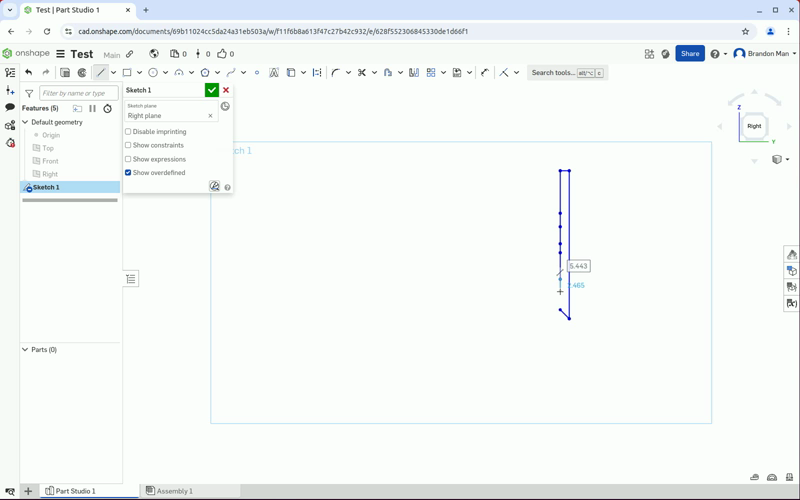
click(560, 291)
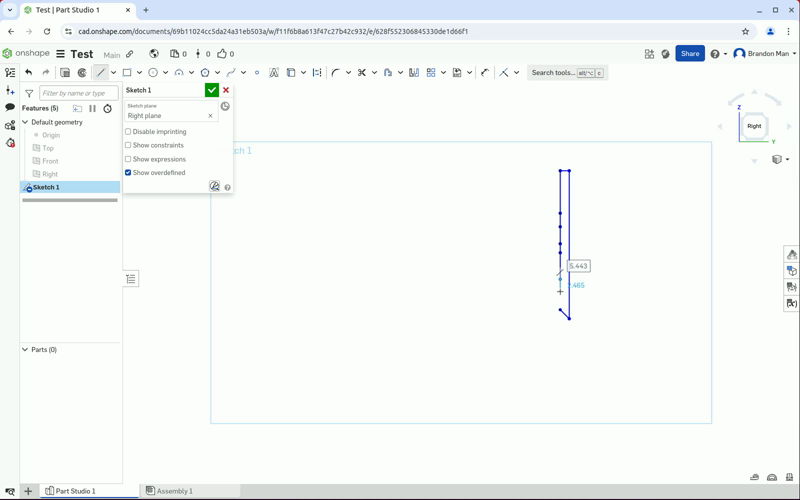
key_up(shift)
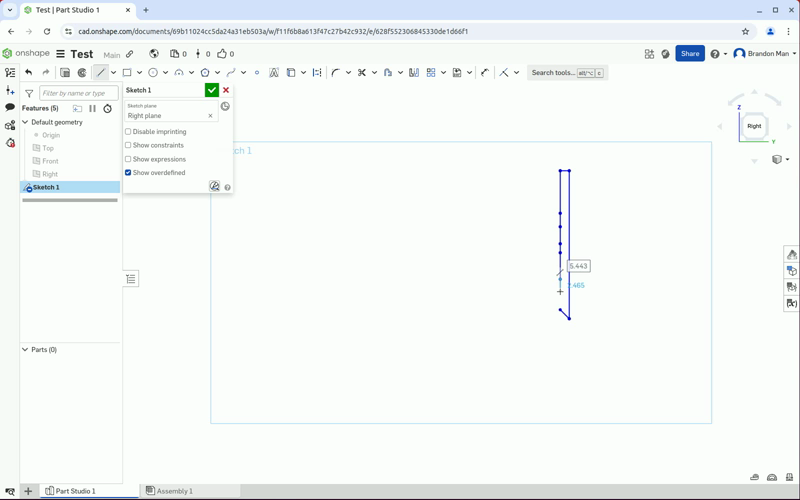
mouse_move(589, 291)
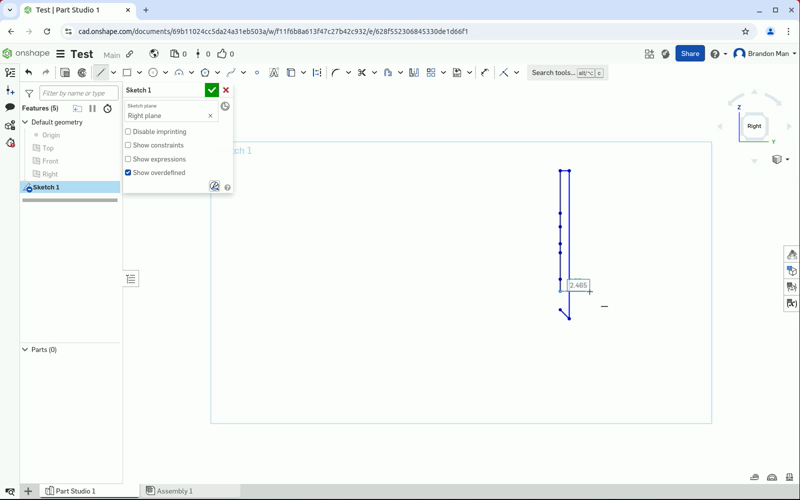
key_down(shift)
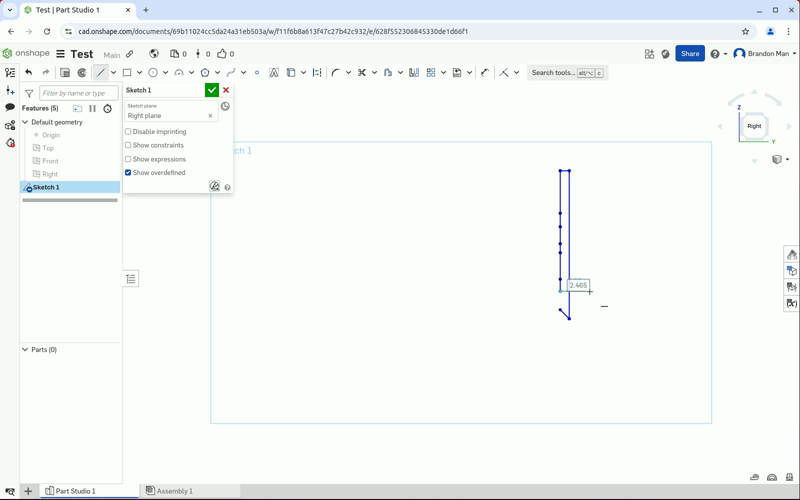
mouse_move(560, 309)
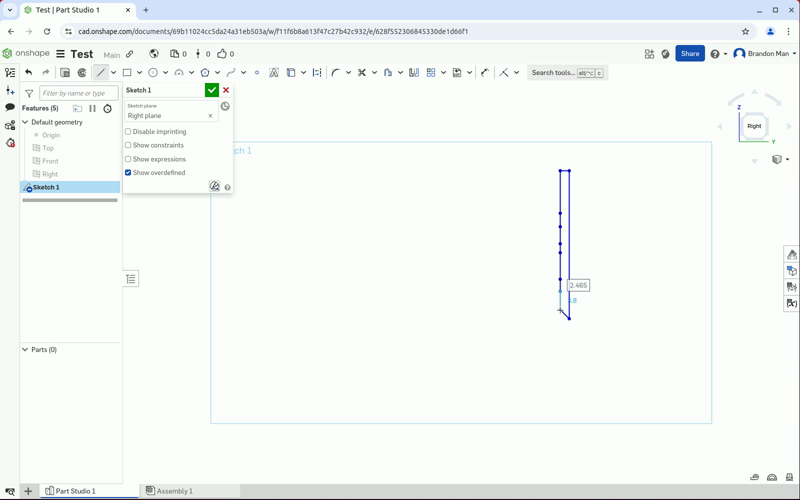
key_up(shift)
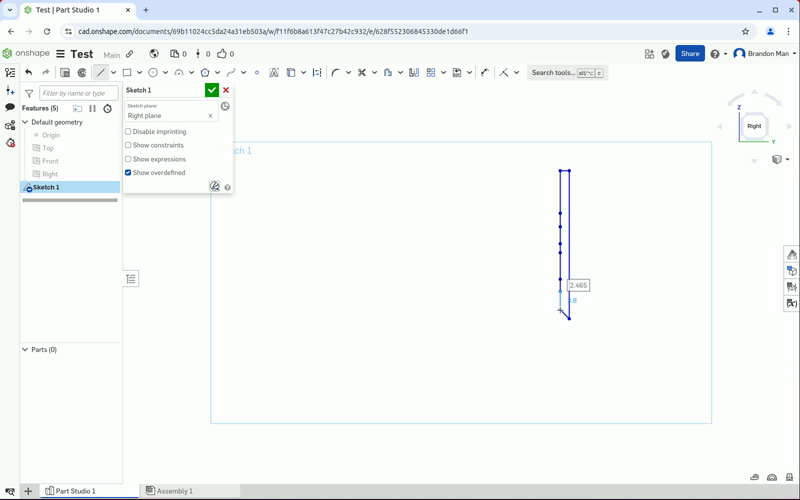
click(560, 309)
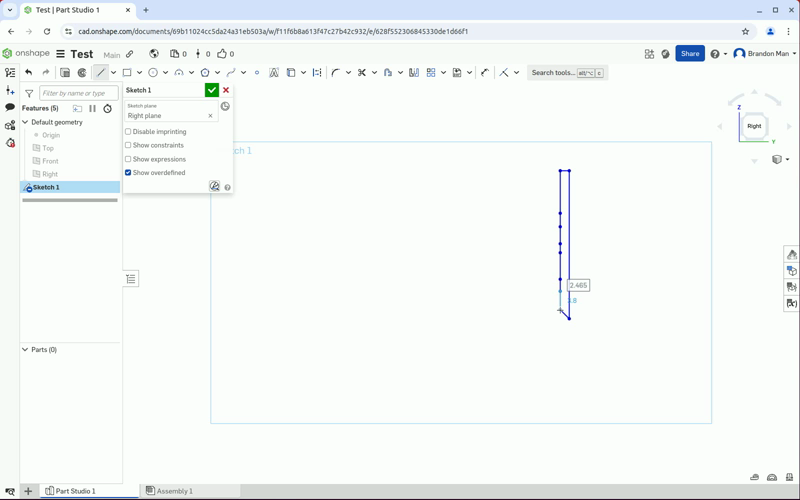
key(esc)
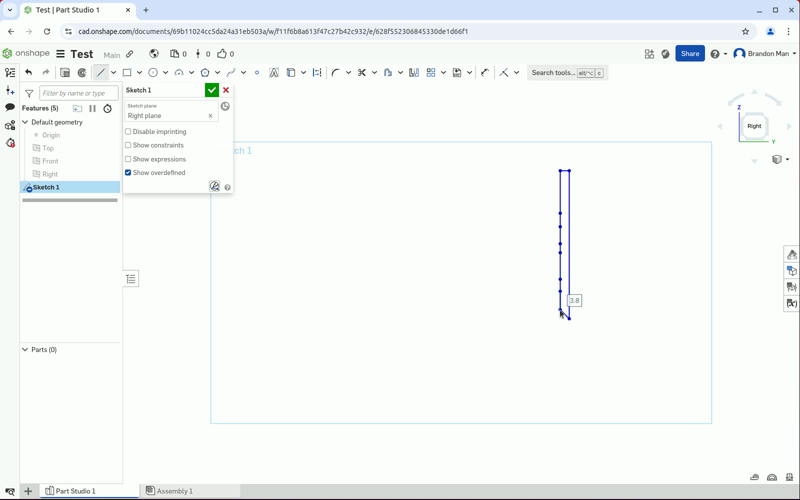
mouse_move(562, 247)
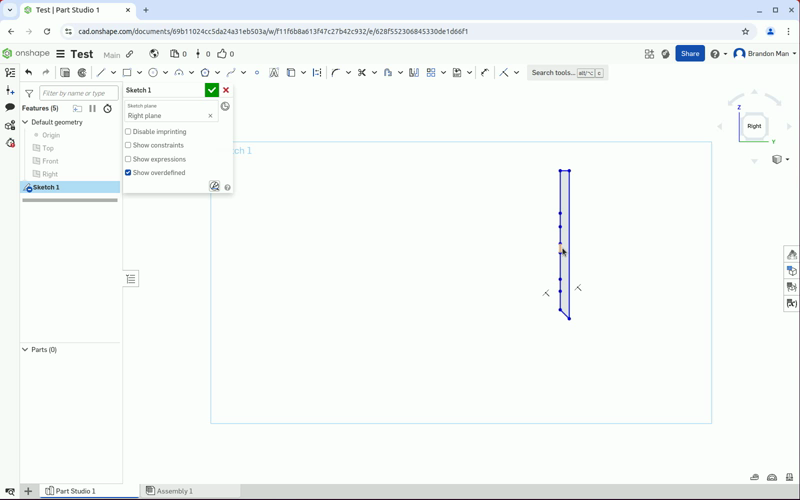
scroll(6)
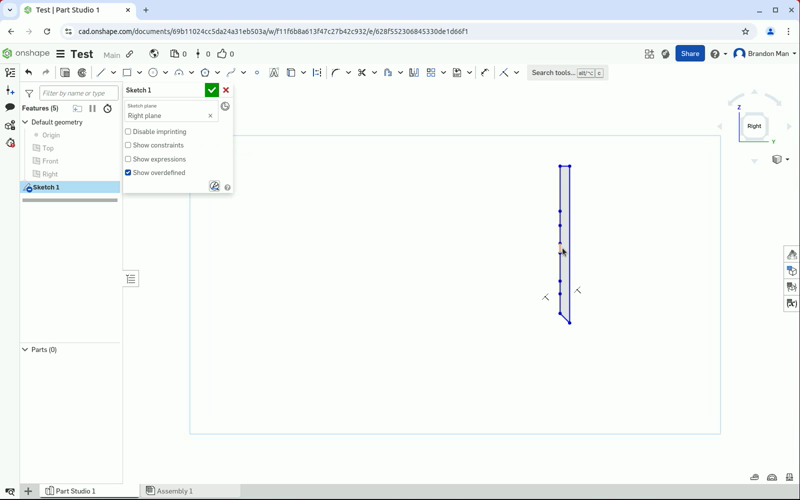
scroll(6)
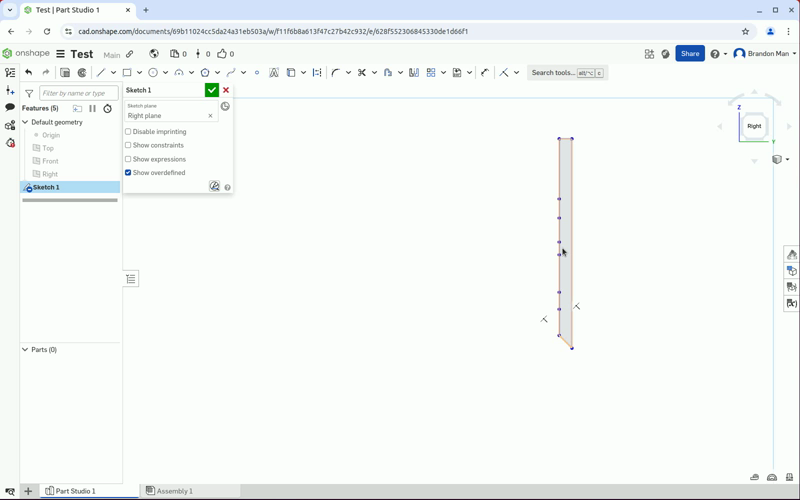
scroll(6)
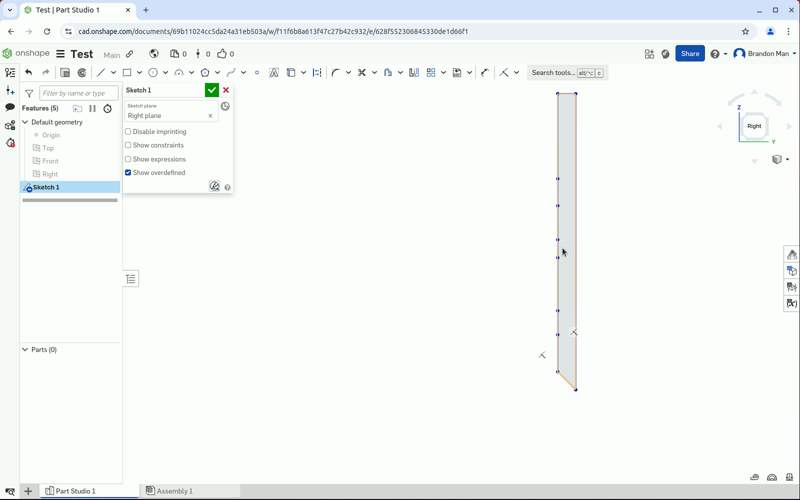
scroll(6)
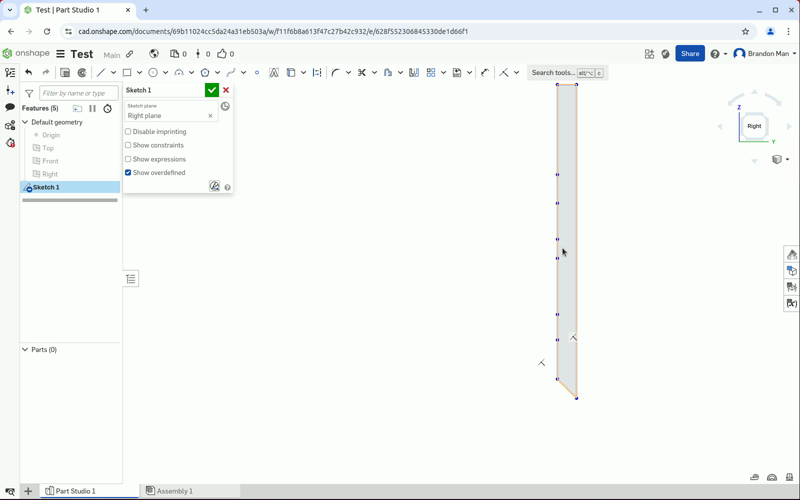
scroll(6)
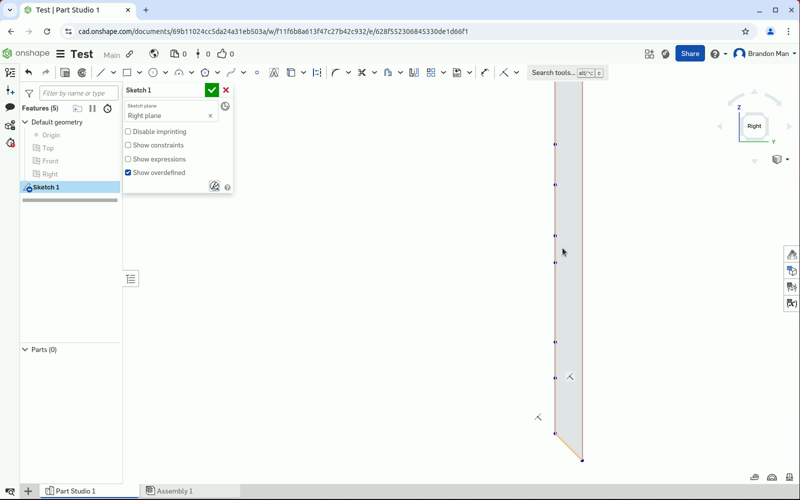
scroll(6)
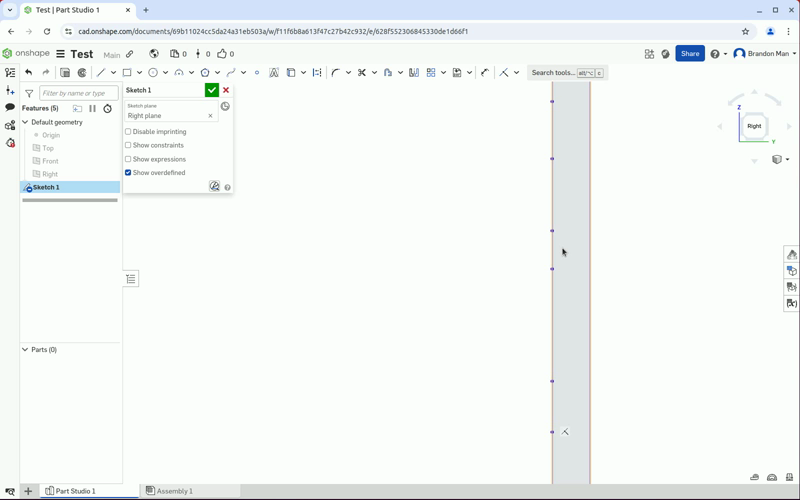
scroll(6)
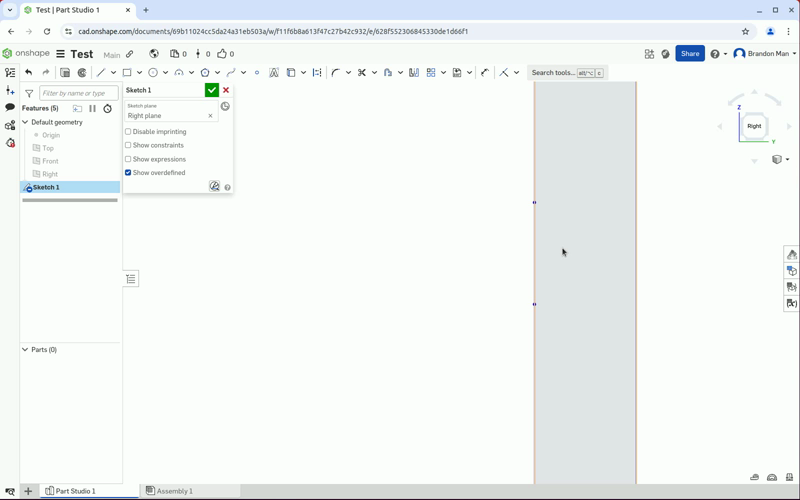
click(562, 247)
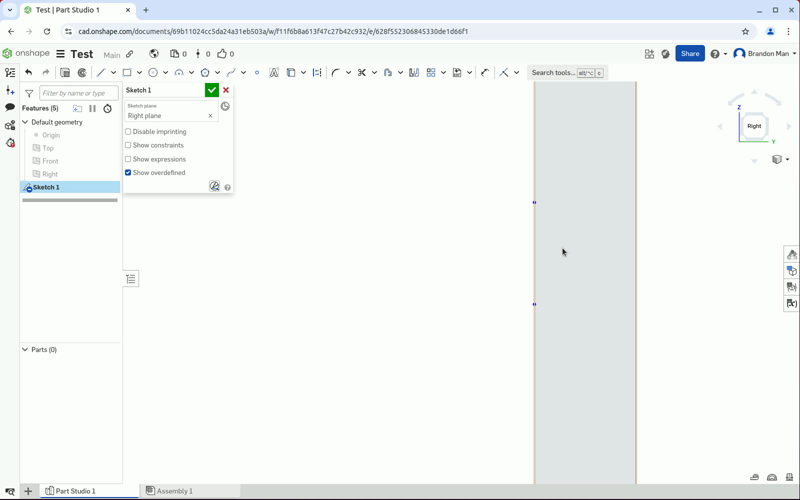
scroll(-6)
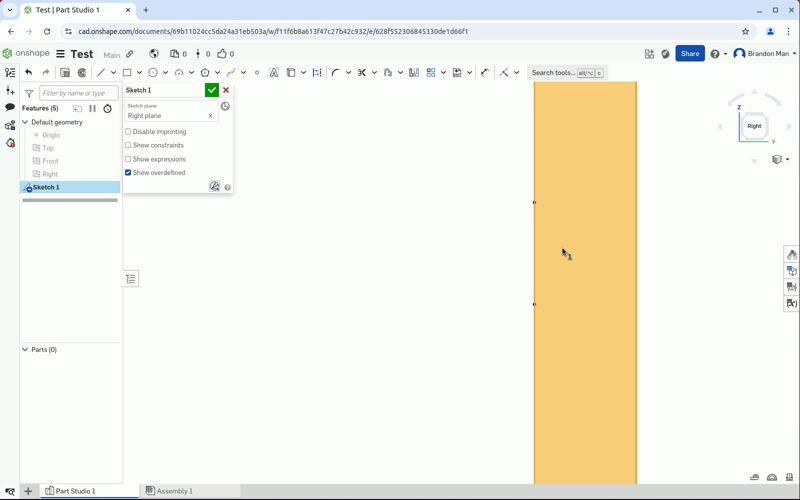
scroll(-6)
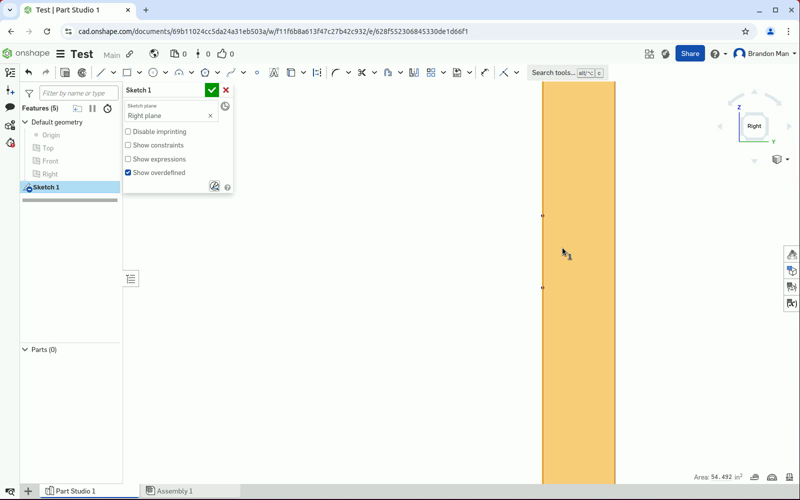
scroll(-6)
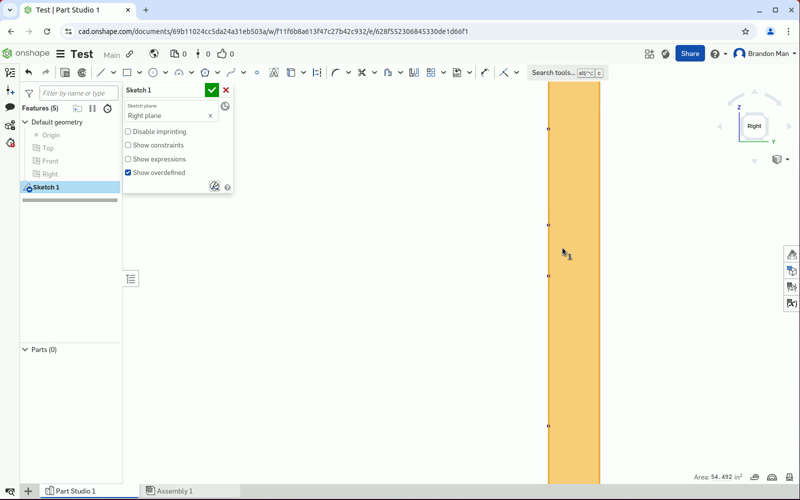
scroll(-6)
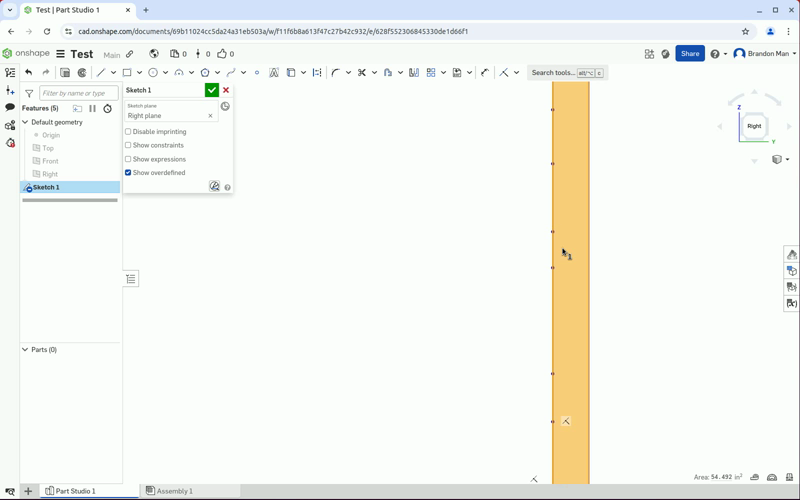
scroll(-6)
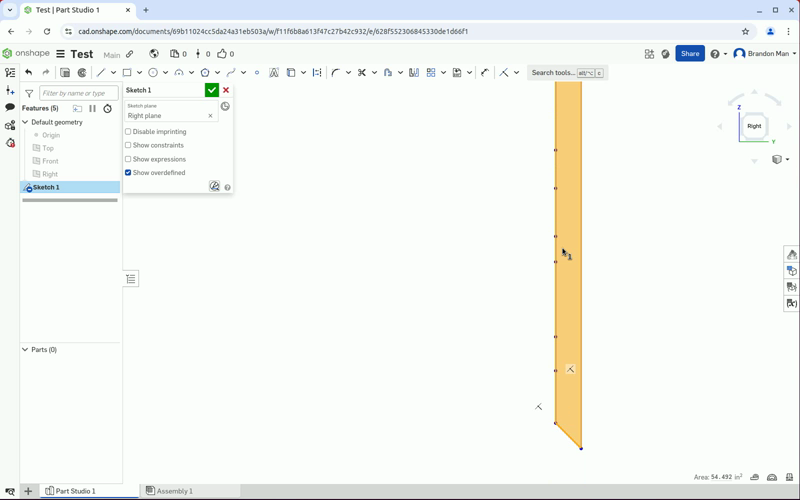
scroll(-6)
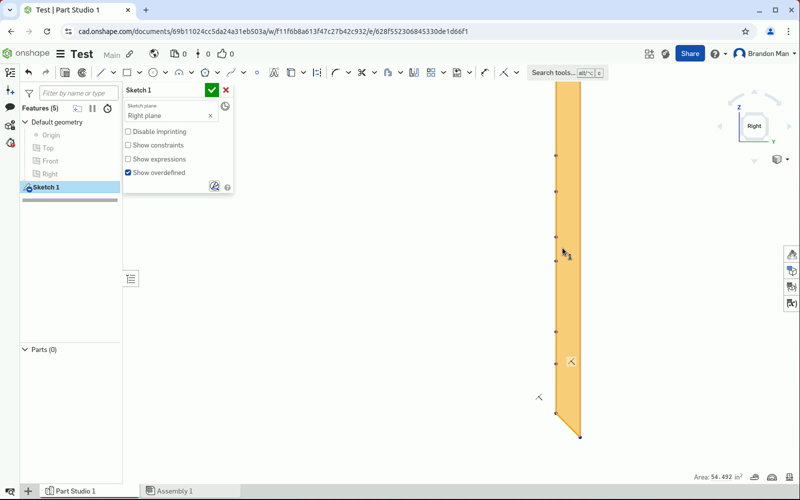
scroll(-6)
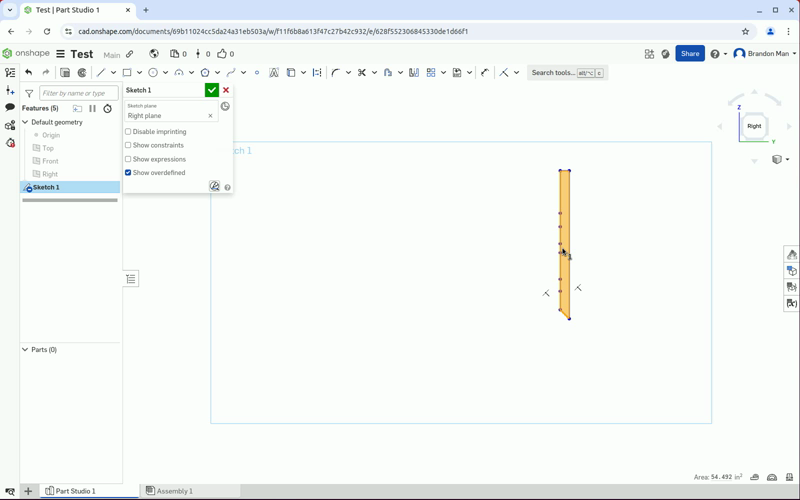
mouse_move(73, 352)
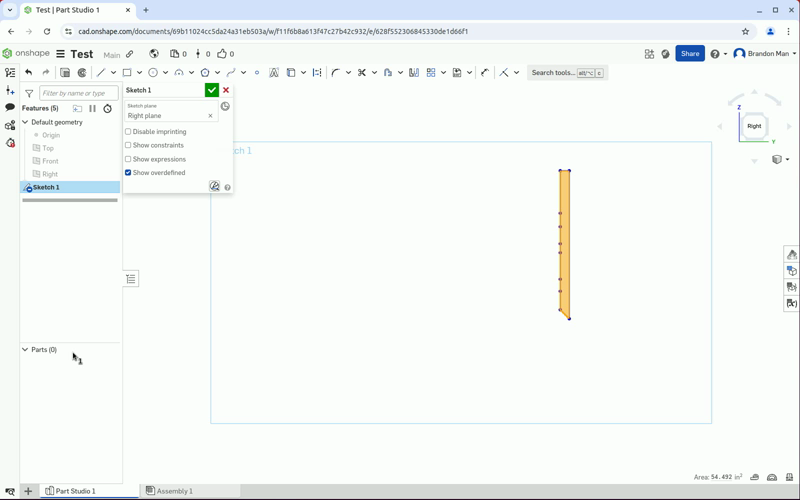
key(shift+y)
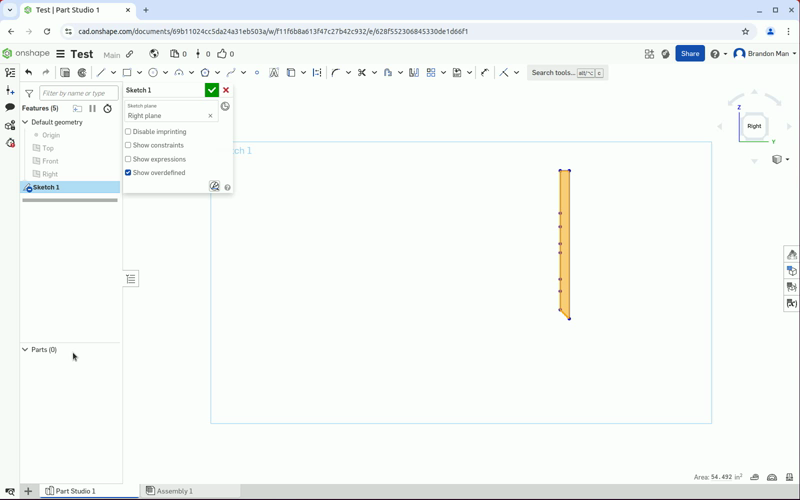
key(shift+e)
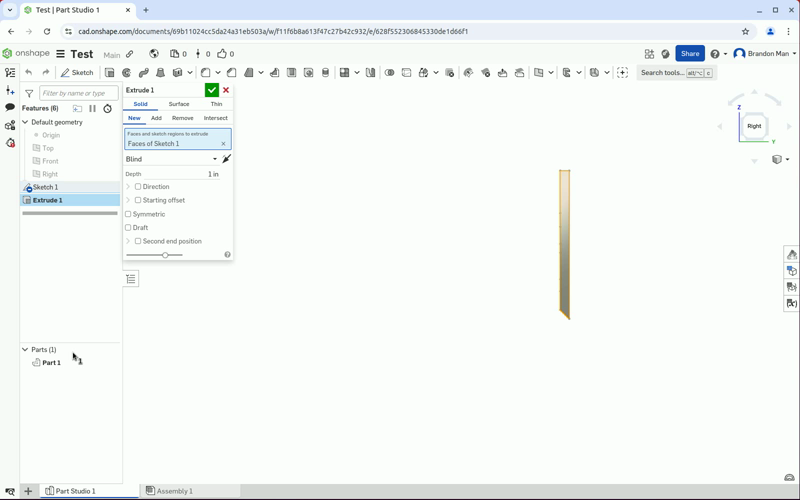
mouse_move(143, 106)
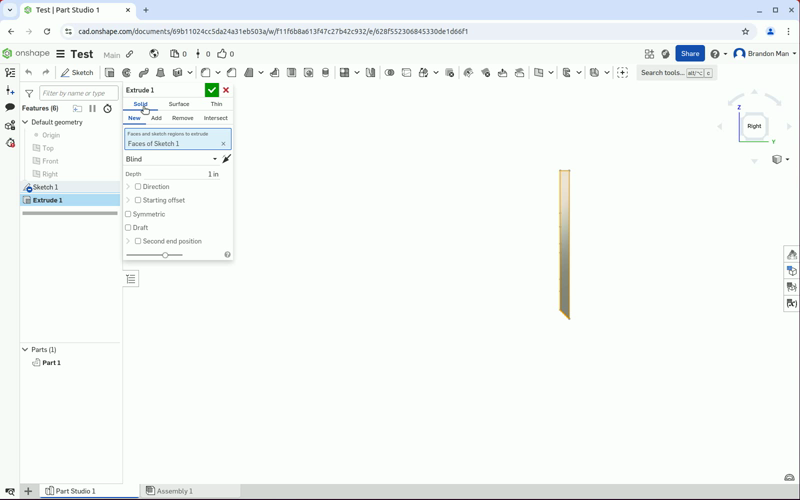
click(143, 106)
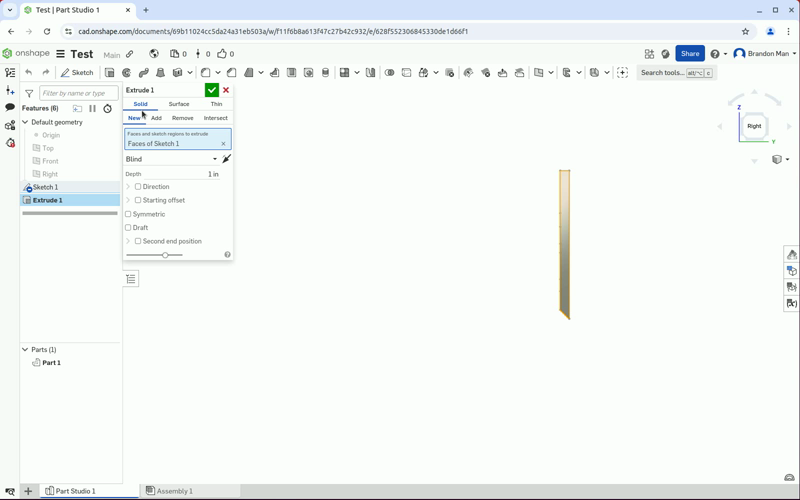
mouse_move(137, 120)
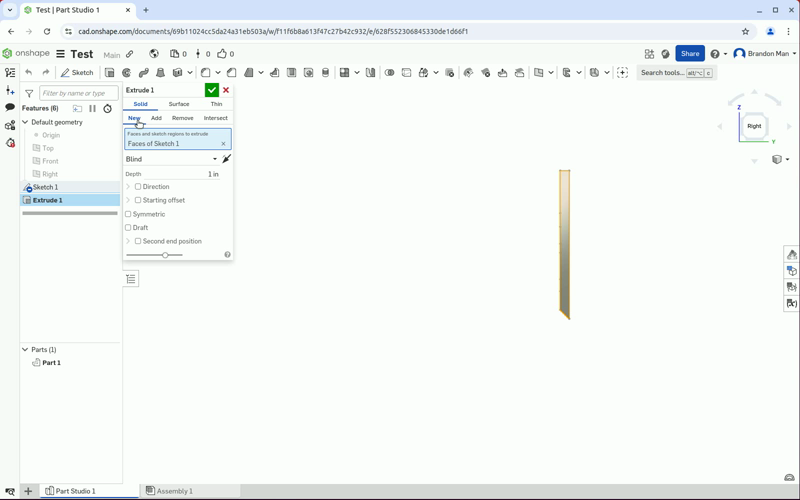
click(137, 120)
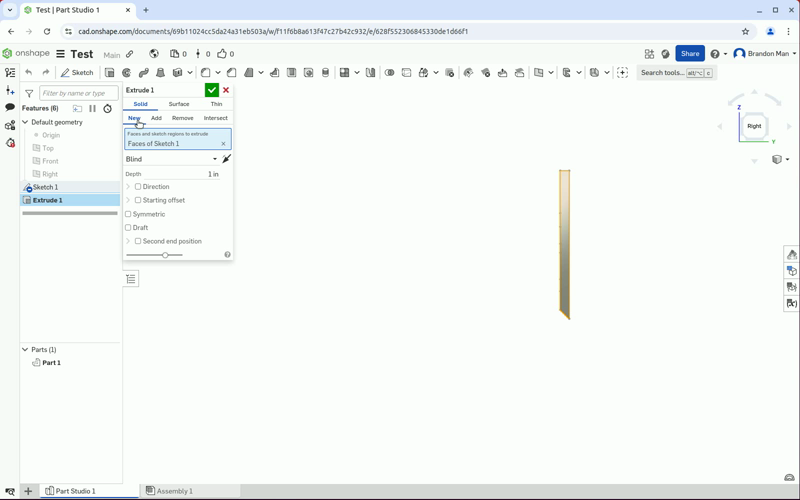
key(tab, 4)
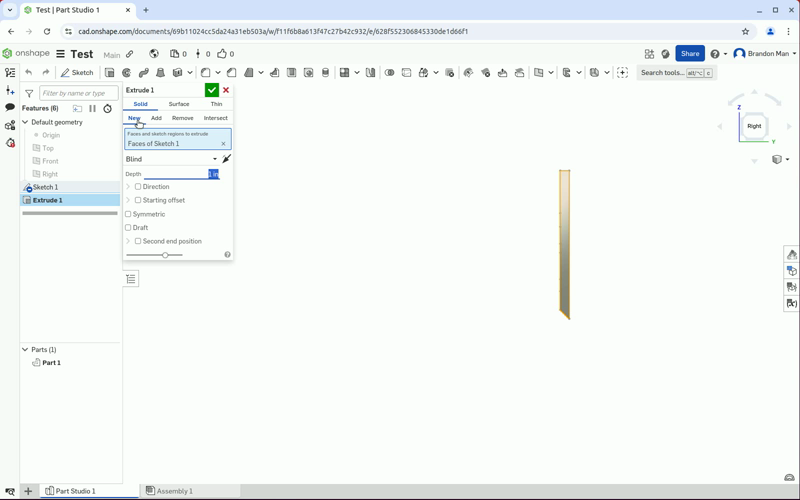
text(-1.926)
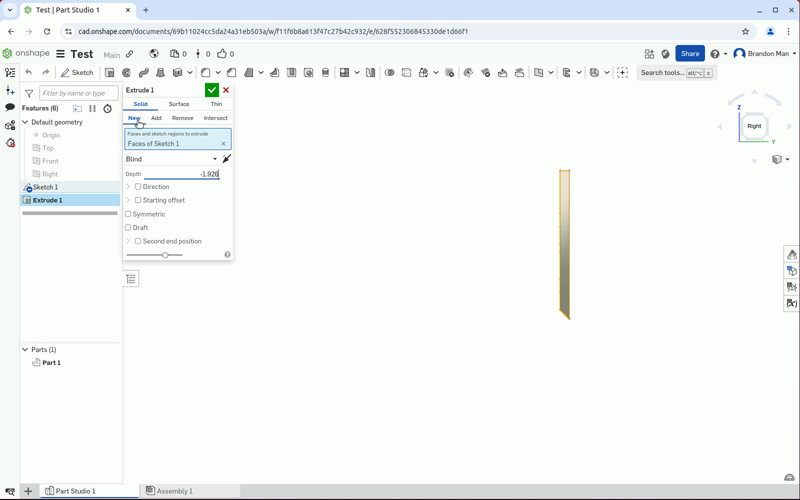
key(enter)
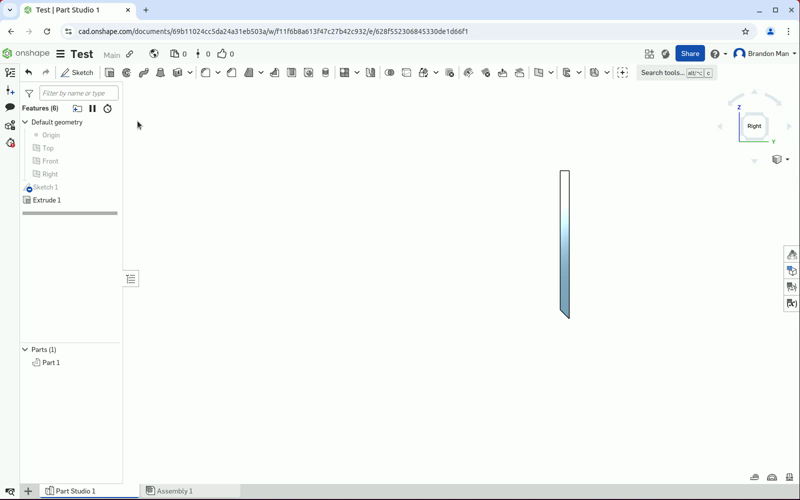
key(shift+h)
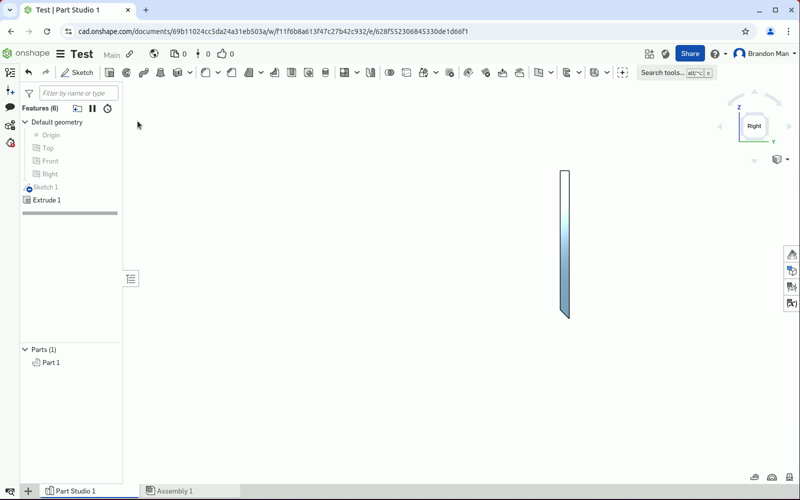
key(shift+h)
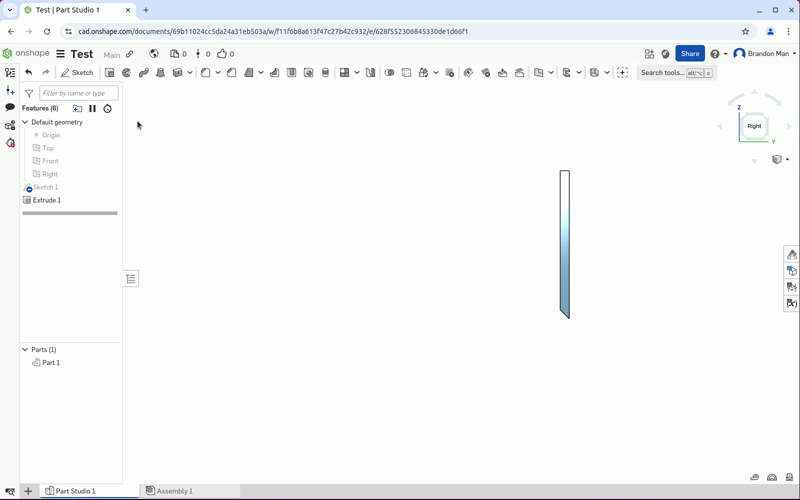
mouse_move(73, 189)
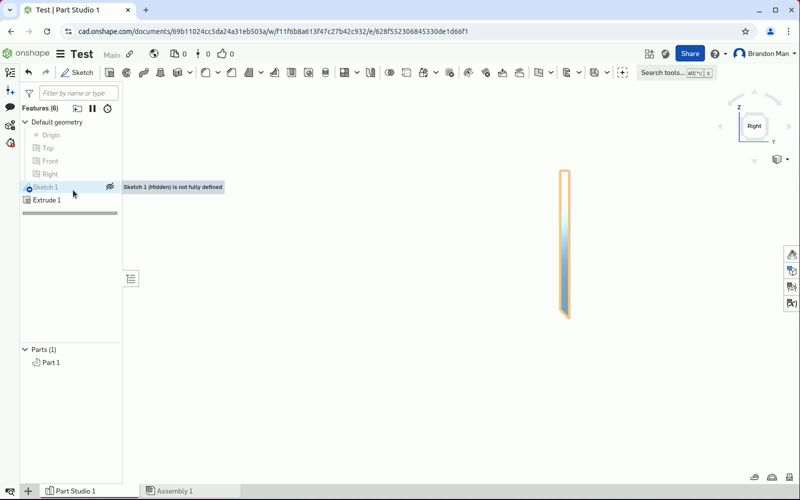
click(73, 189)
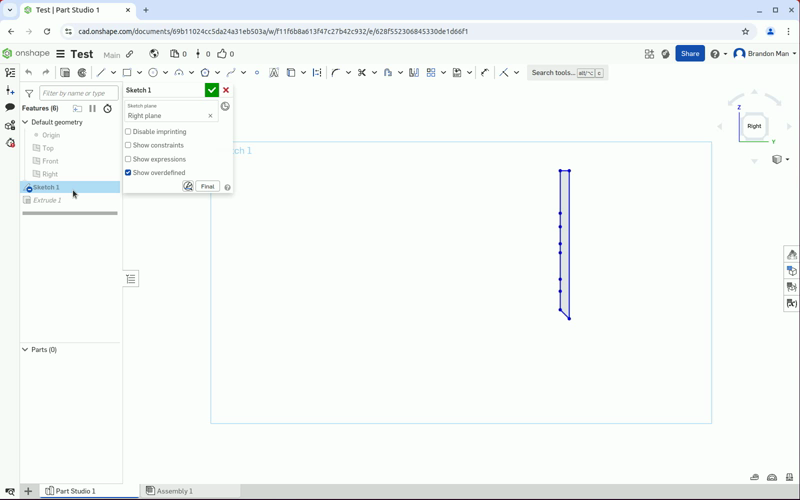
mouse_move(229, 92)
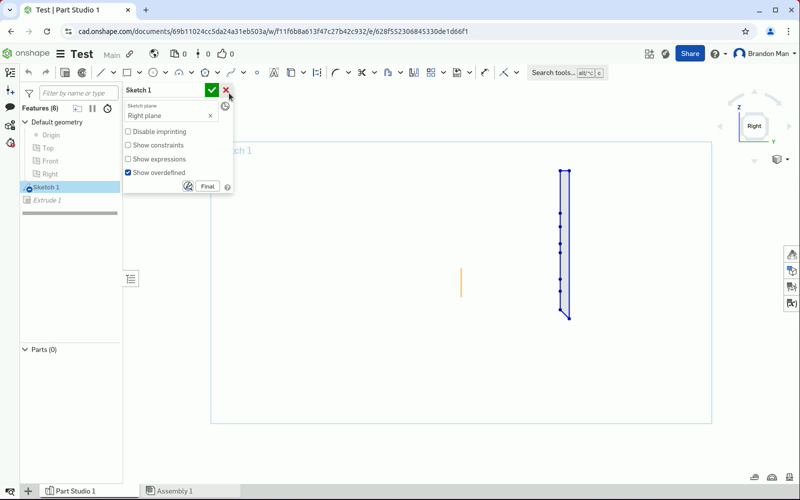
click(229, 92)
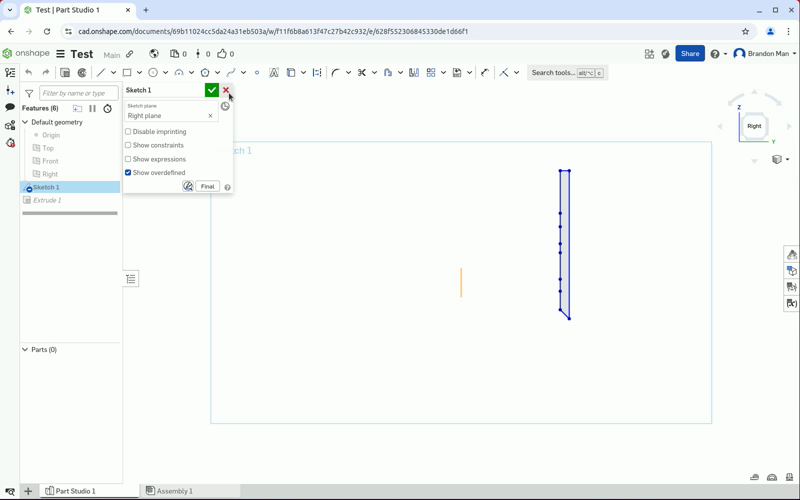
key(shift+s)
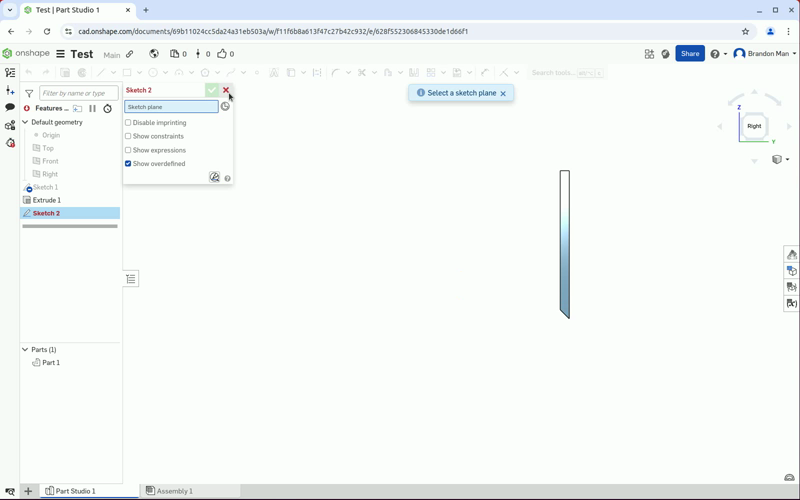
mouse_move(73, 176)
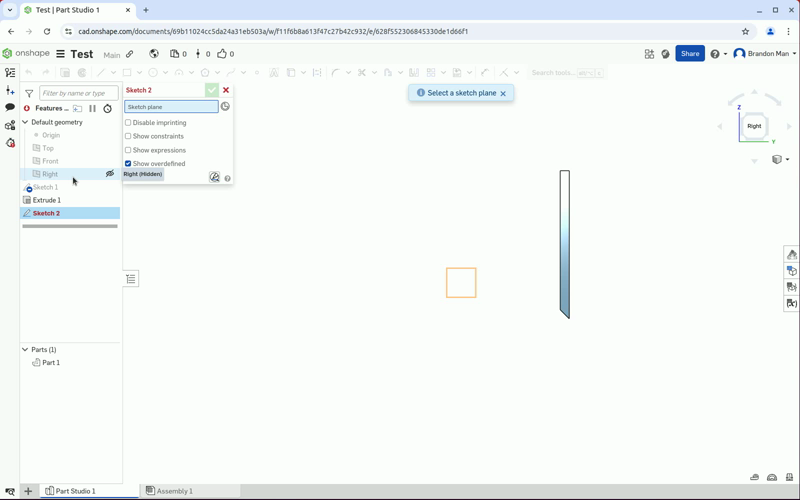
click(73, 176)
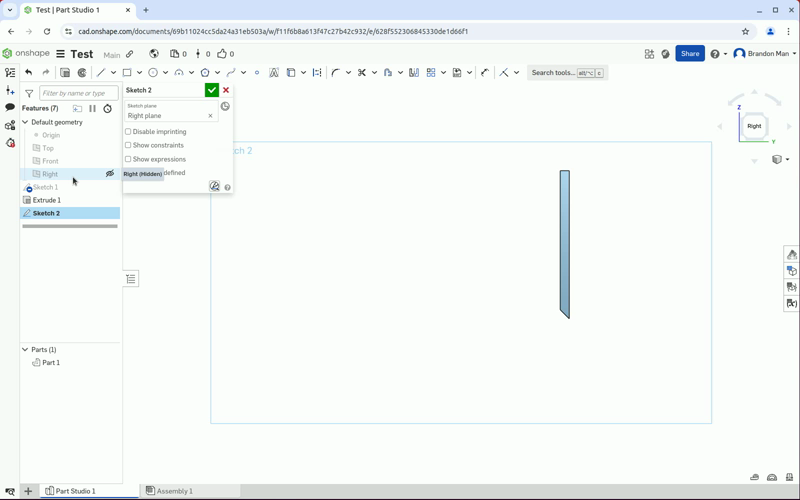
mouse_move(73, 352)
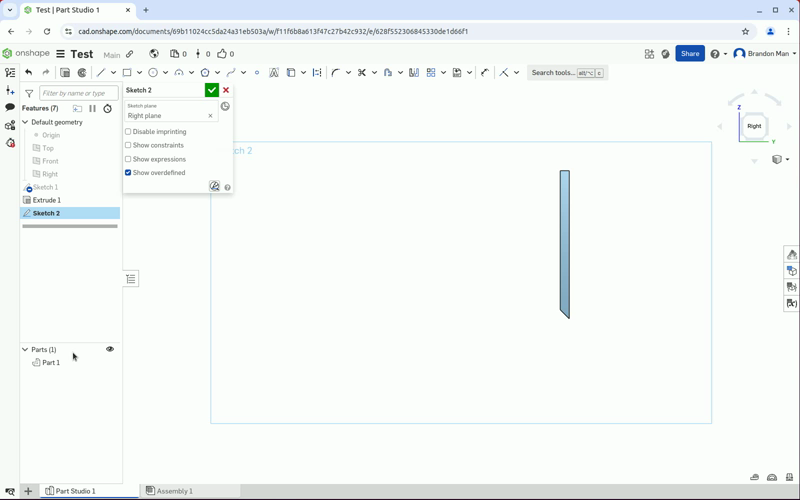
key(y)
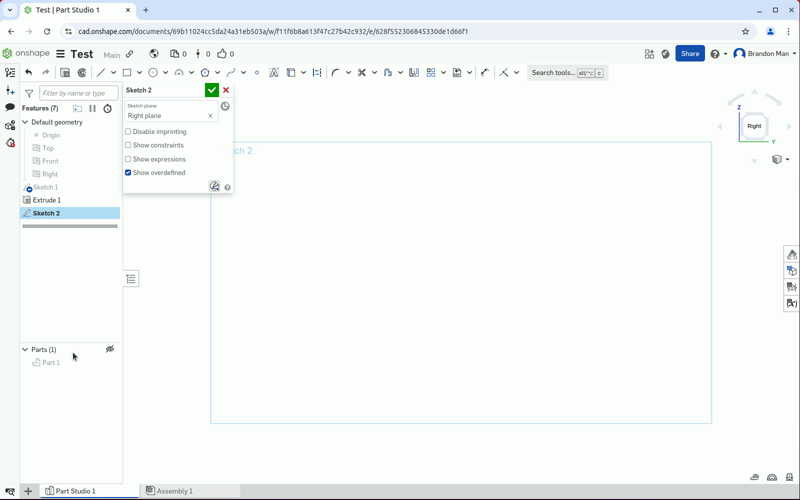
key(l)
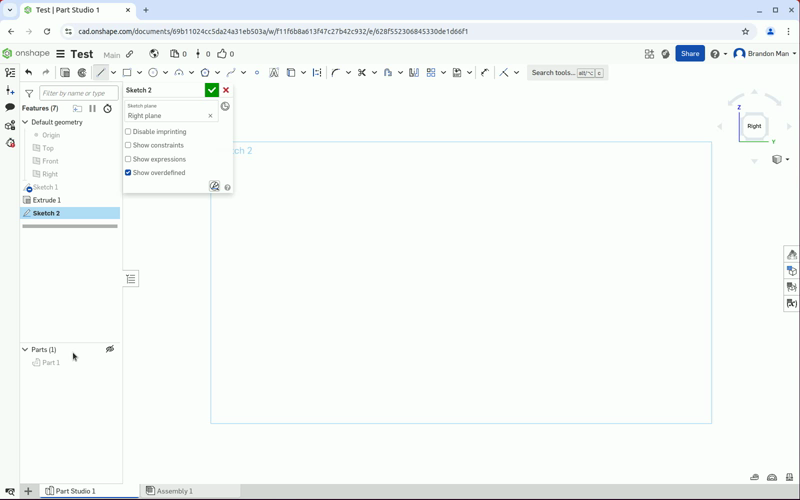
key_down(shift)
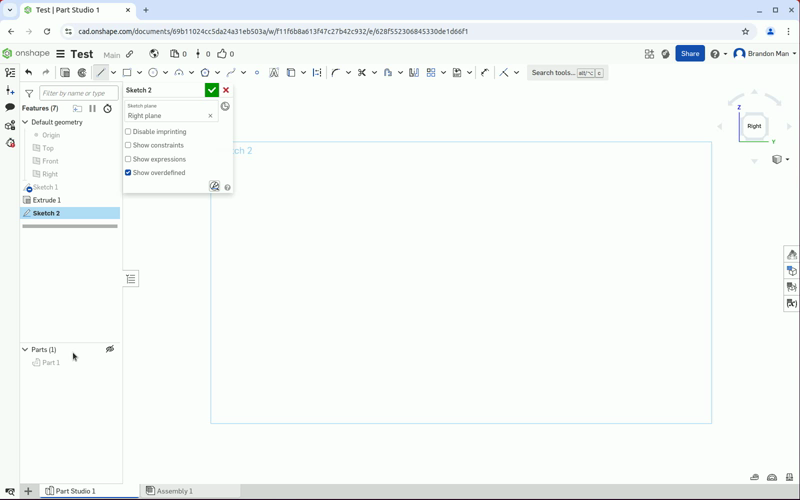
mouse_move(420, 318)
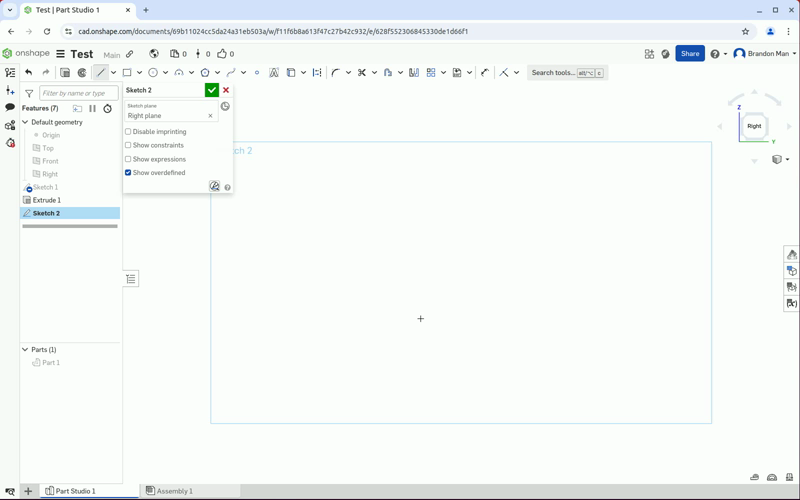
click(420, 318)
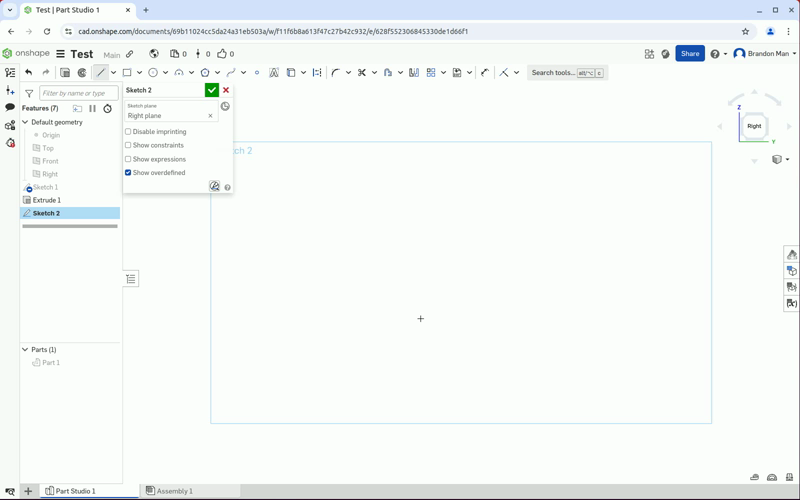
key_up(shift)
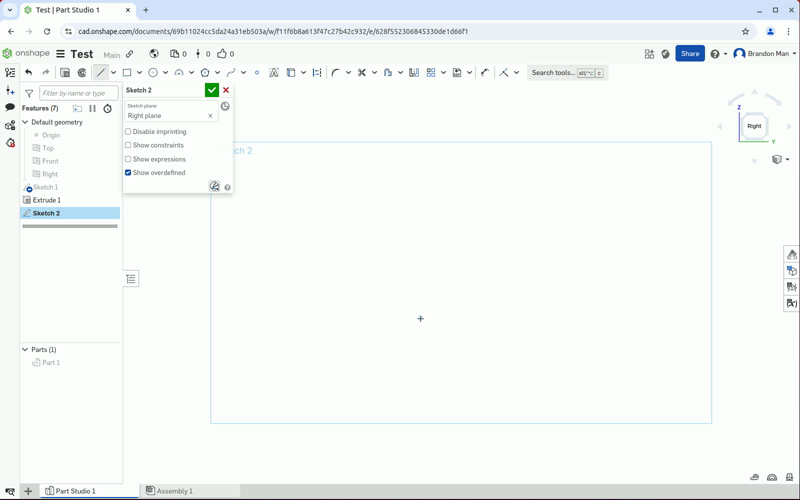
key_down(shift)
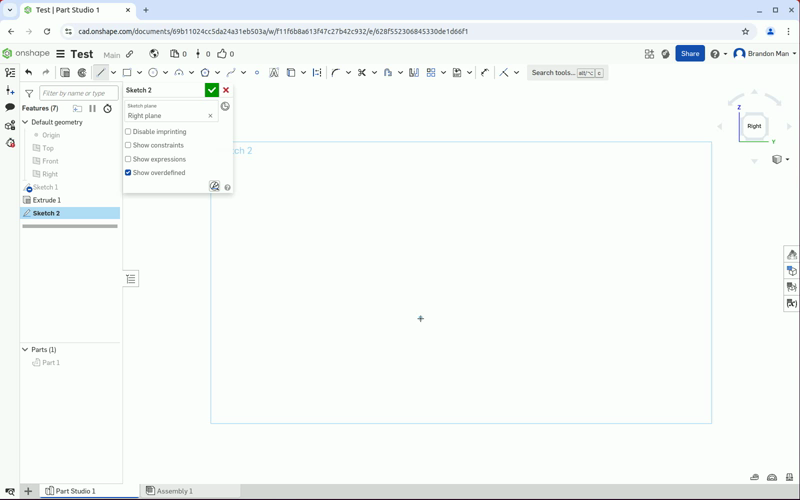
mouse_move(450, 318)
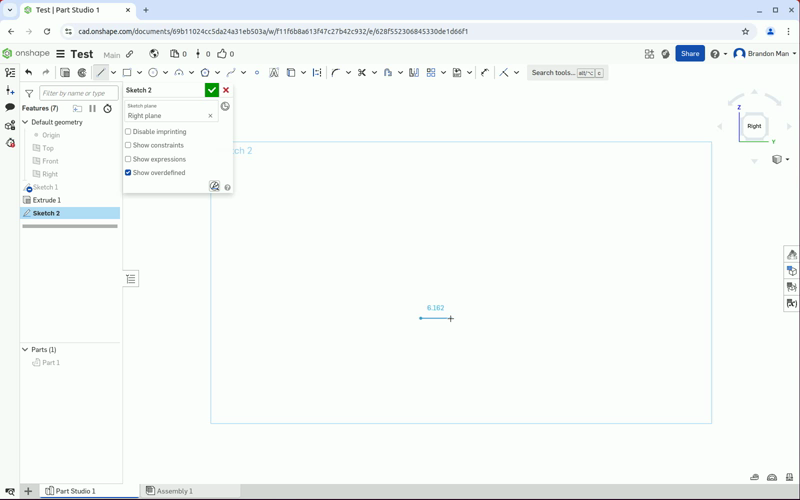
mouse_move(430, 308)
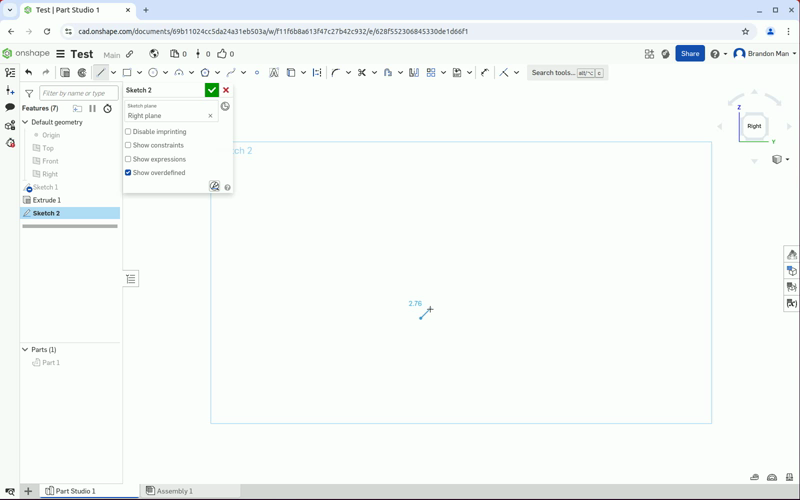
click(430, 308)
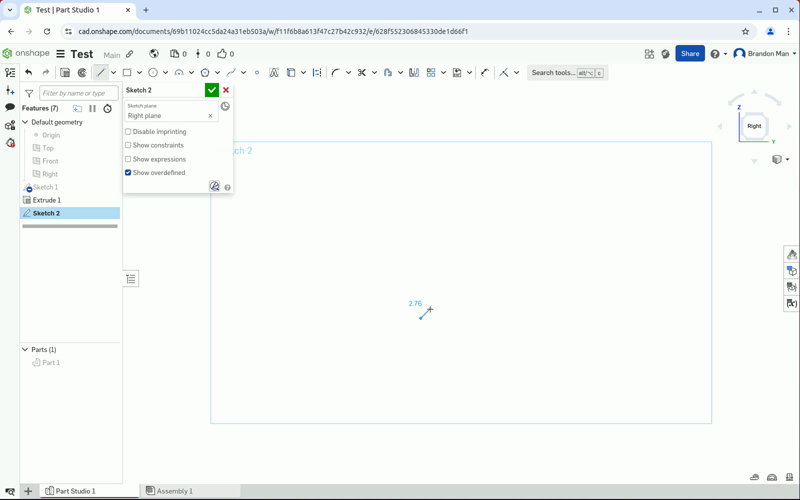
key_up(shift)
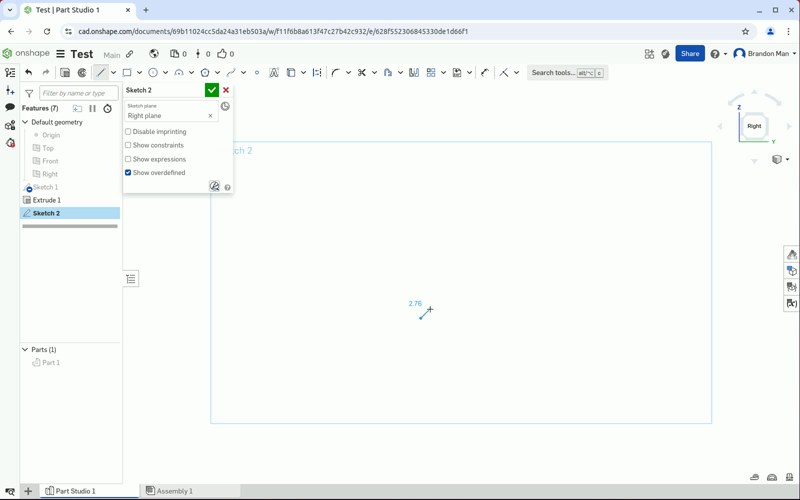
key_down(shift)
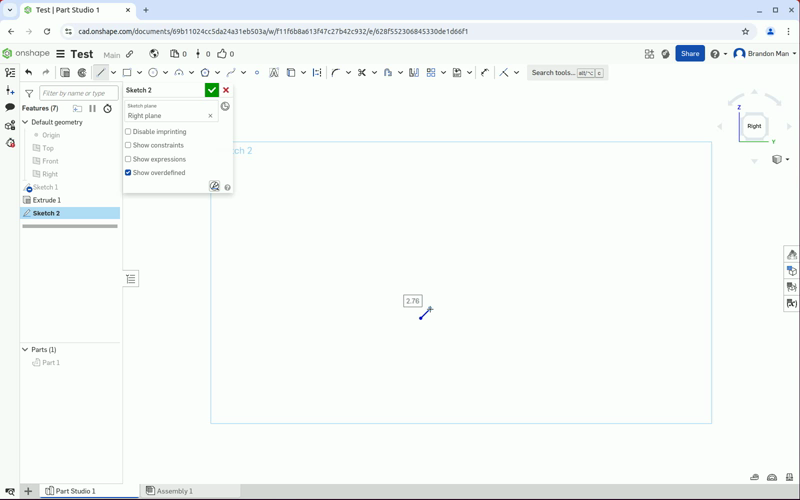
mouse_move(460, 308)
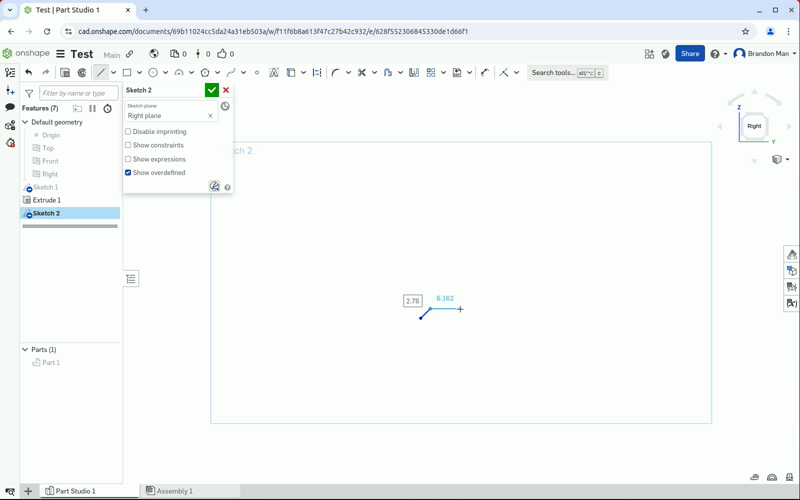
mouse_move(430, 290)
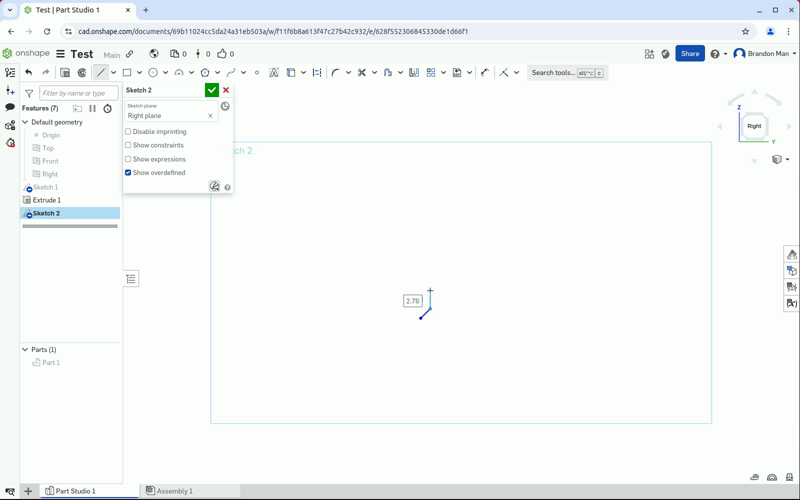
click(430, 290)
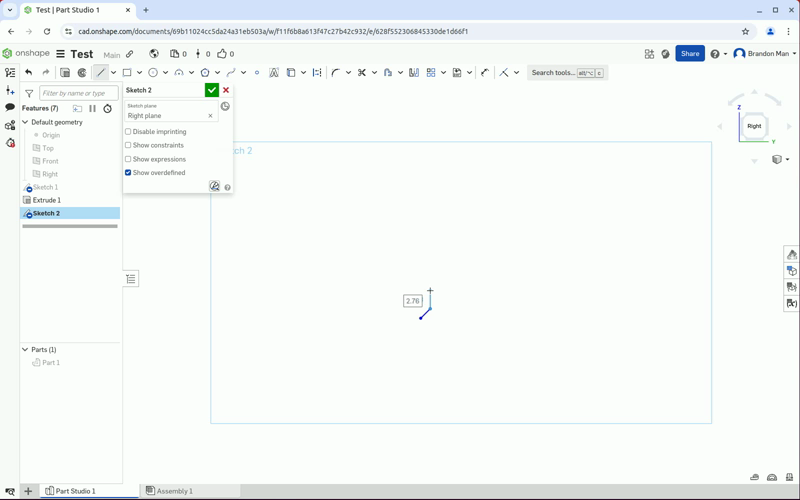
key_up(shift)
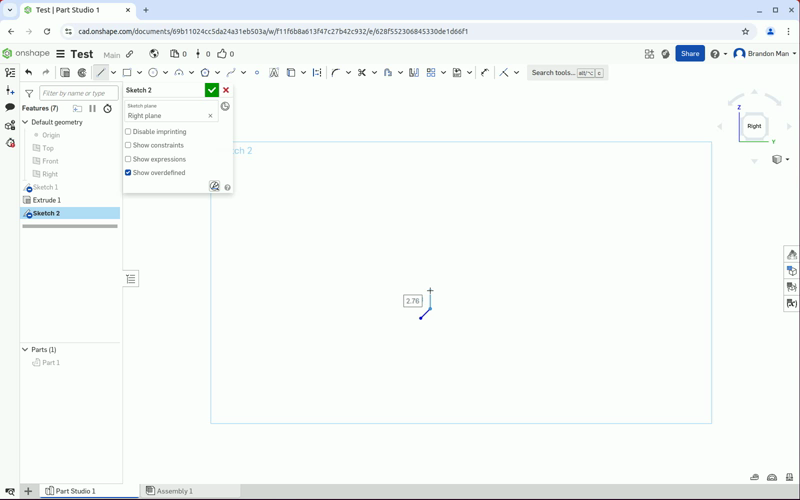
key_down(shift)
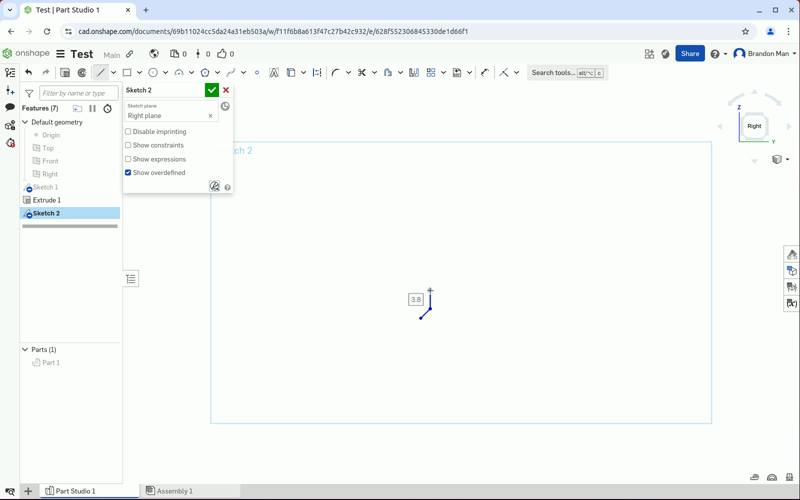
mouse_move(460, 290)
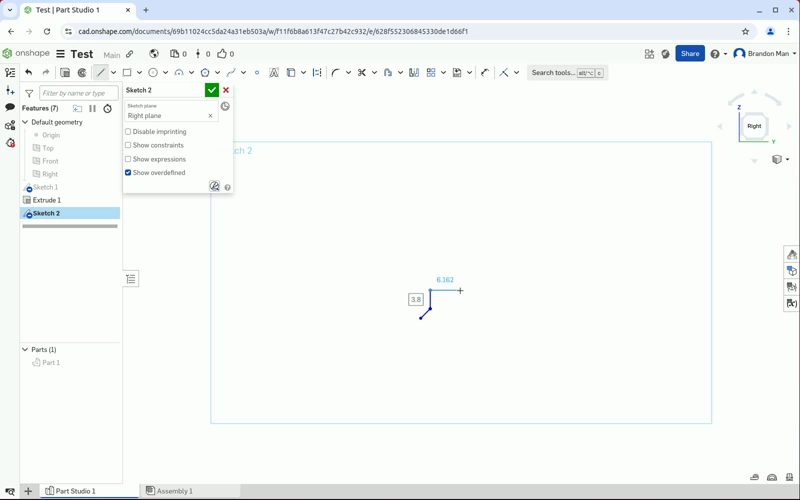
mouse_move(430, 277)
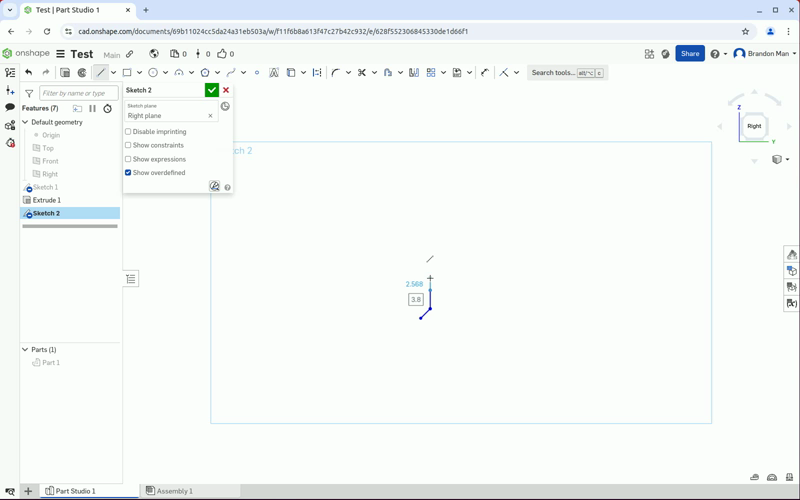
click(430, 277)
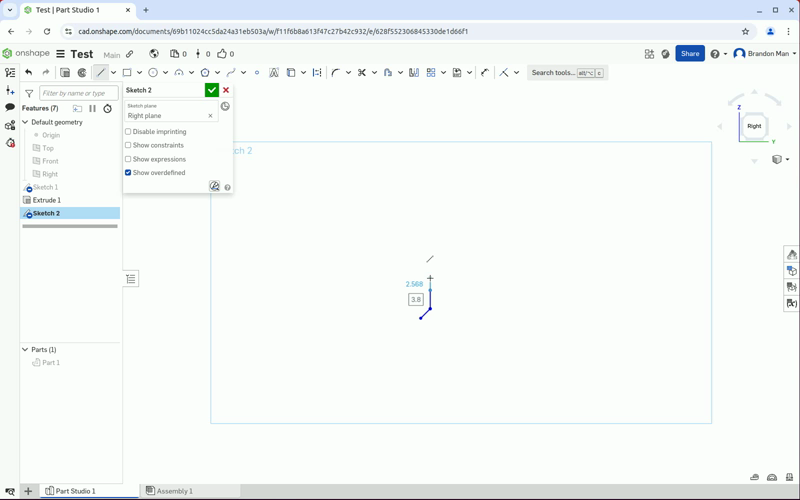
key_up(shift)
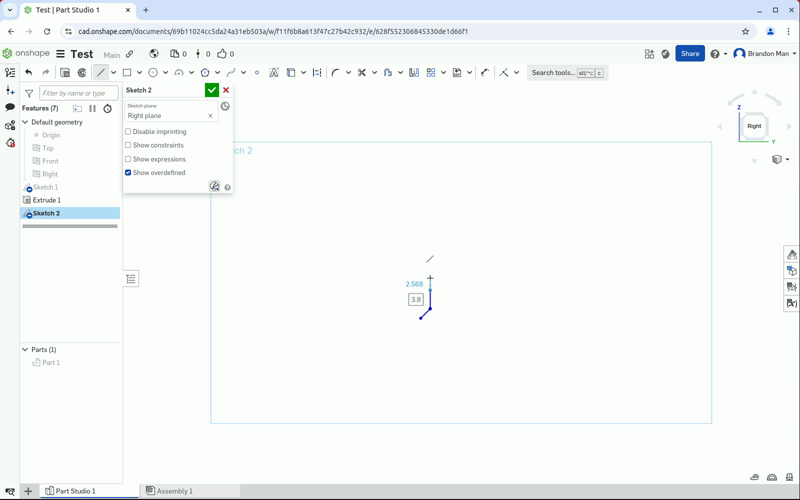
key_down(shift)
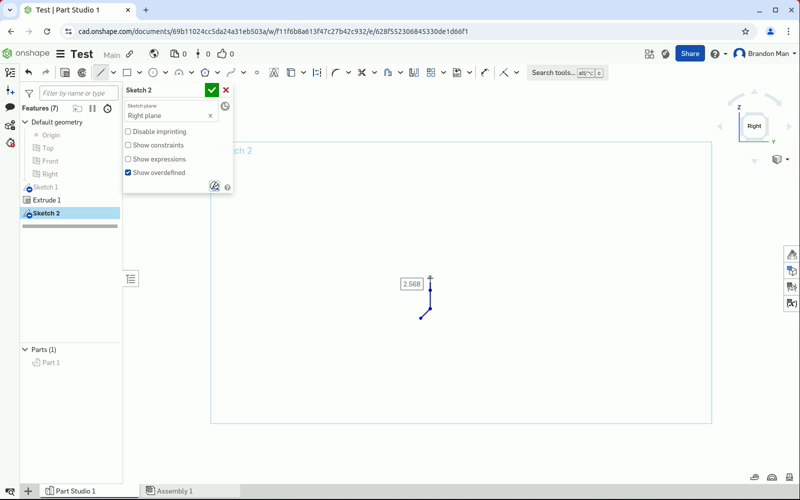
mouse_move(460, 277)
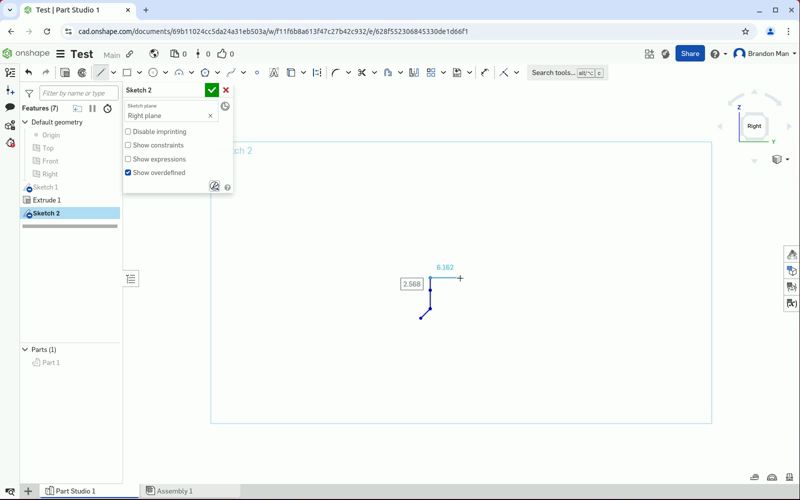
mouse_move(430, 252)
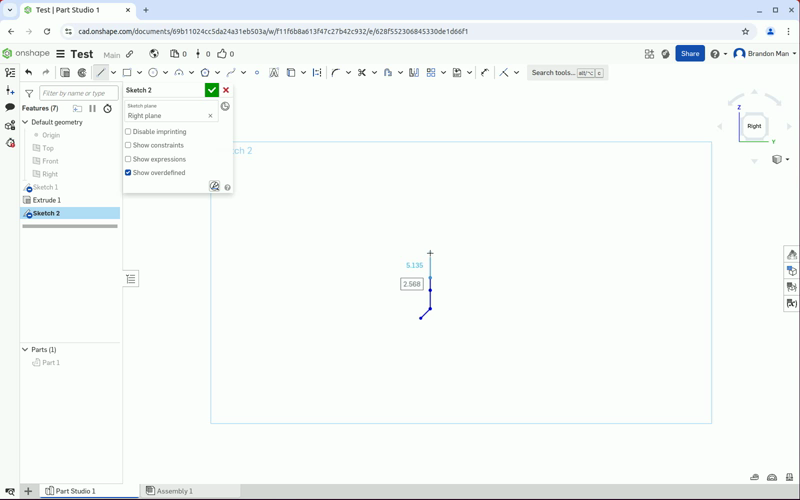
click(430, 252)
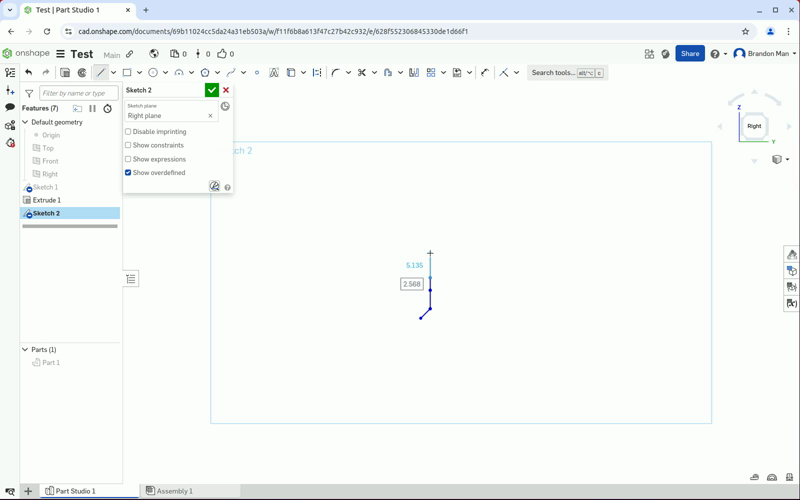
key_up(shift)
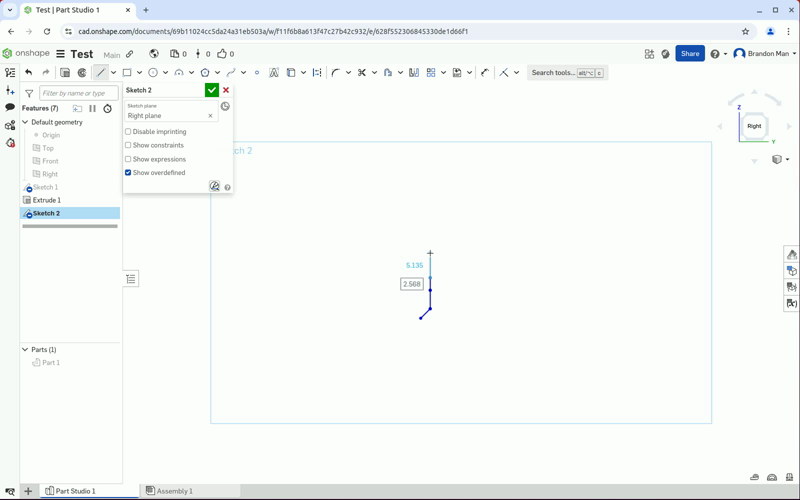
key_down(shift)
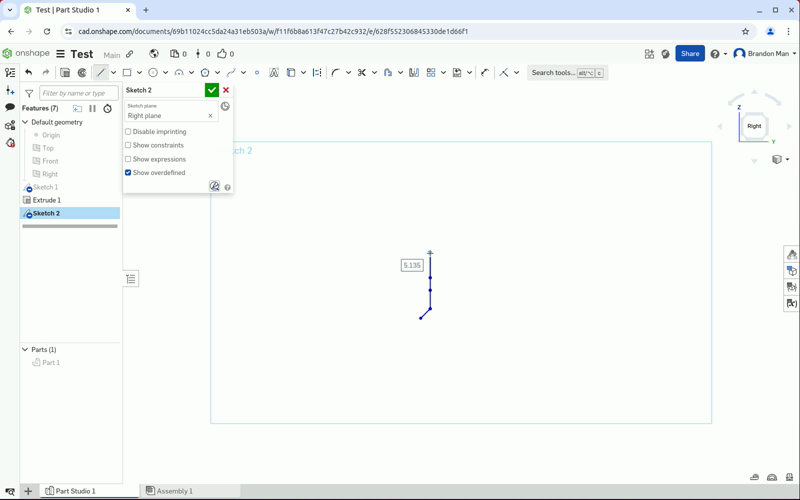
mouse_move(460, 252)
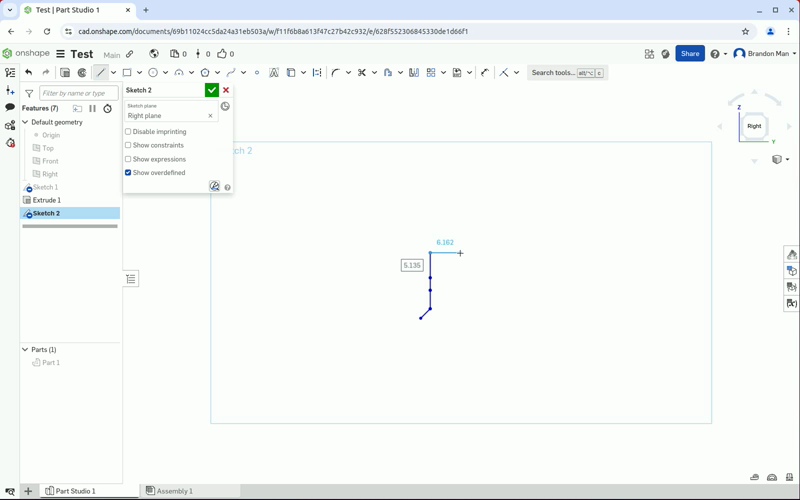
mouse_move(430, 243)
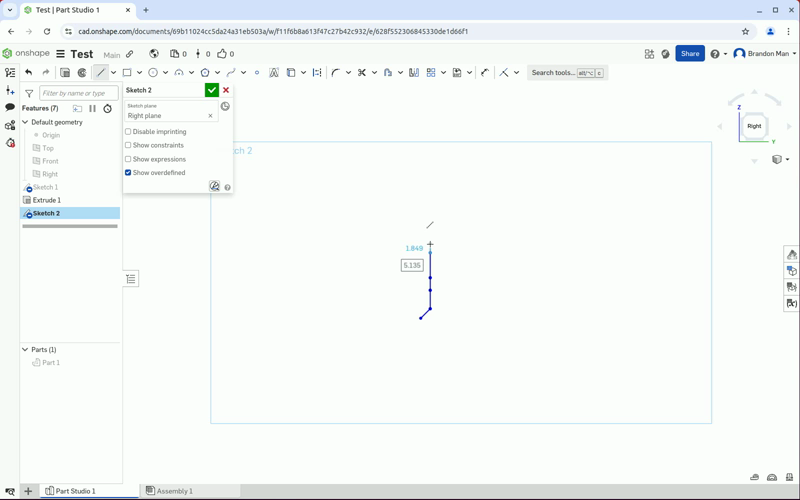
click(430, 243)
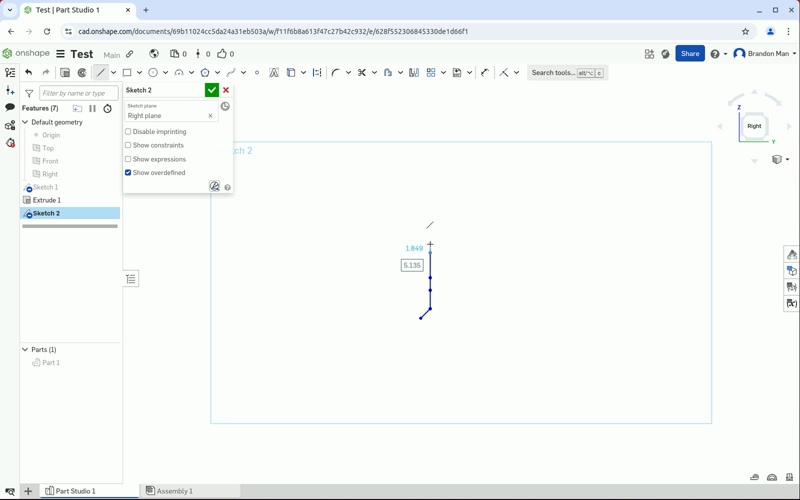
key_up(shift)
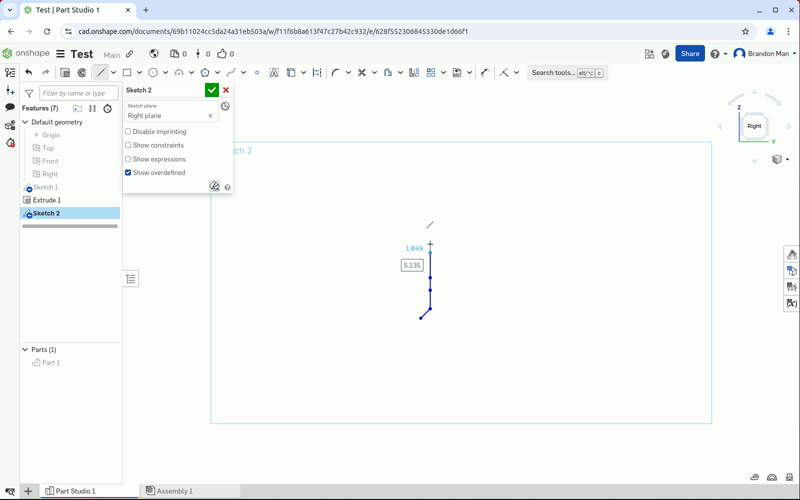
key_down(shift)
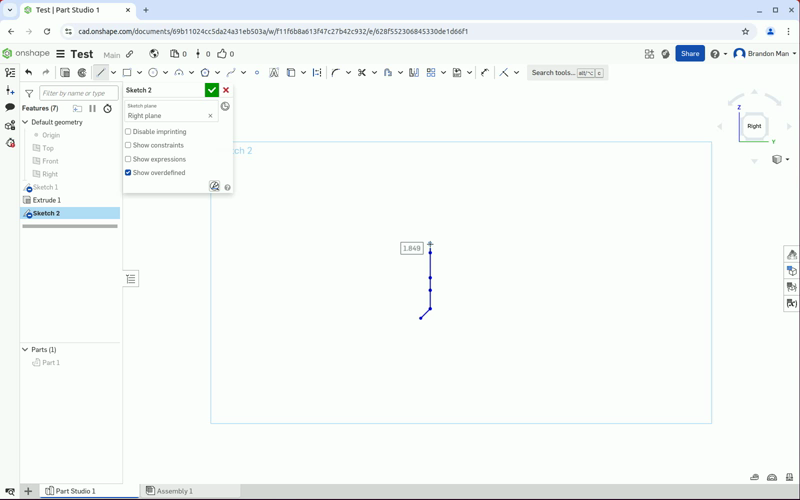
mouse_move(460, 243)
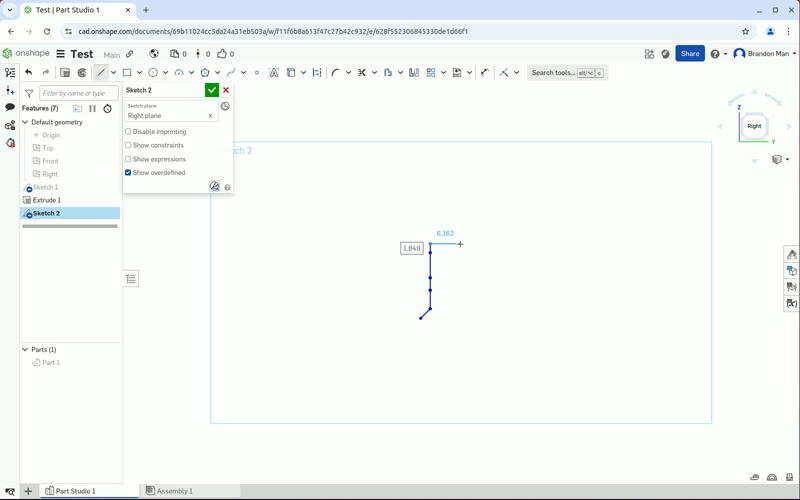
mouse_move(430, 226)
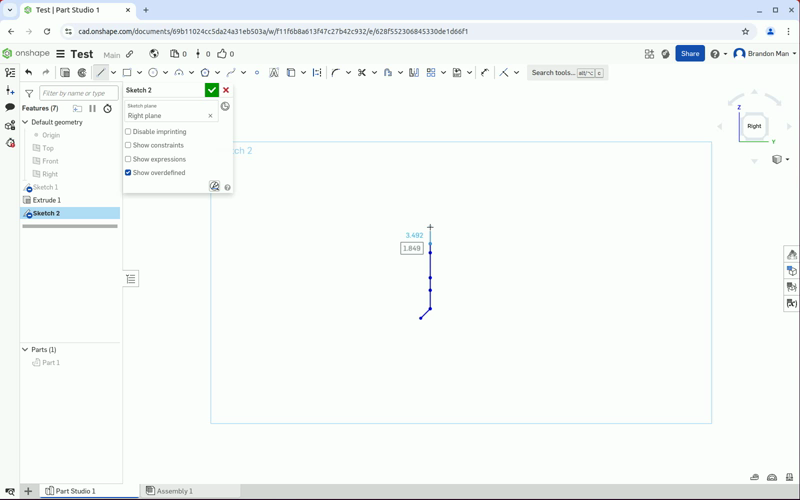
click(430, 226)
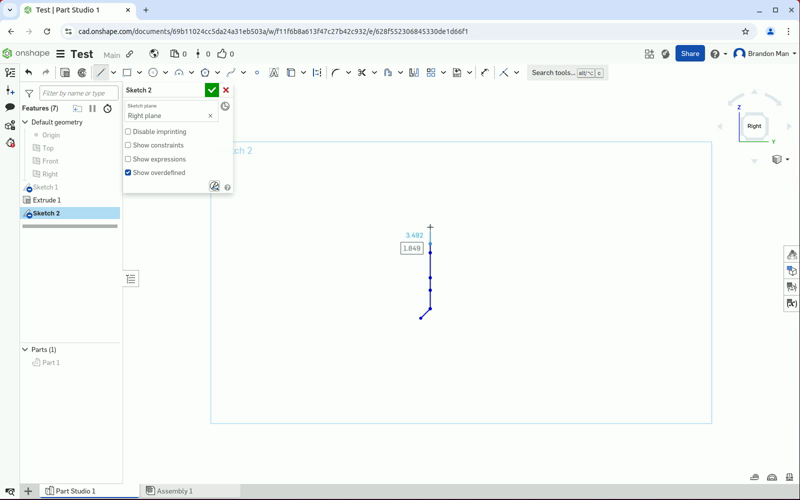
key_up(shift)
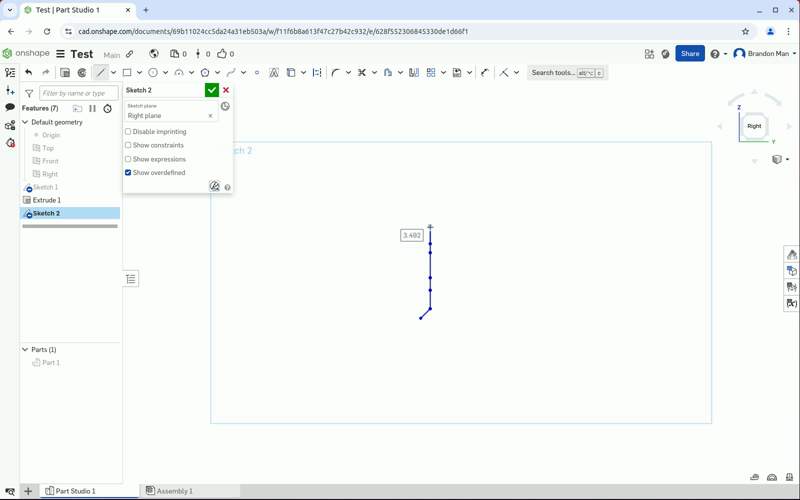
key_down(shift)
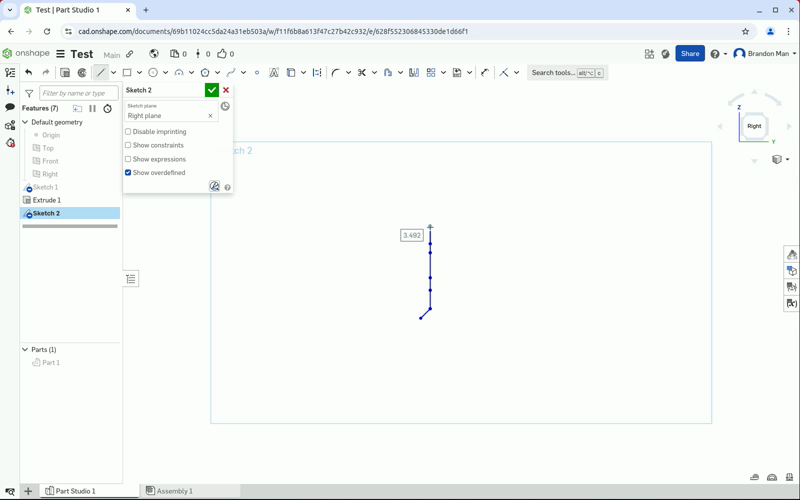
mouse_move(460, 226)
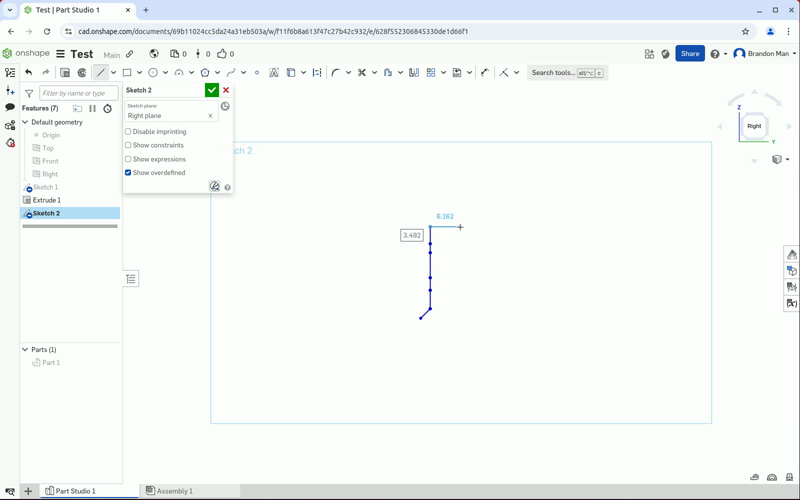
mouse_move(430, 212)
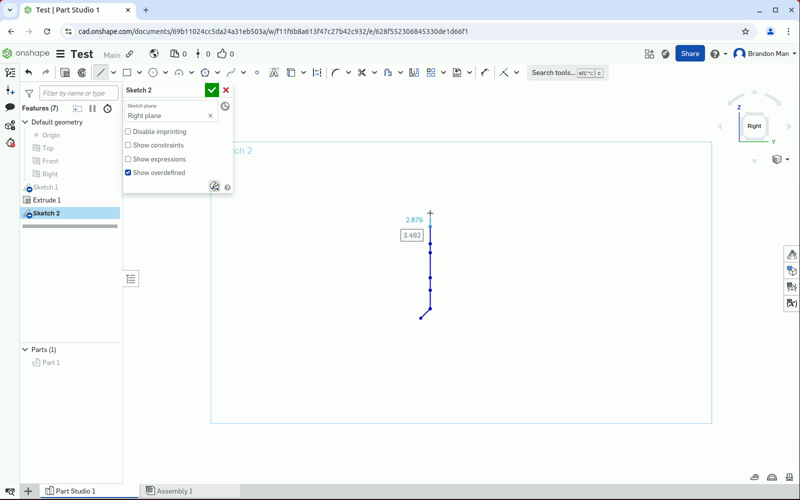
click(430, 212)
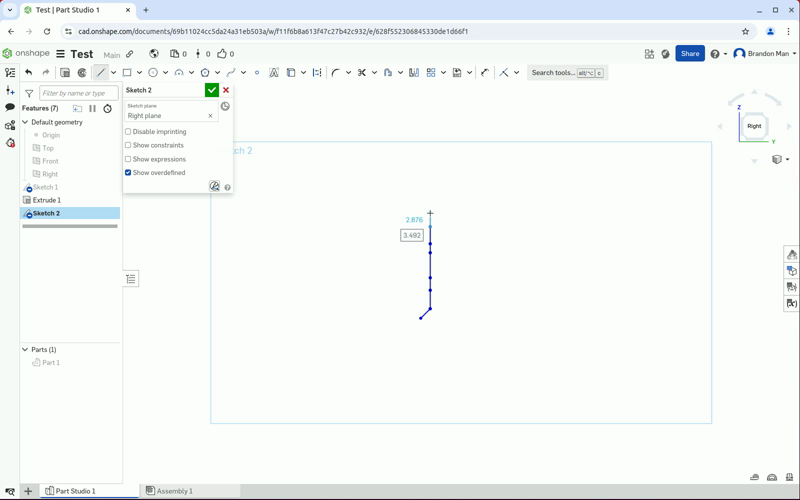
key_up(shift)
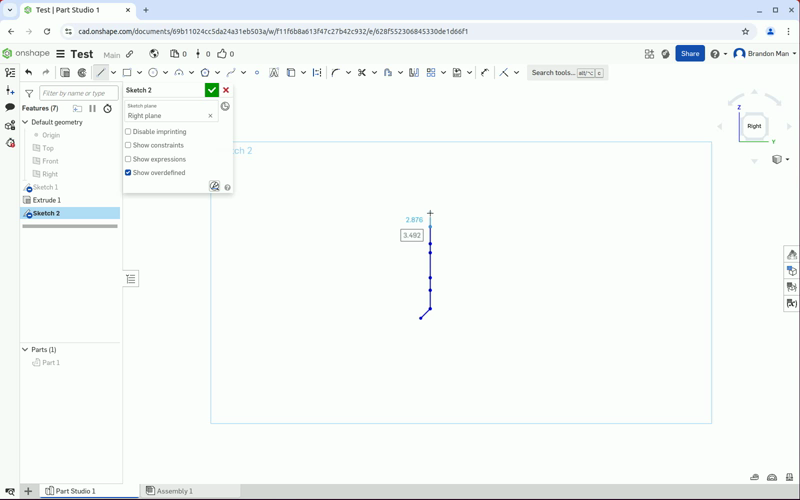
key_down(shift)
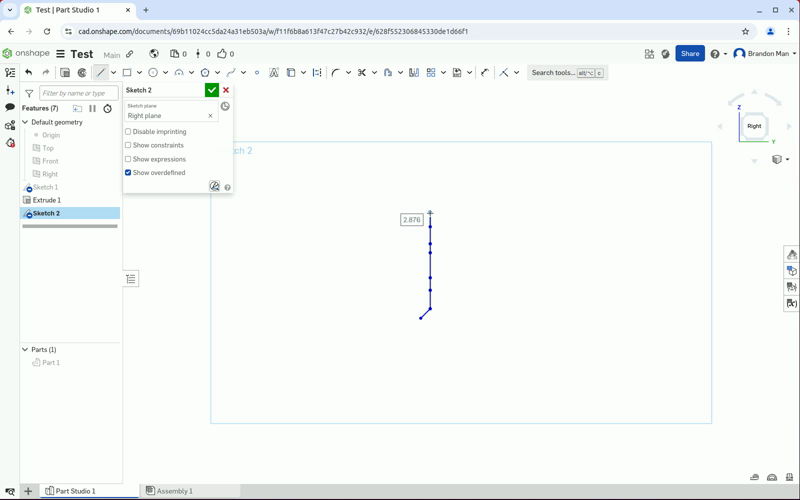
mouse_move(460, 212)
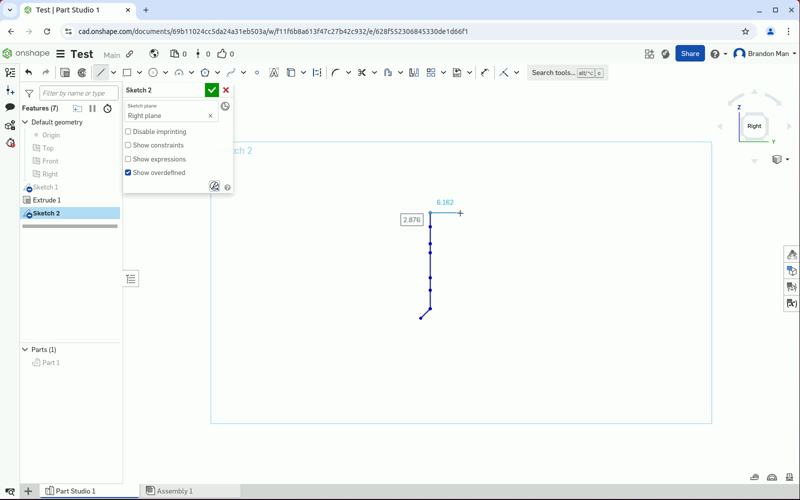
mouse_move(430, 170)
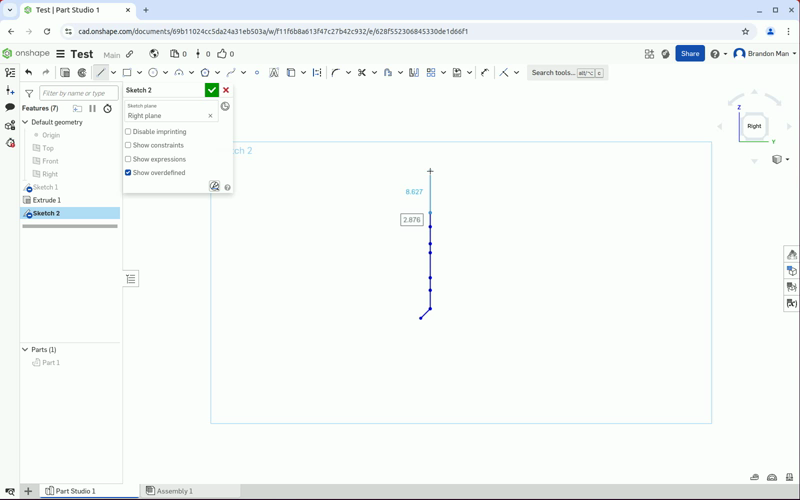
click(430, 170)
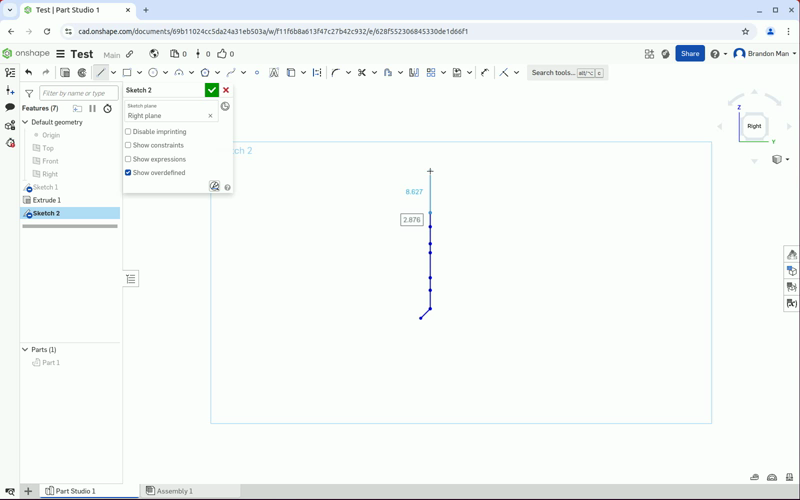
key_up(shift)
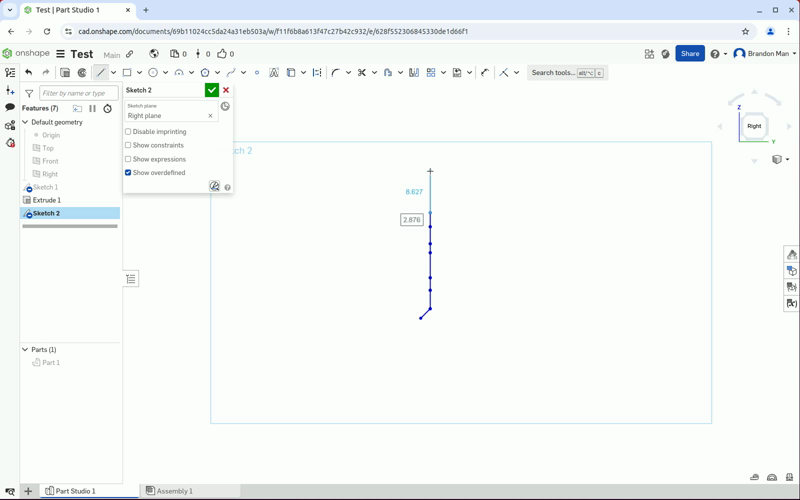
key_down(shift)
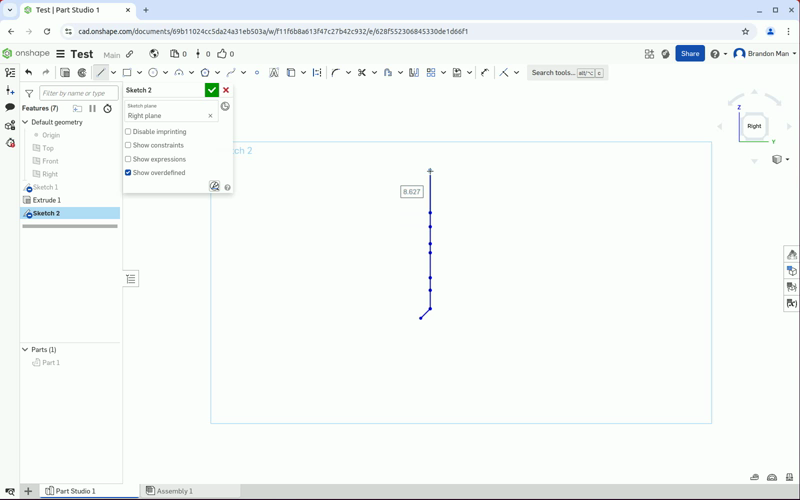
mouse_move(460, 170)
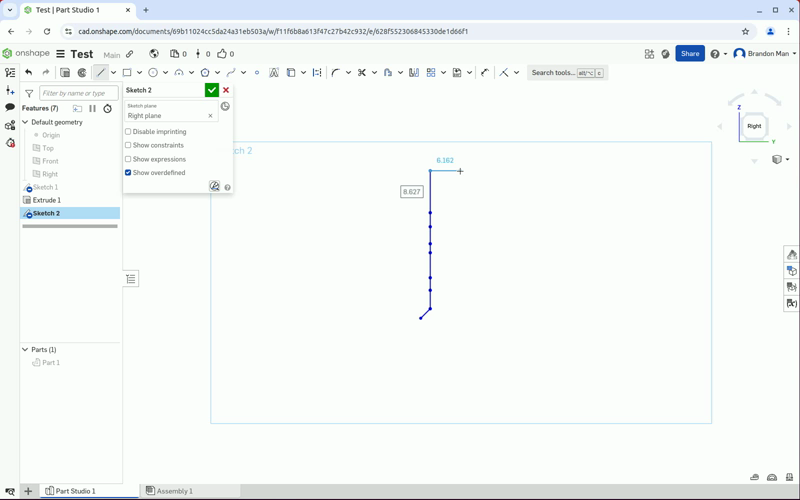
mouse_move(420, 170)
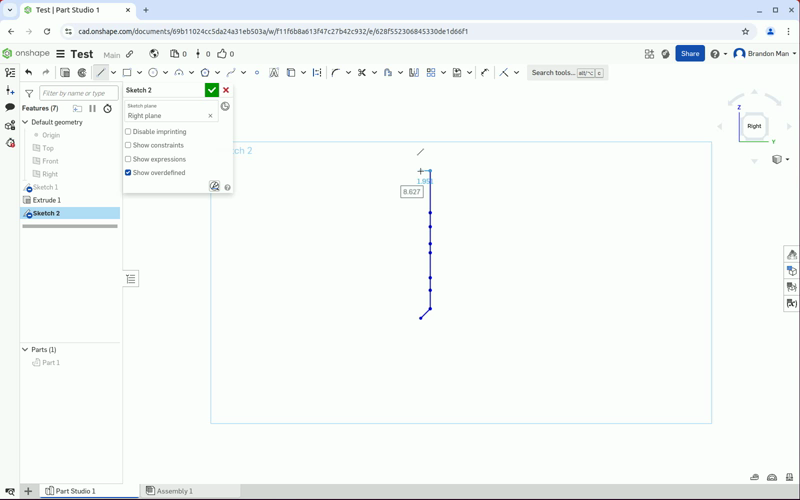
click(420, 170)
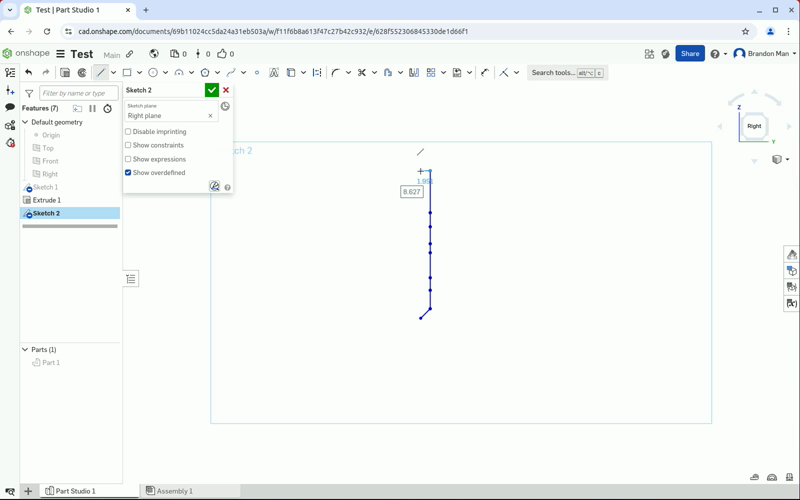
key_up(shift)
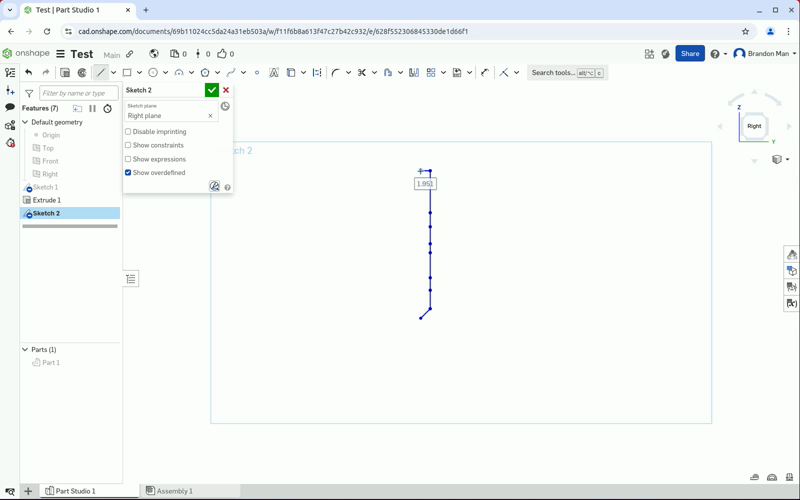
key_down(shift)
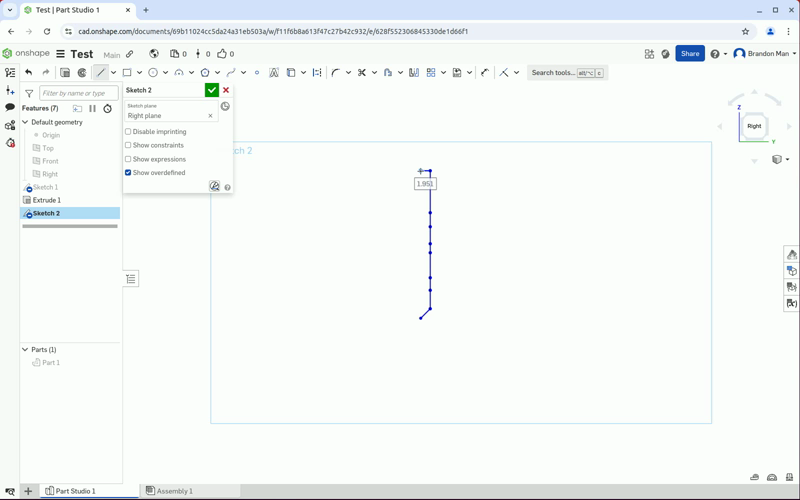
mouse_move(420, 318)
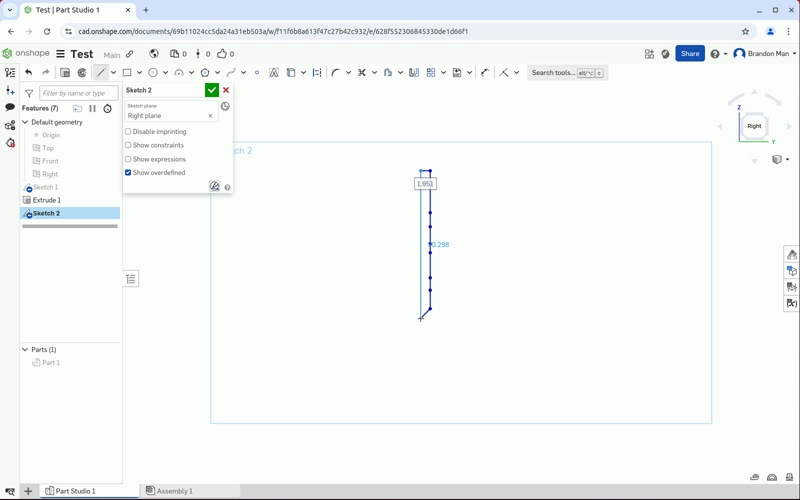
key_up(shift)
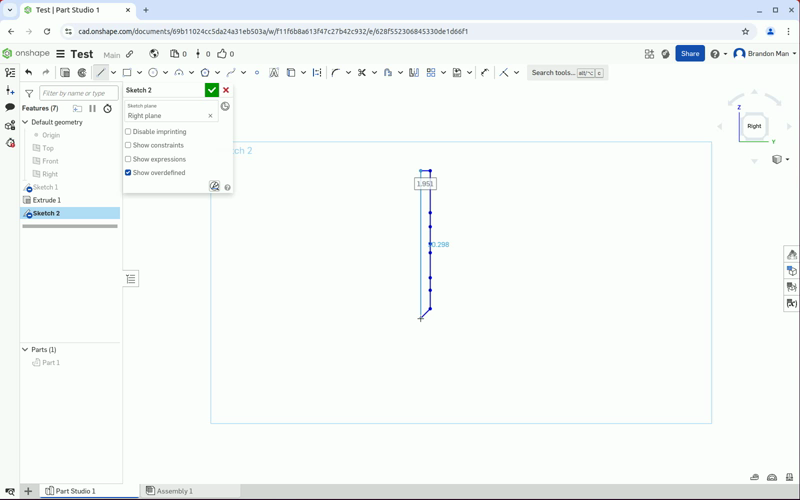
click(420, 318)
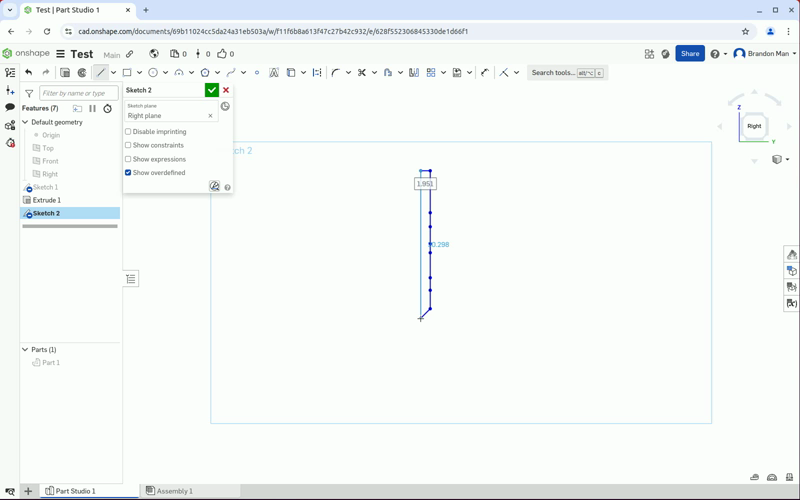
key(esc)
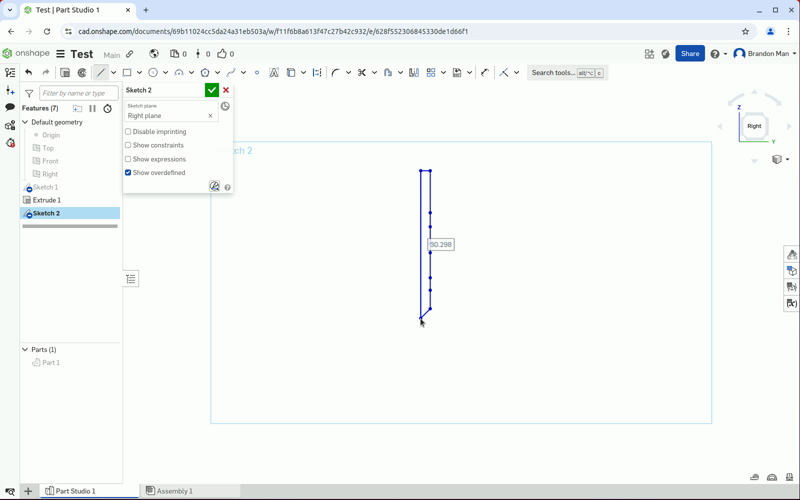
mouse_move(423, 270)
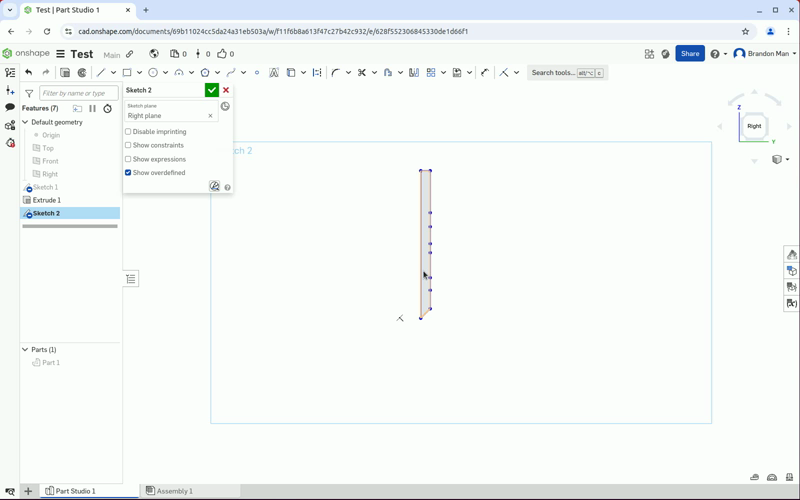
scroll(6)
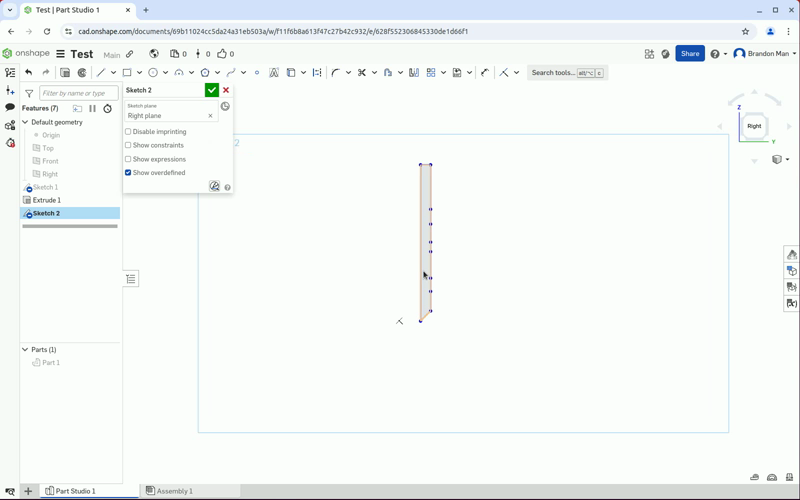
scroll(6)
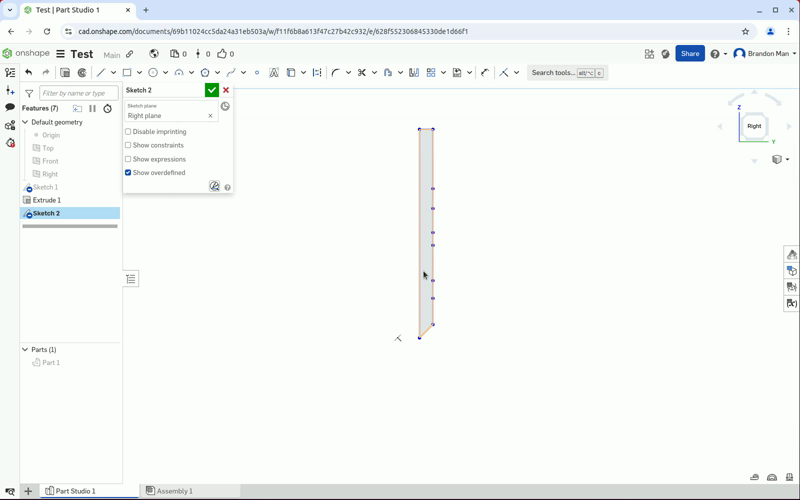
scroll(6)
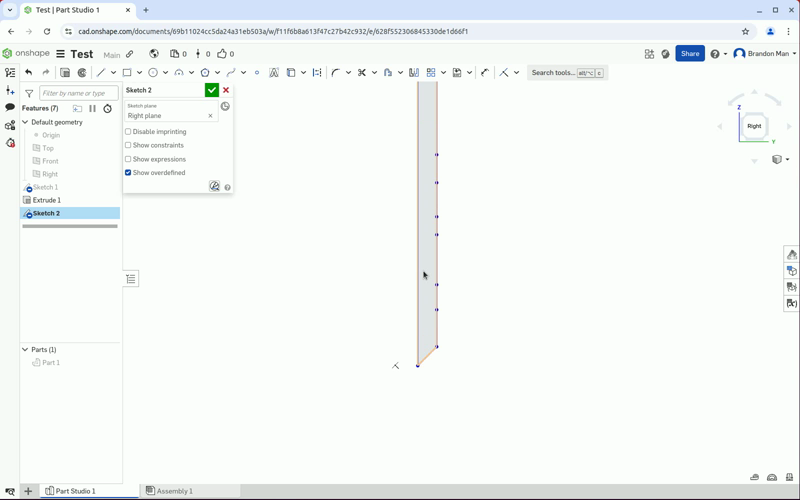
scroll(6)
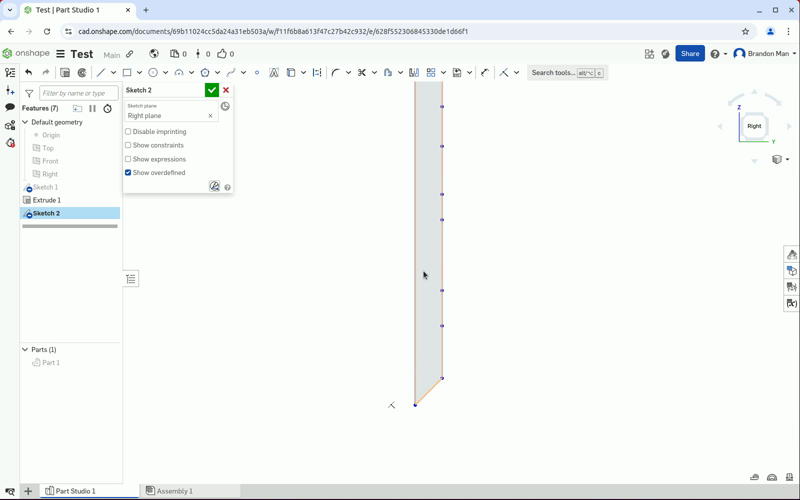
scroll(6)
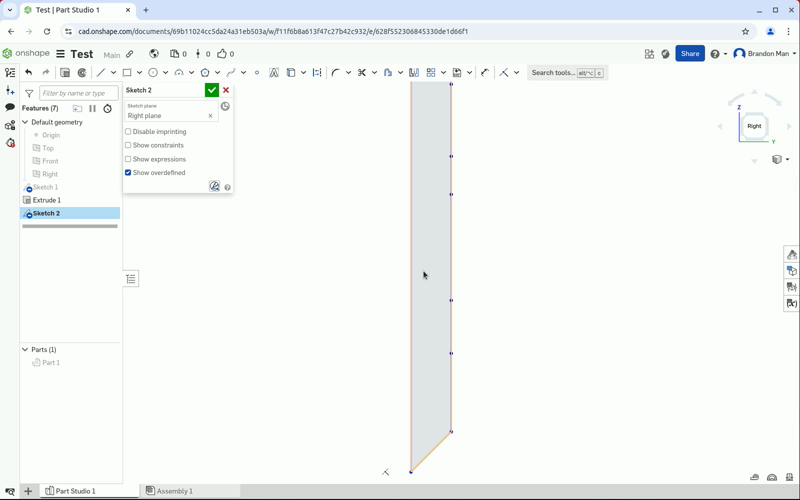
scroll(6)
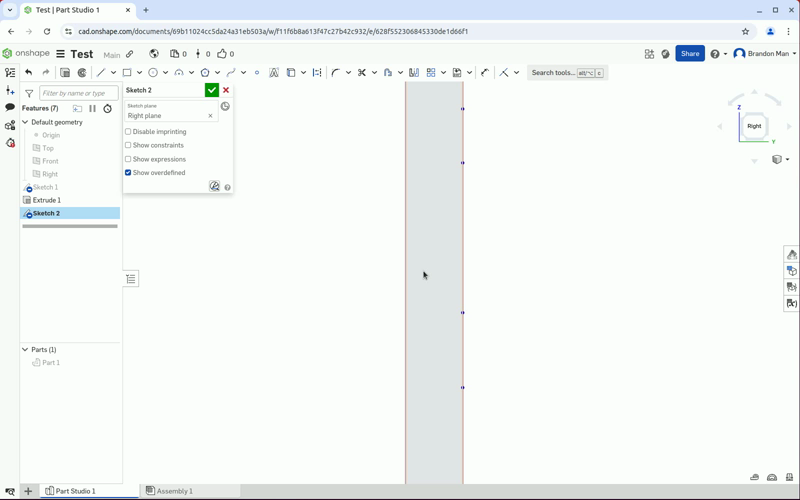
scroll(6)
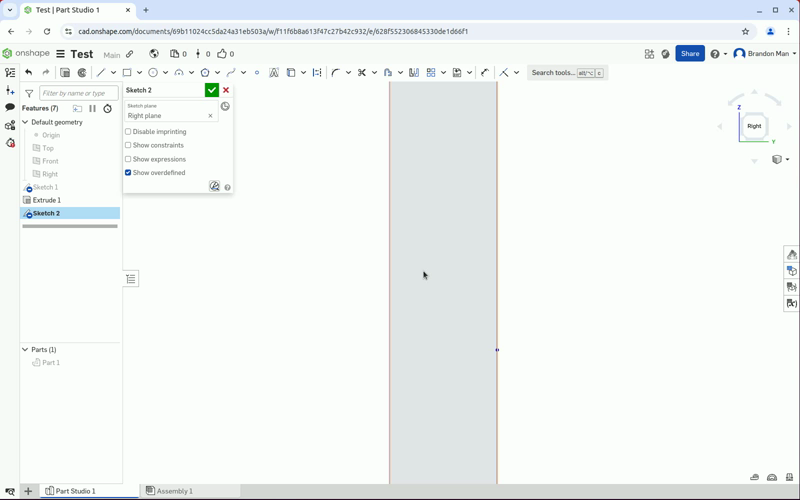
click(423, 270)
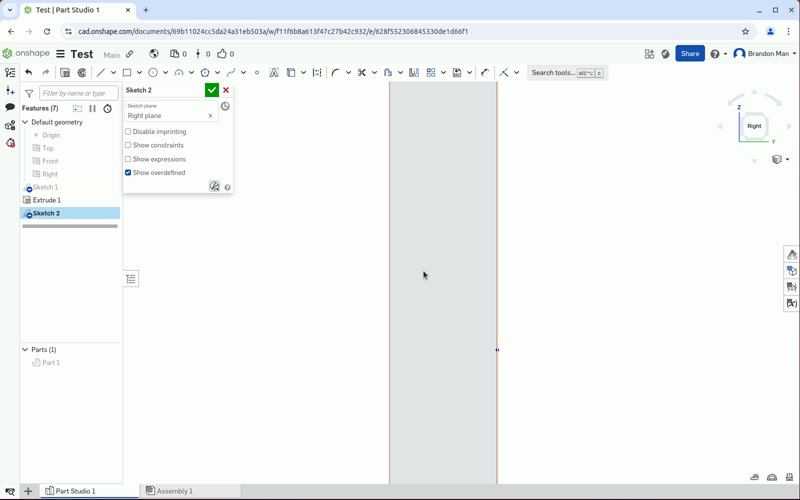
scroll(-6)
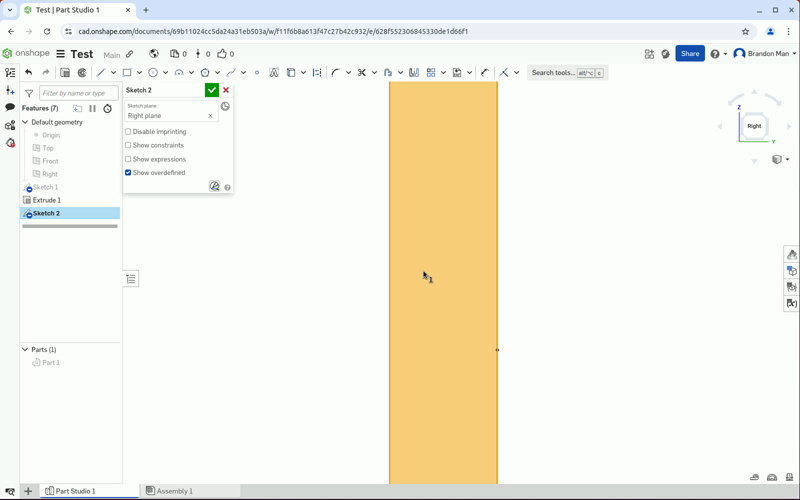
scroll(-6)
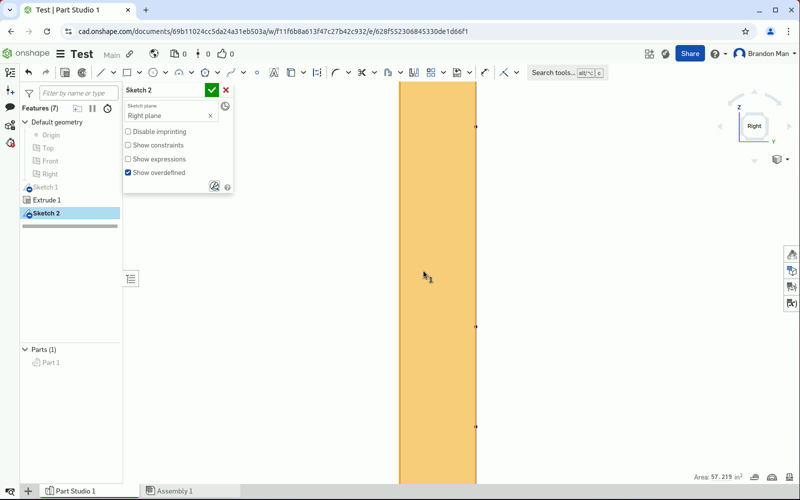
scroll(-6)
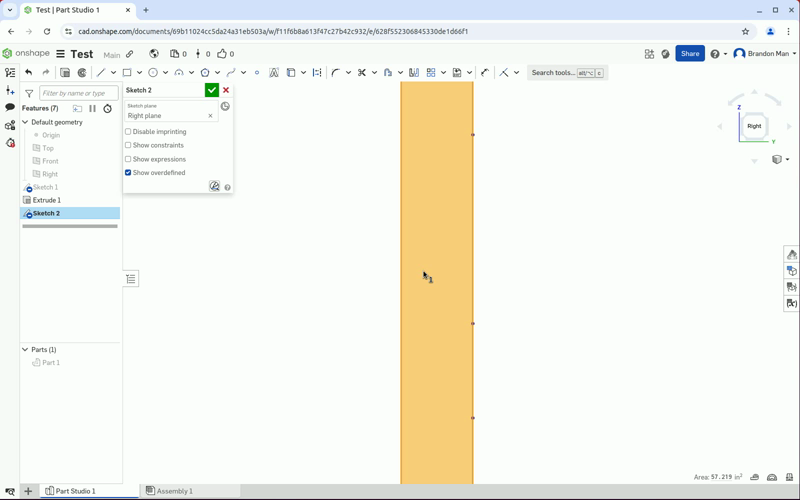
scroll(-6)
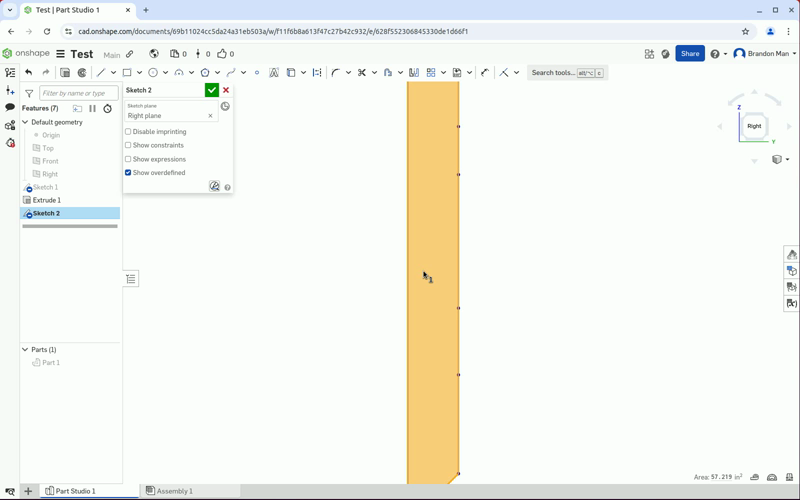
scroll(-6)
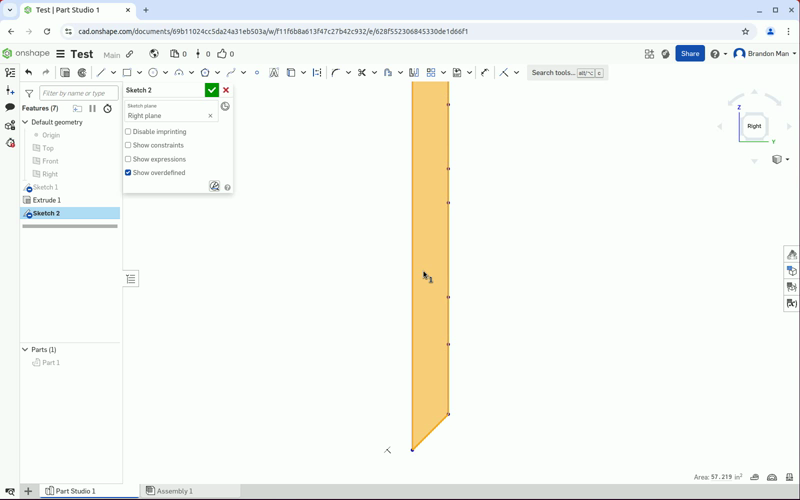
scroll(-6)
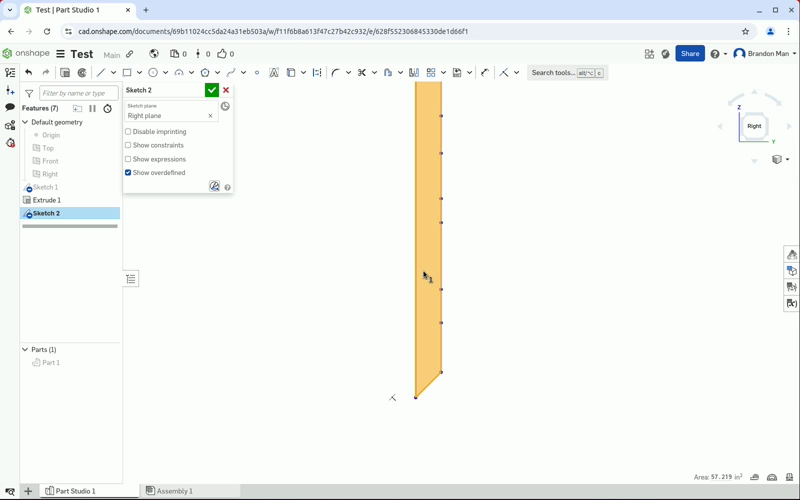
scroll(-6)
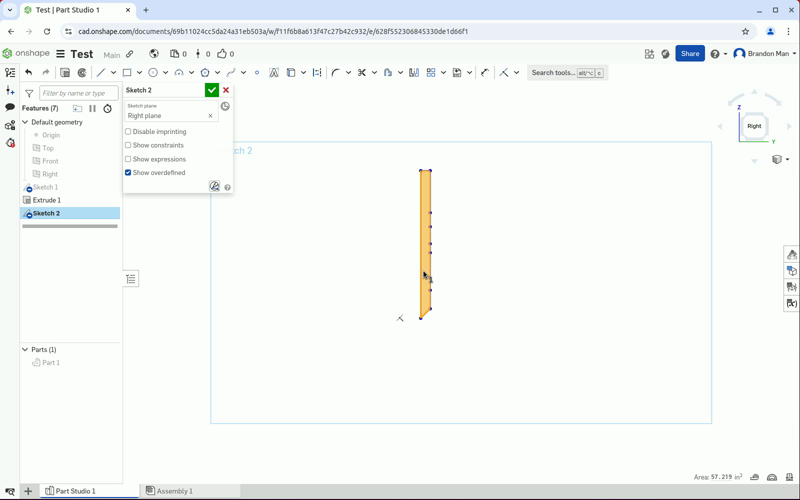
mouse_move(73, 352)
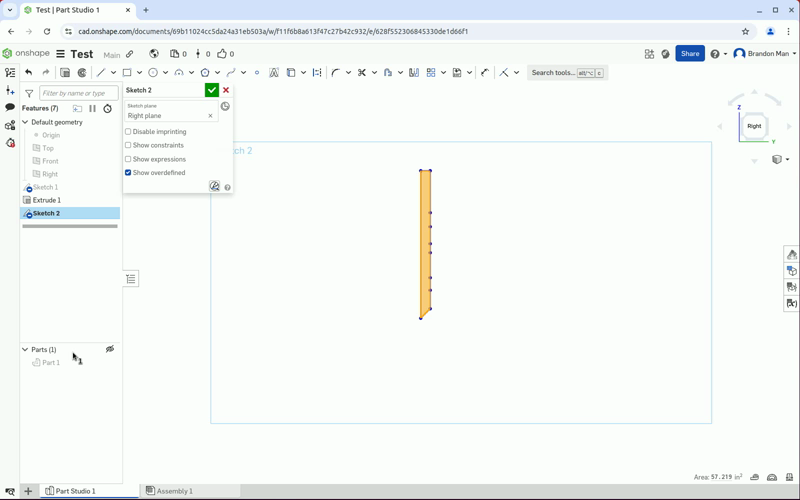
key(shift+y)
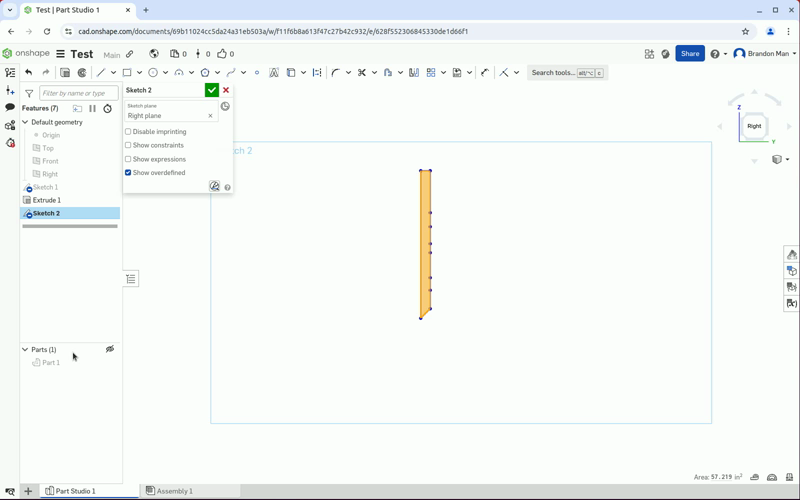
key(shift+e)
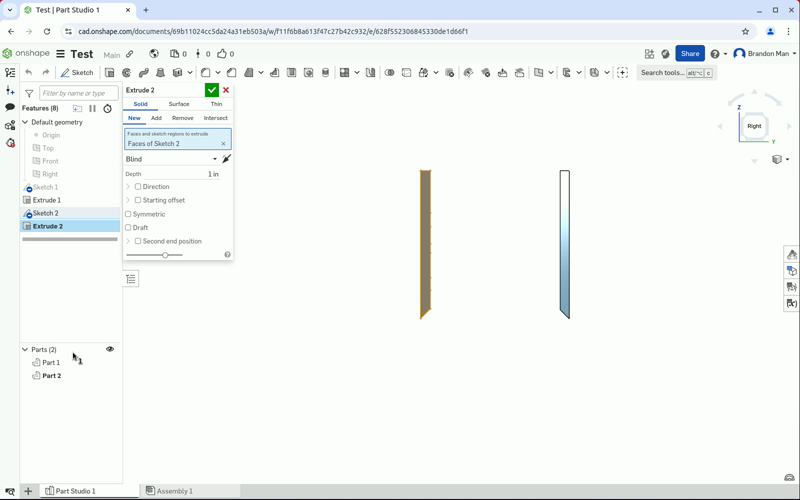
mouse_move(143, 106)
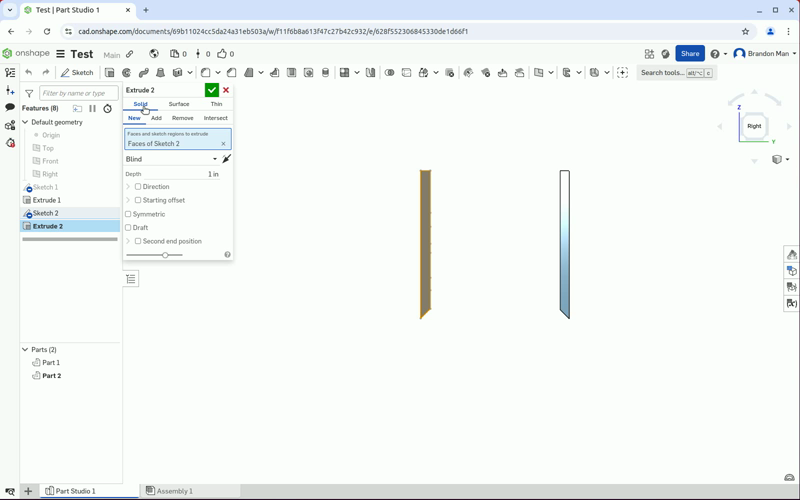
click(143, 106)
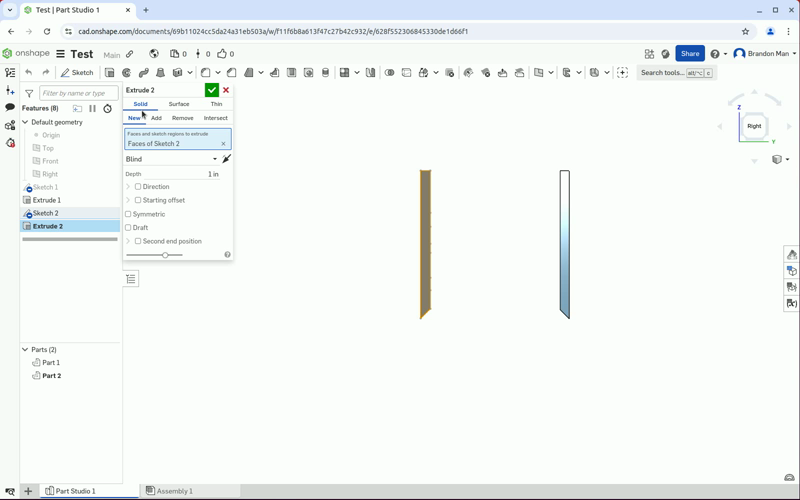
mouse_move(137, 120)
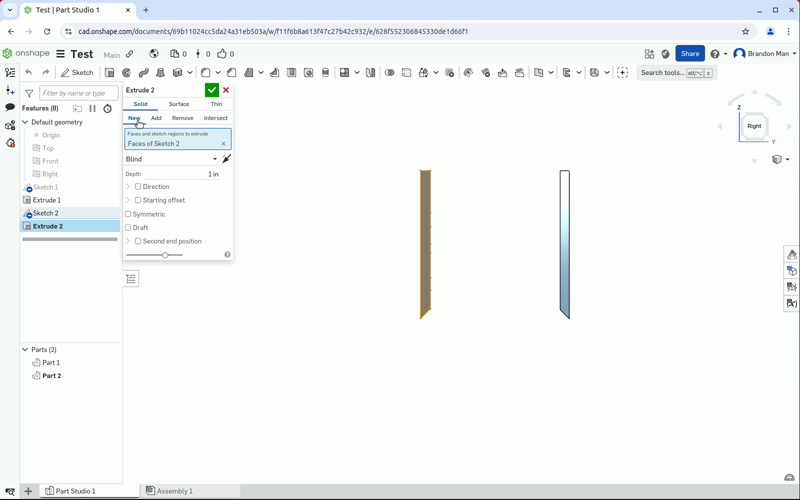
click(137, 120)
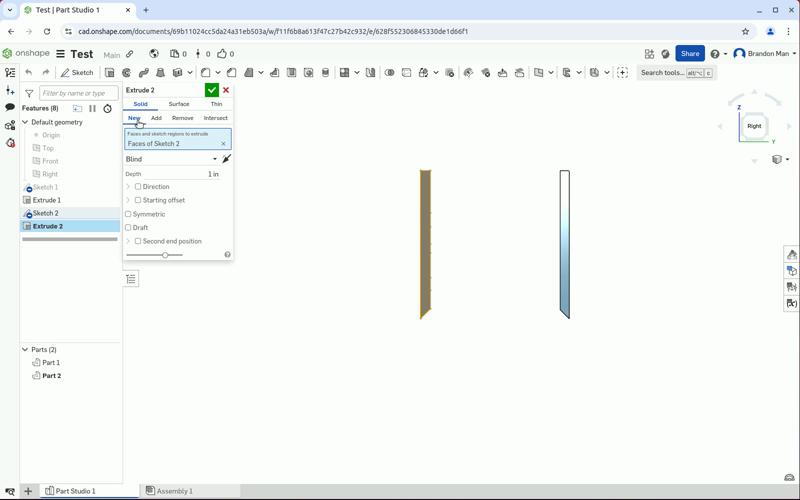
key(tab, 4)
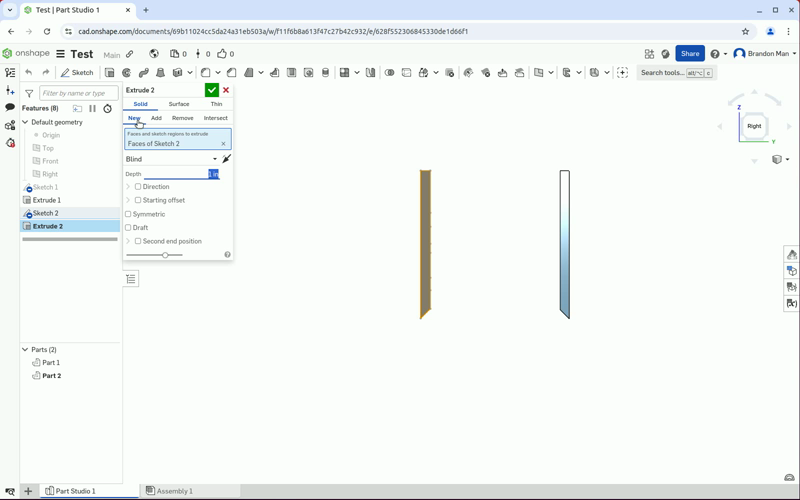
text(-1.926)
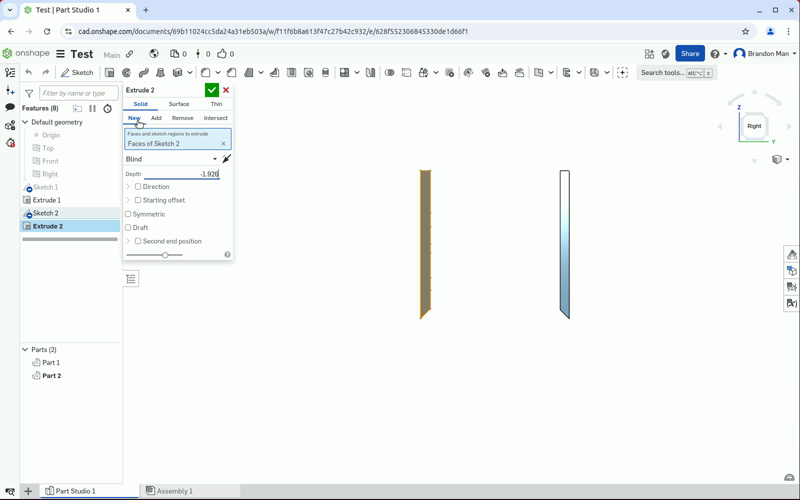
key(enter)
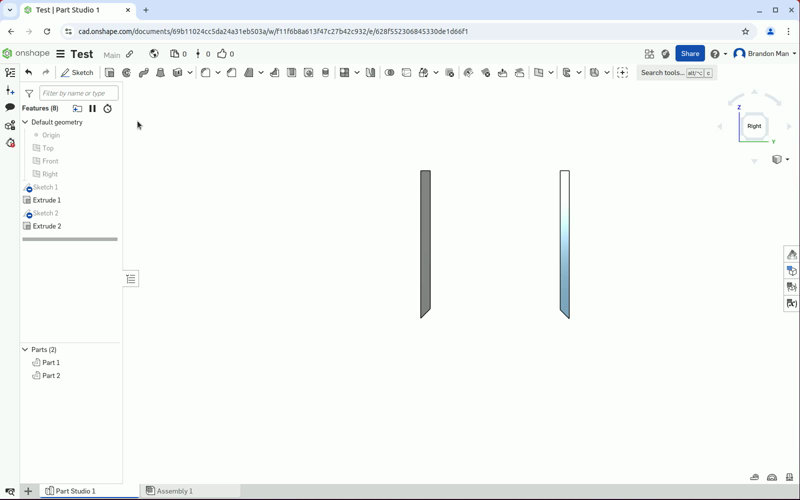
key(shift+h)
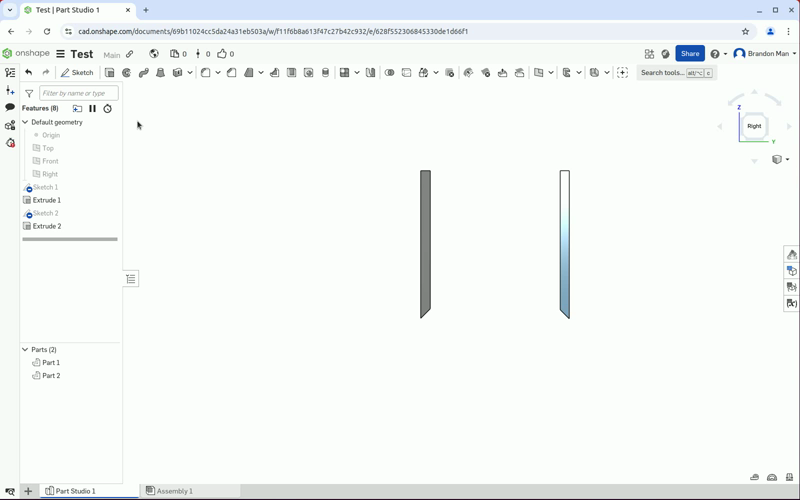
key(shift+h)
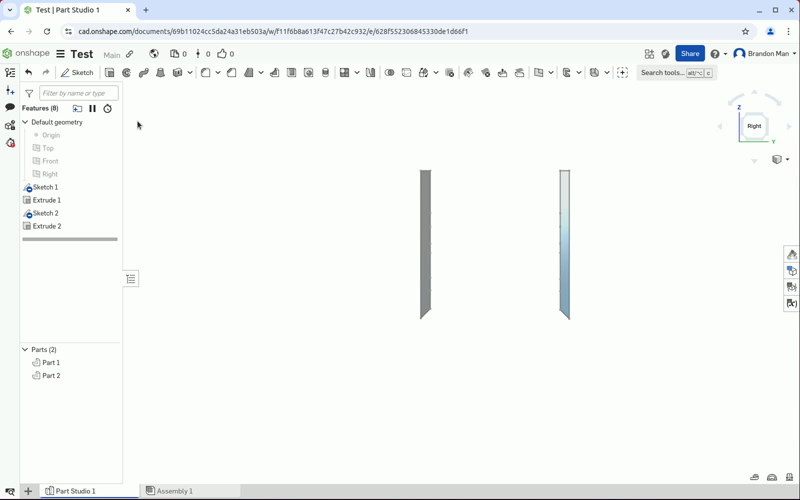
key(shift+7)
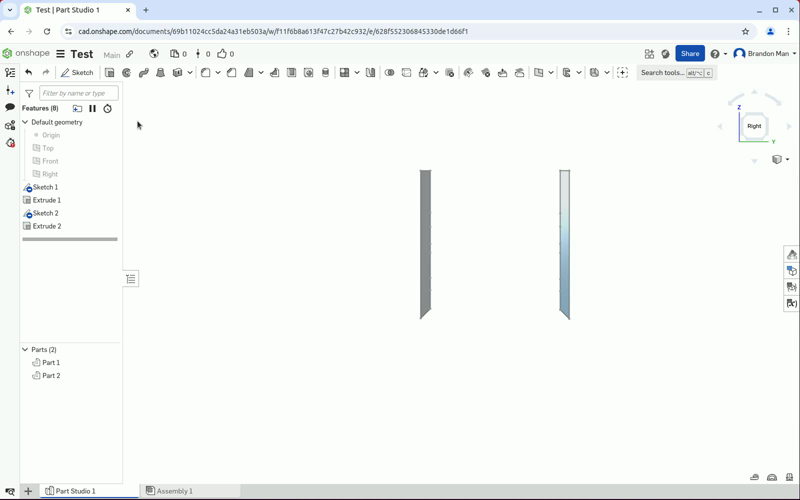
key(right, 2)
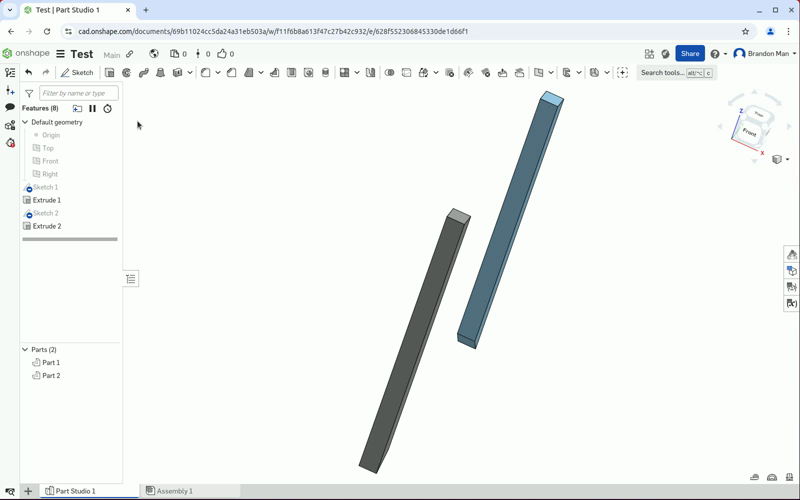
key(down, 2)
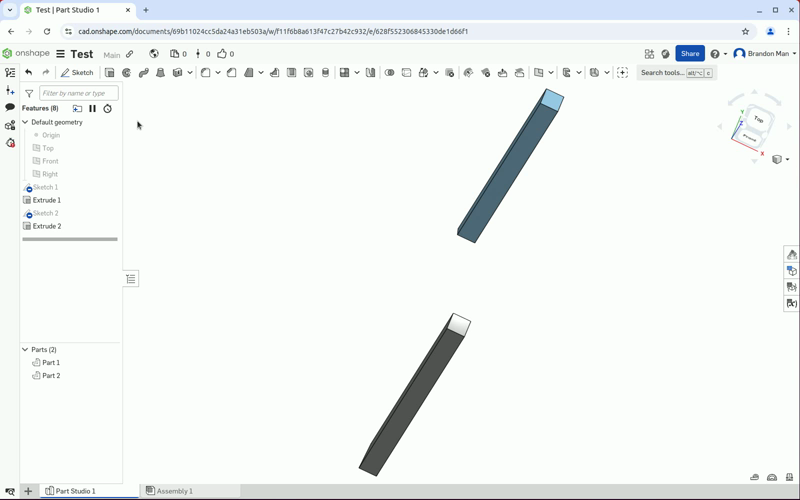
key(up, 2)
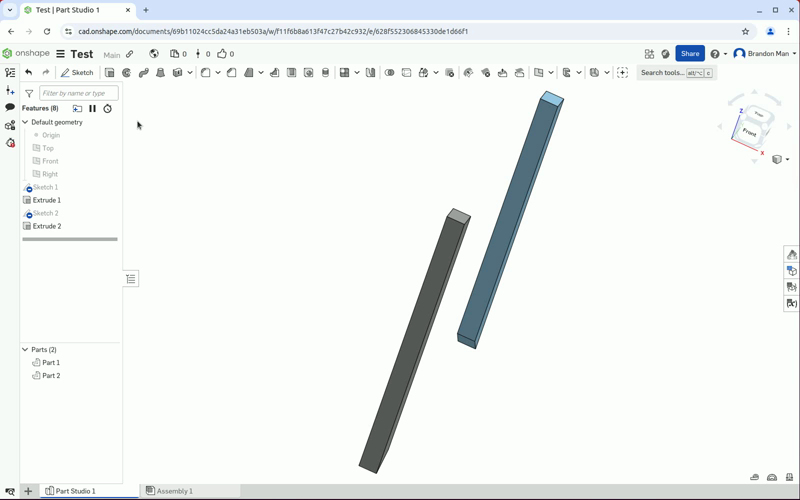
key(left, 2)
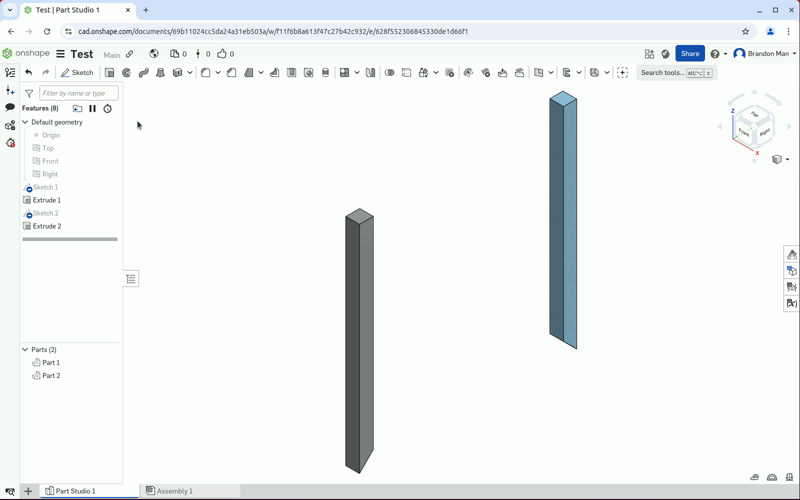
mouse_move(73, 189)
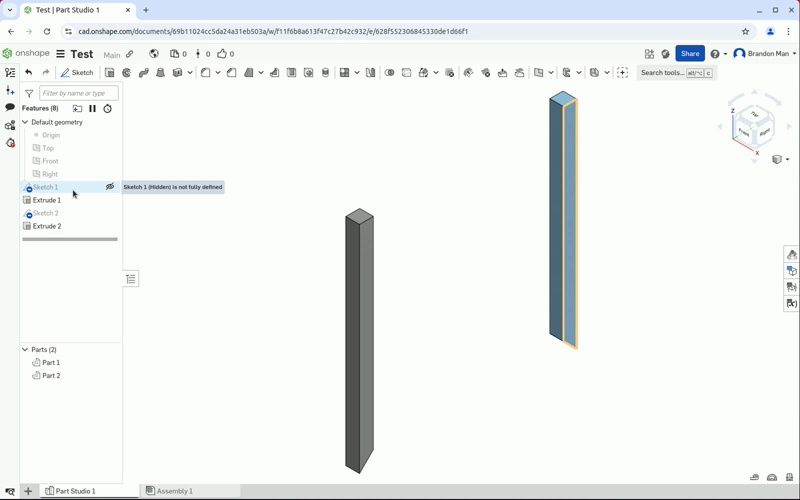
click(73, 189)